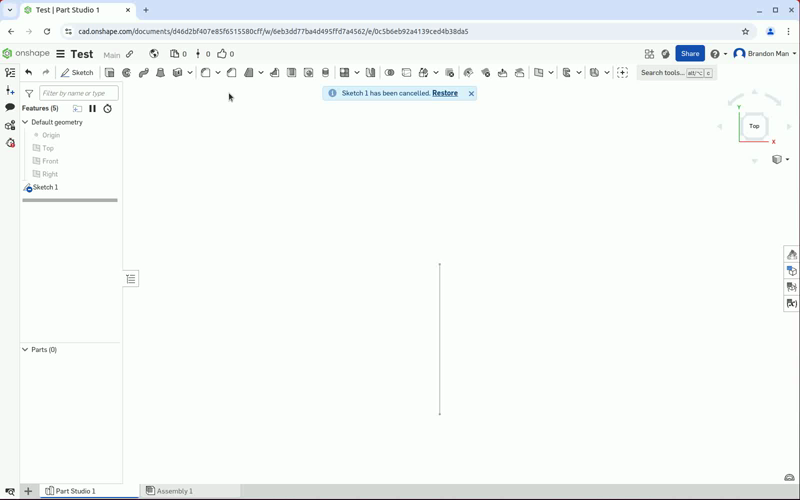
key(shift+h)
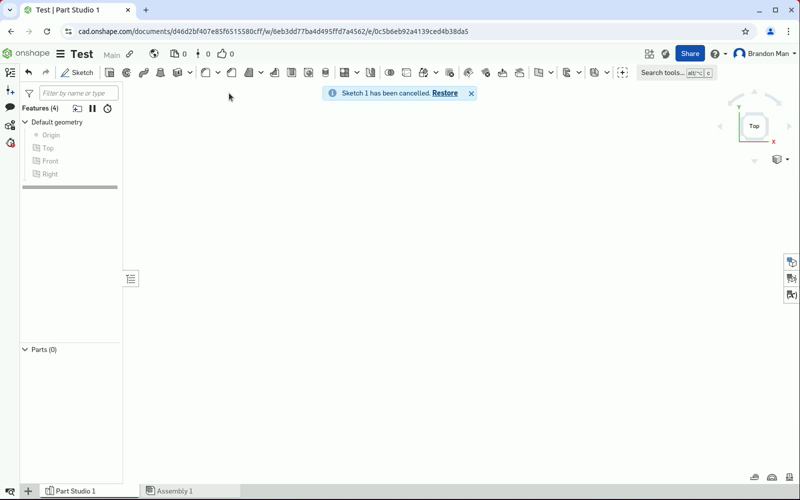
mouse_move(73, 352)
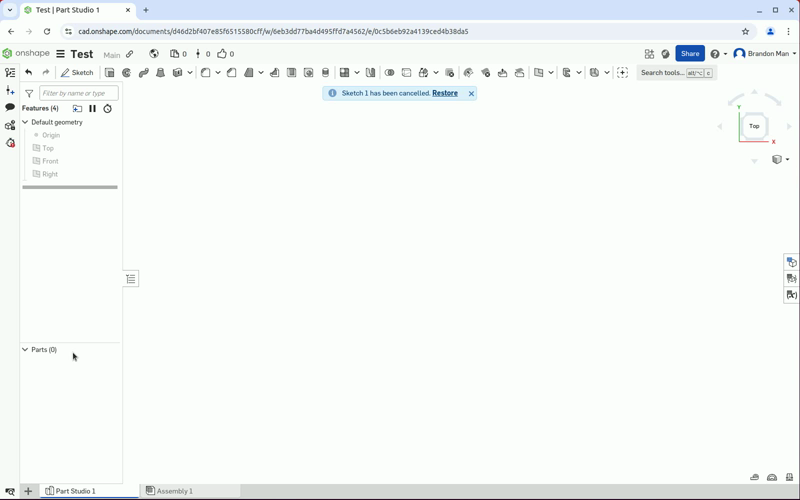
key(y)
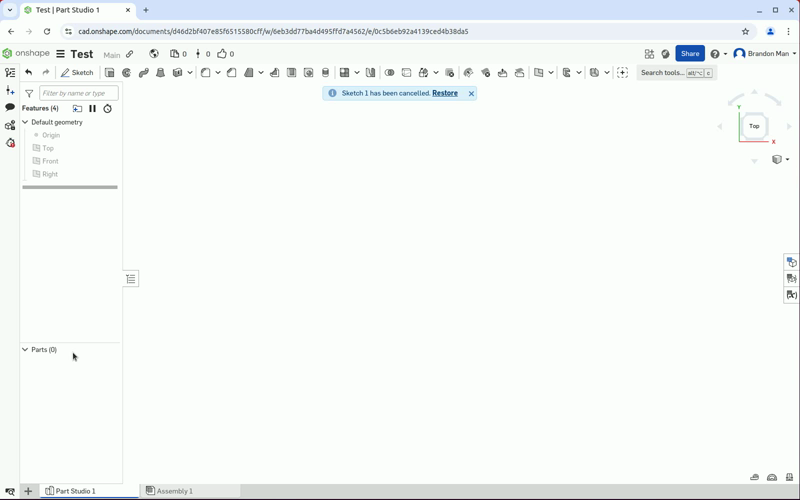
key(shift+p)
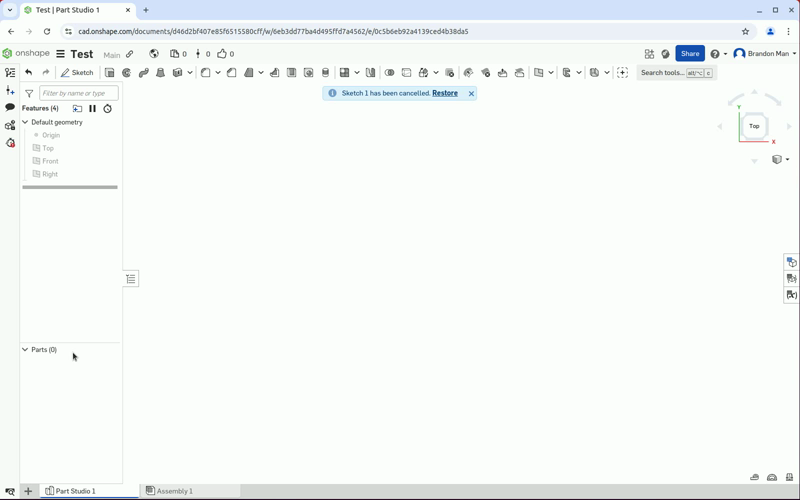
key(space)
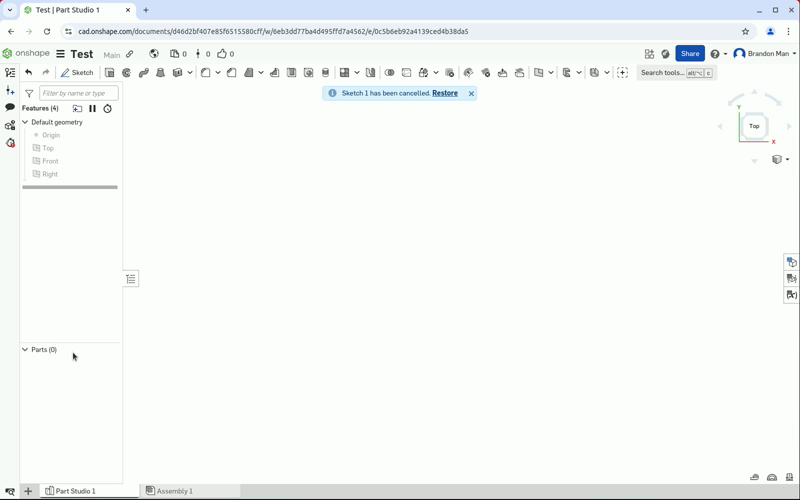
key_down(shift)
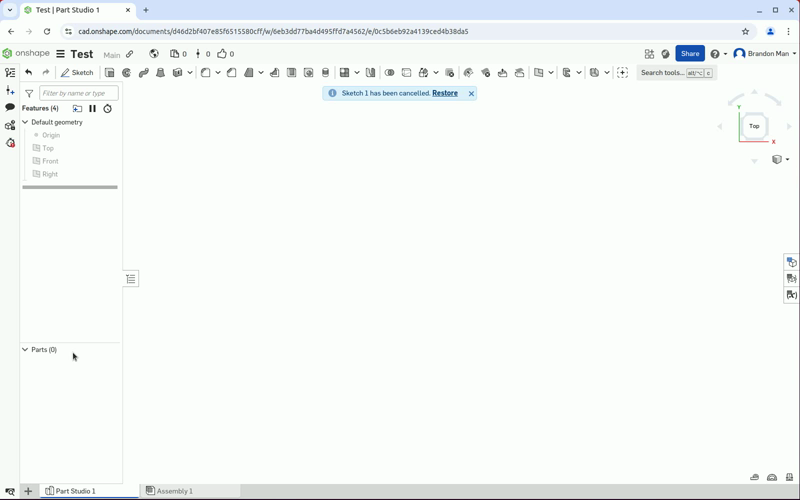
key(up)
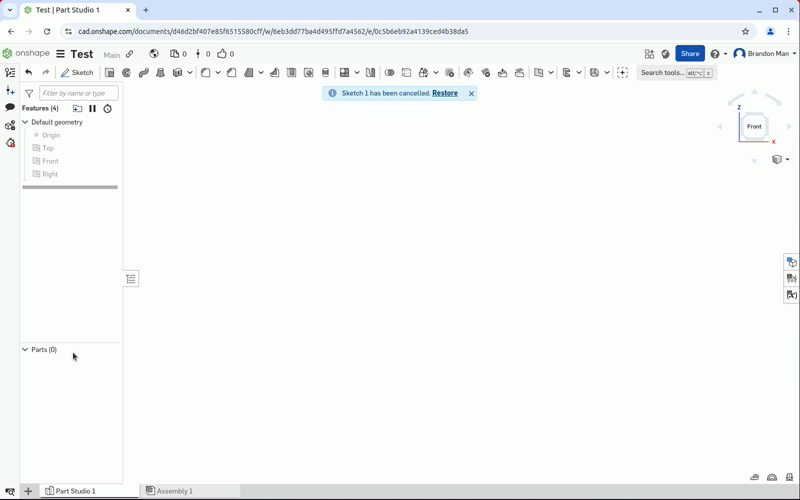
key_up(shift)
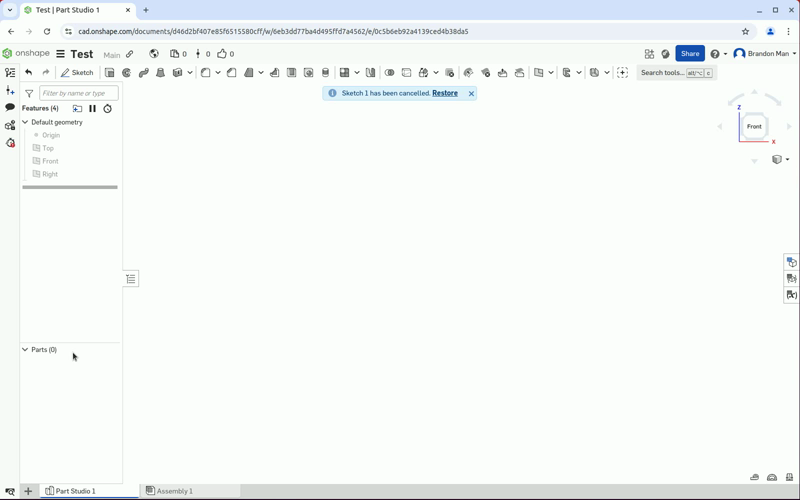
key(space)
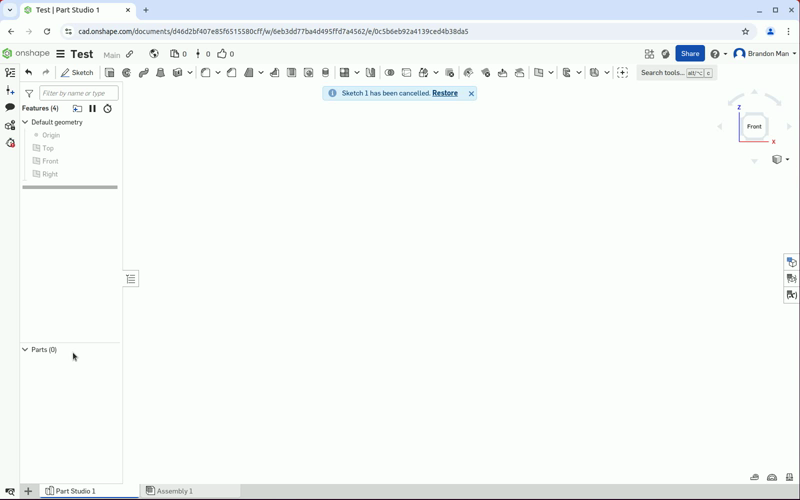
key_down(shift)
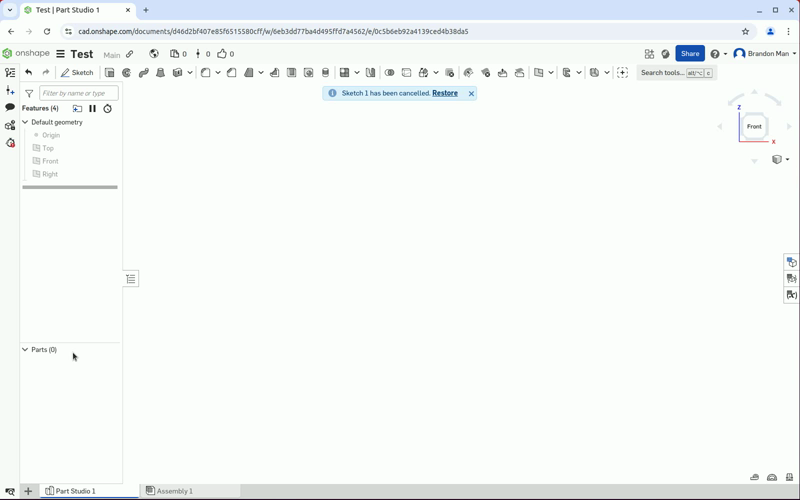
key(left)
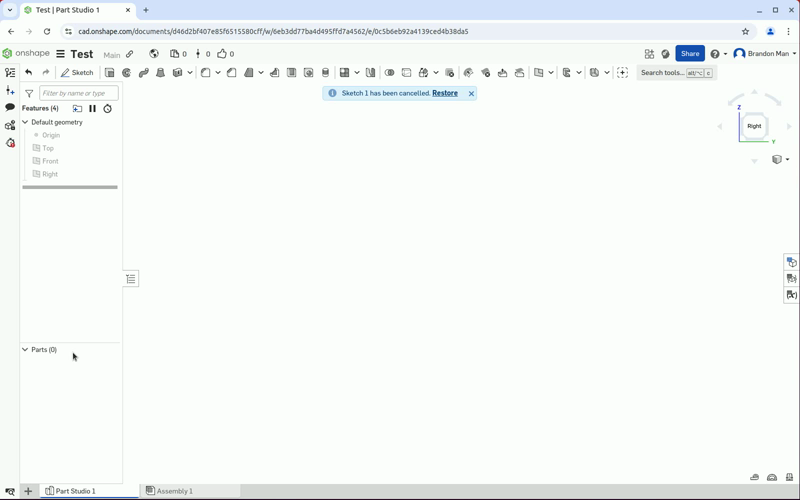
key_up(shift)
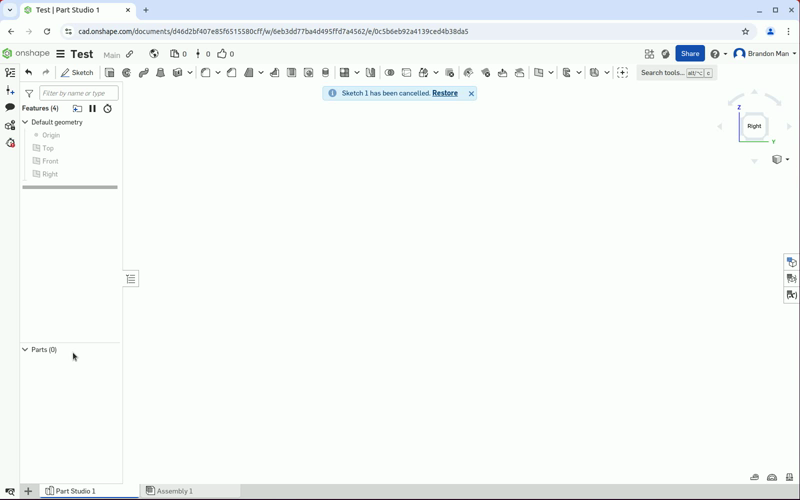
mouse_move(73, 352)
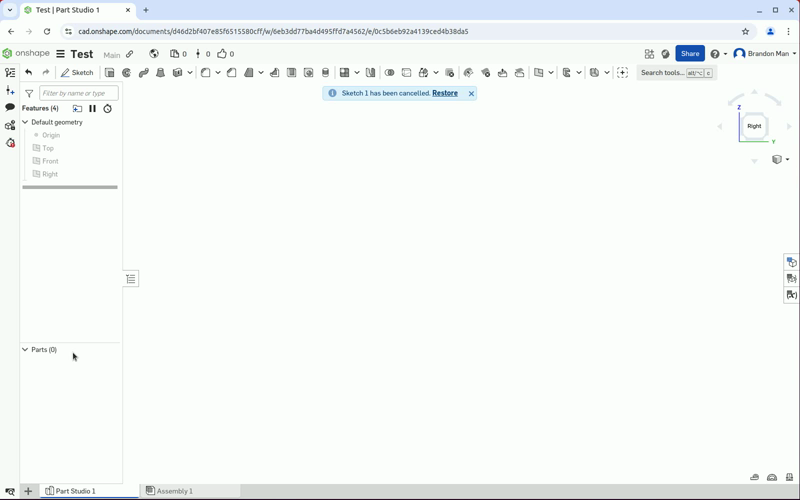
key(shift+y)
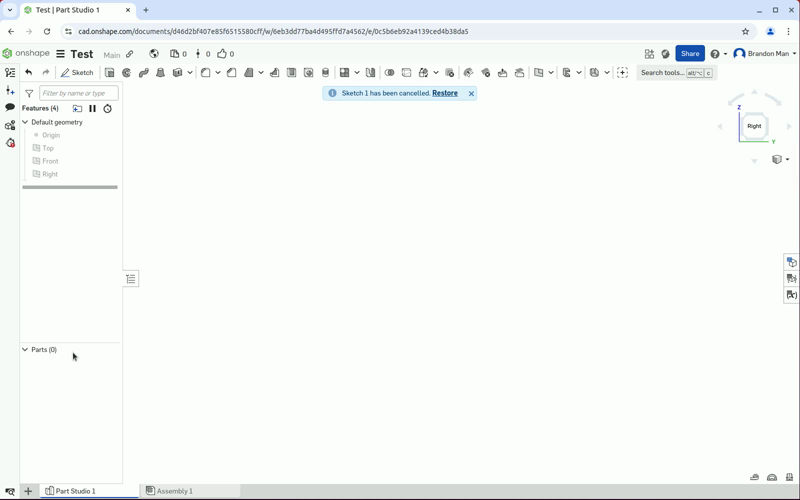
key(shift+s)
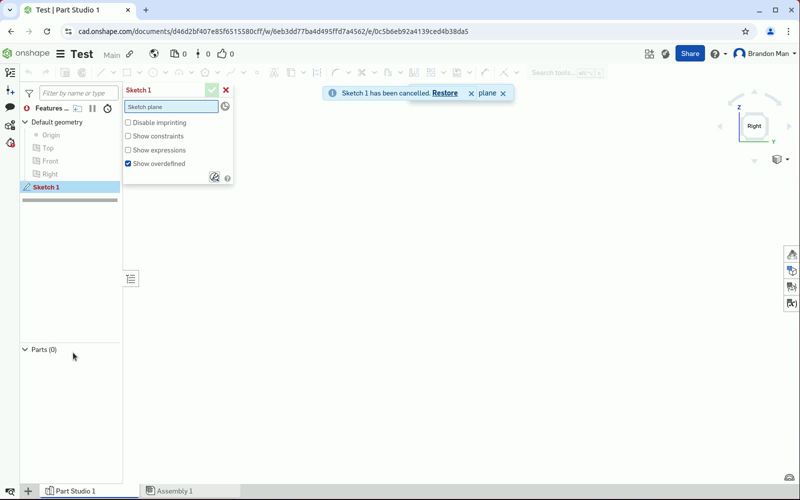
mouse_move(73, 176)
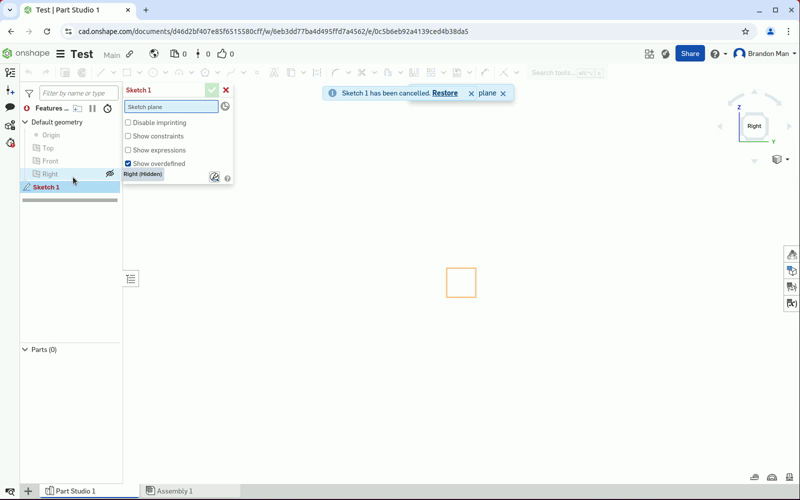
click(73, 176)
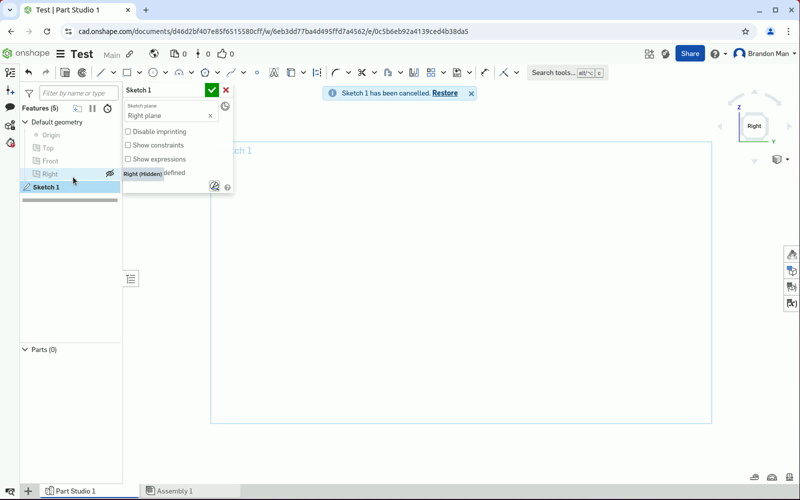
mouse_move(73, 352)
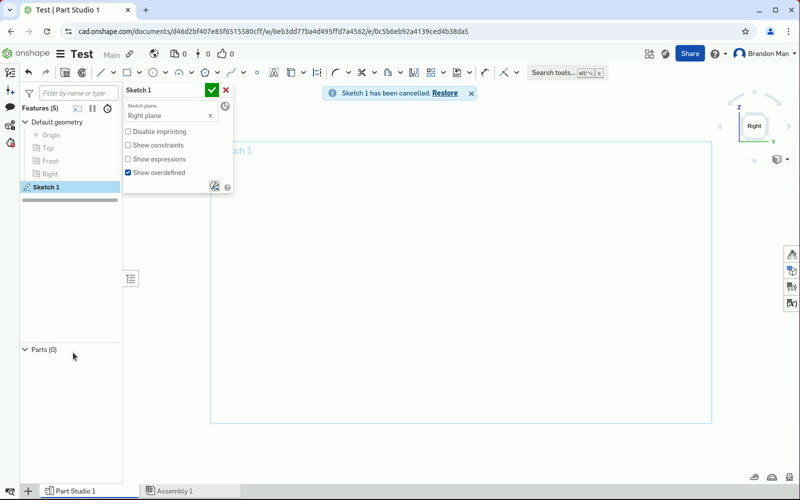
key(y)
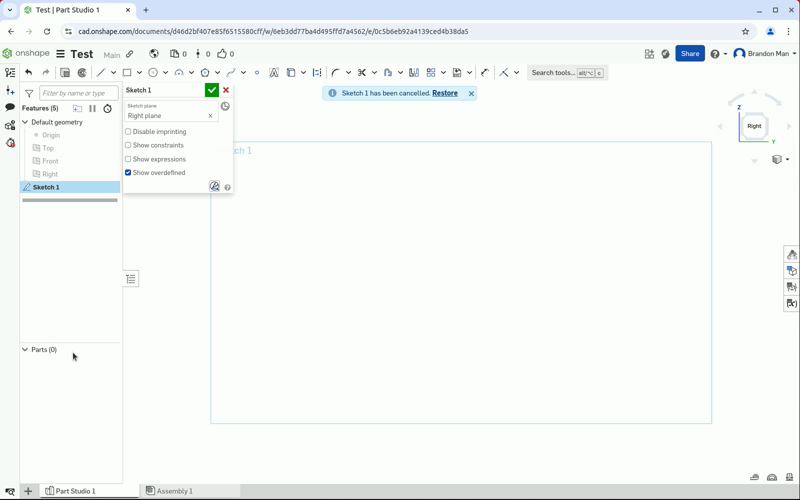
key(l)
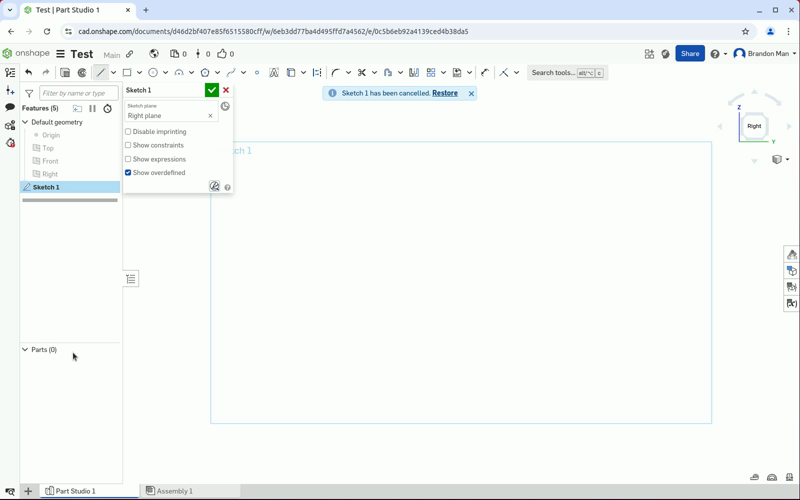
key_down(shift)
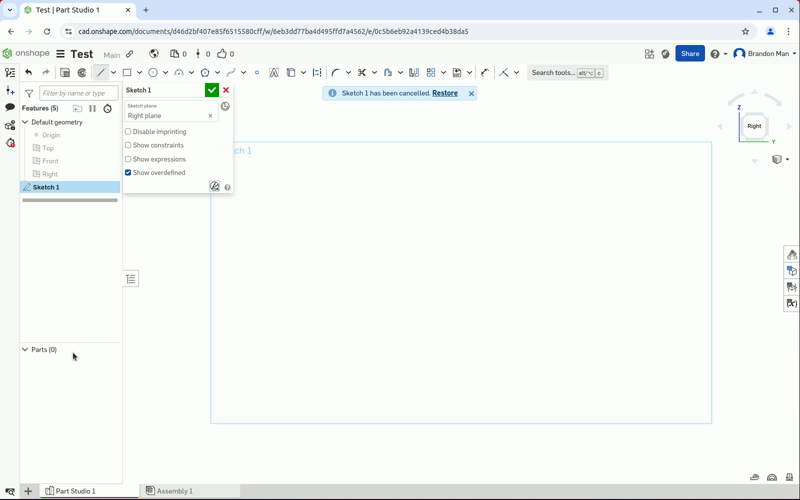
mouse_move(460, 282)
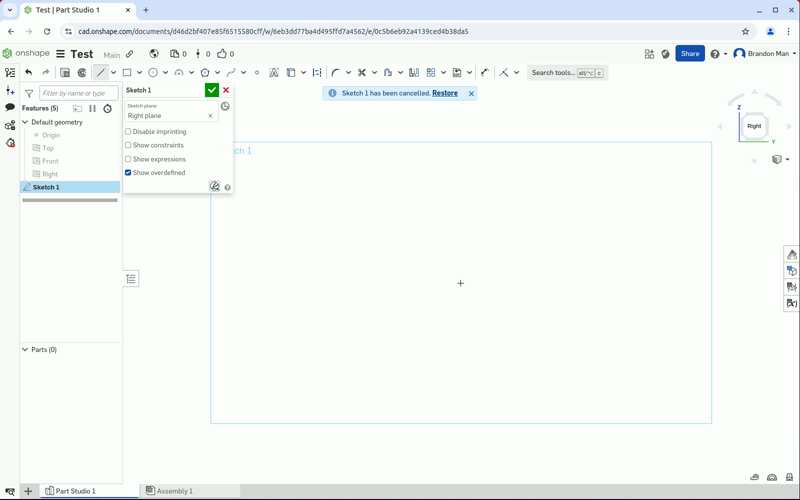
click(460, 282)
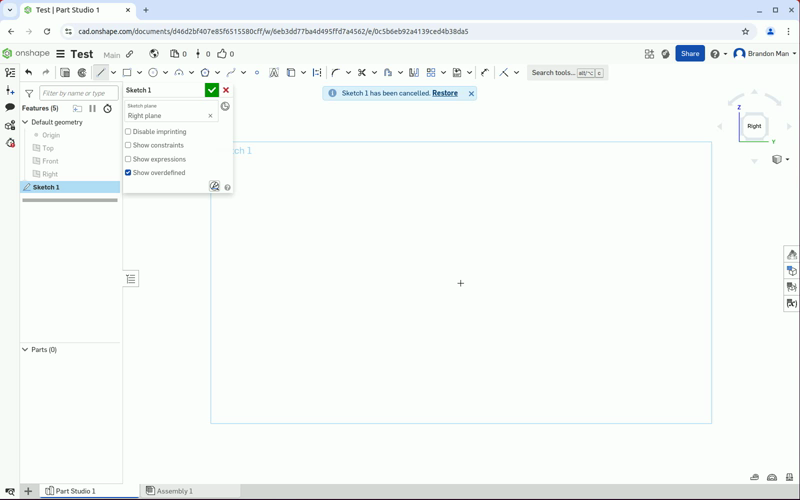
key_up(shift)
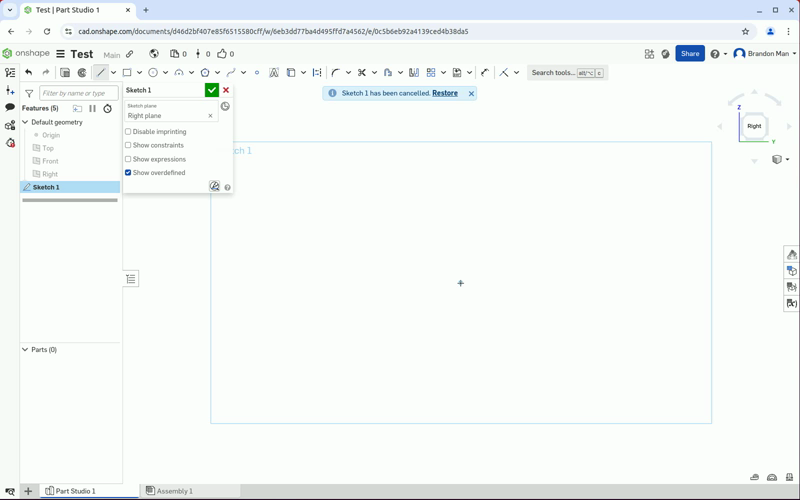
key_down(shift)
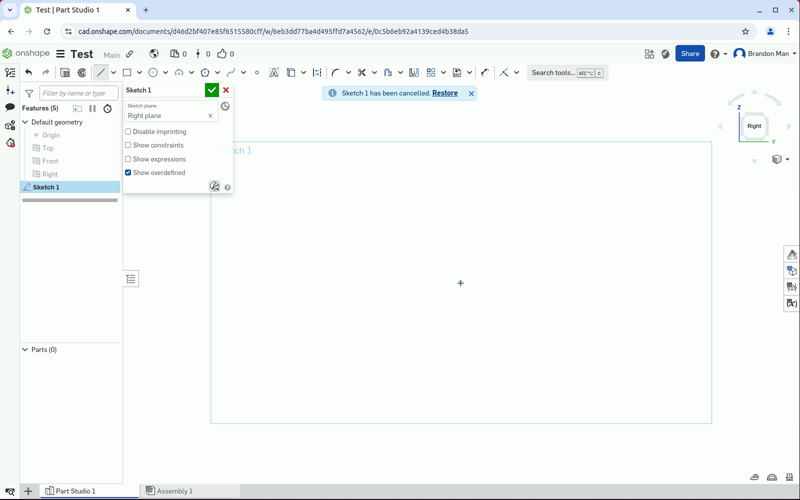
mouse_move(550, 282)
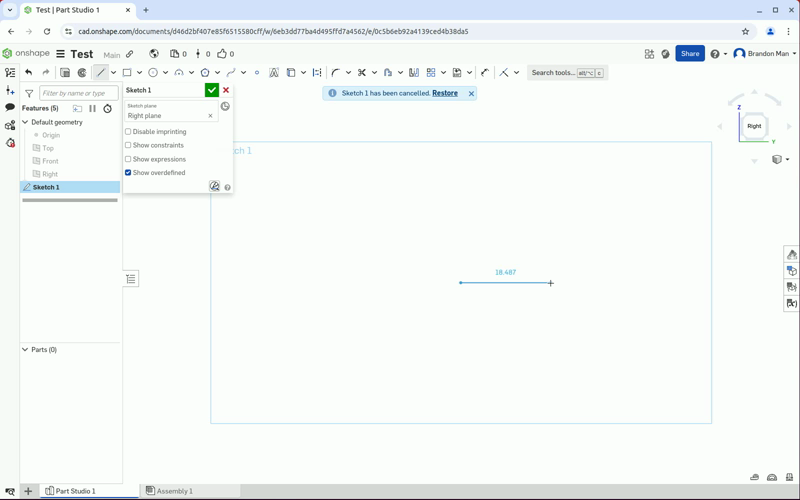
click(550, 282)
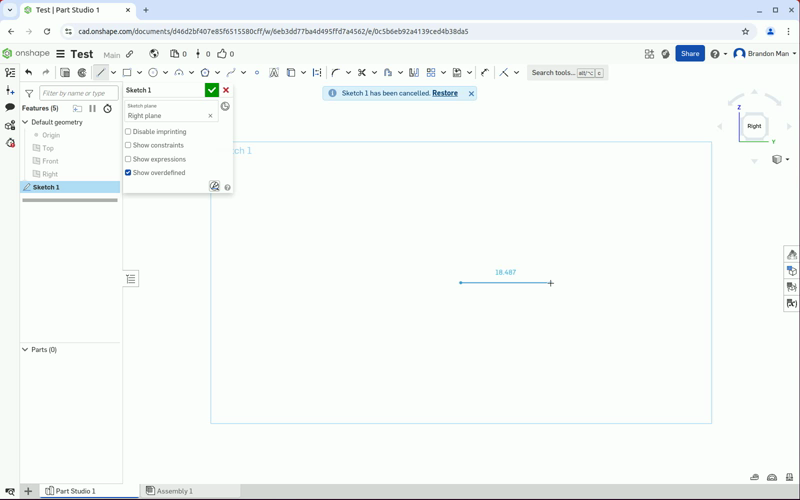
key_up(shift)
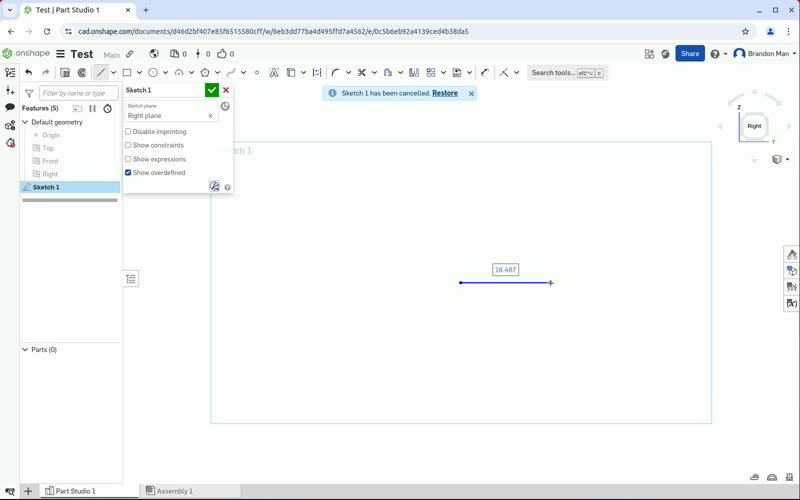
key_down(shift)
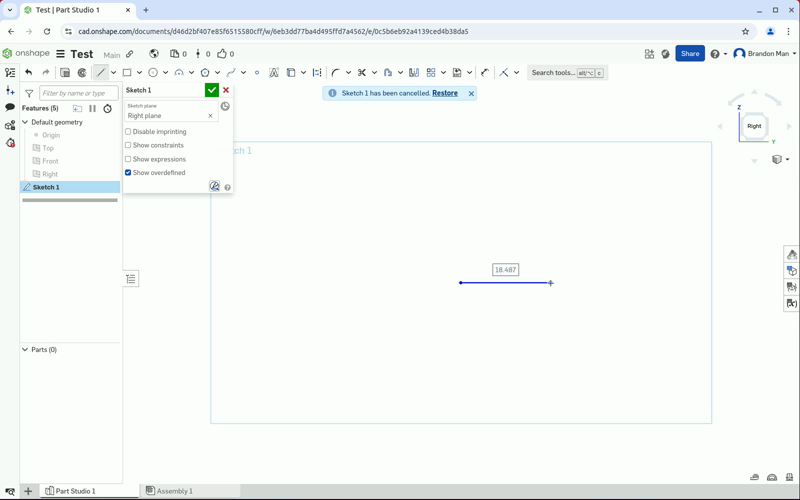
mouse_move(550, 215)
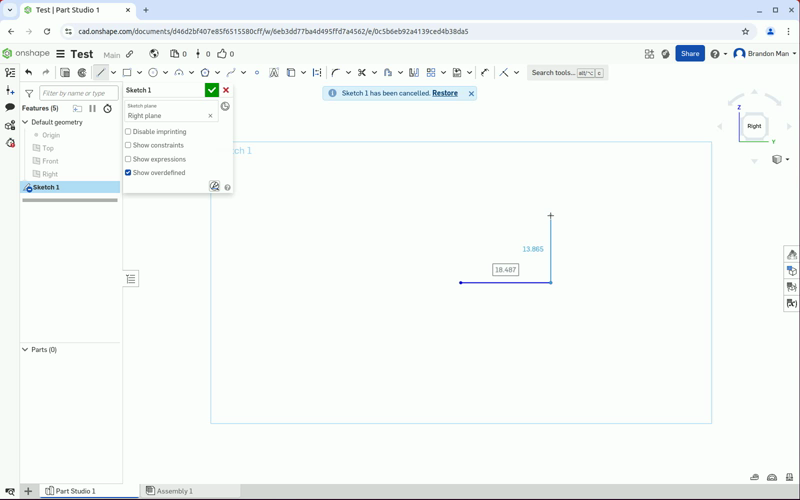
click(550, 215)
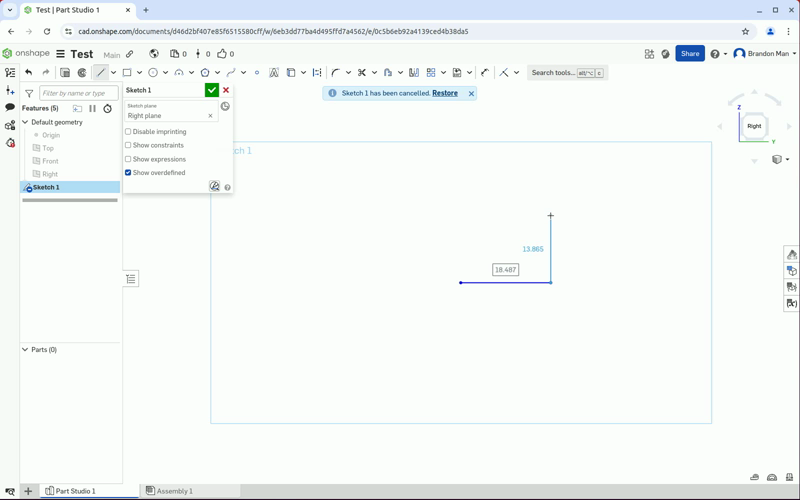
key_up(shift)
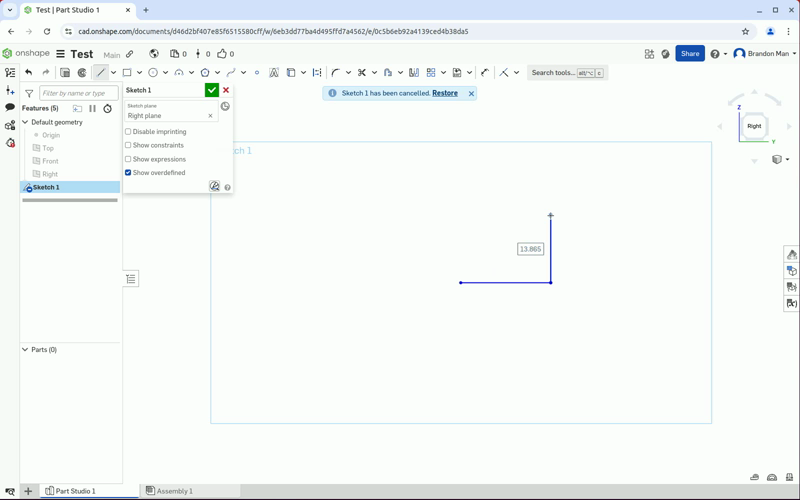
key(esc)
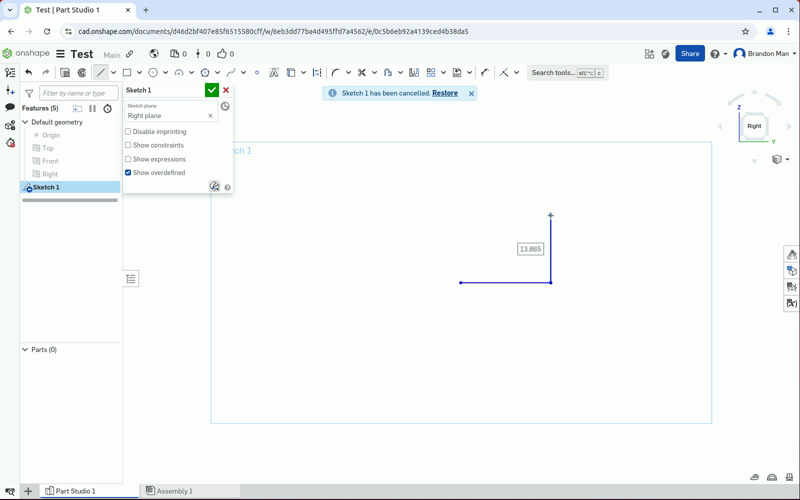
key(a)
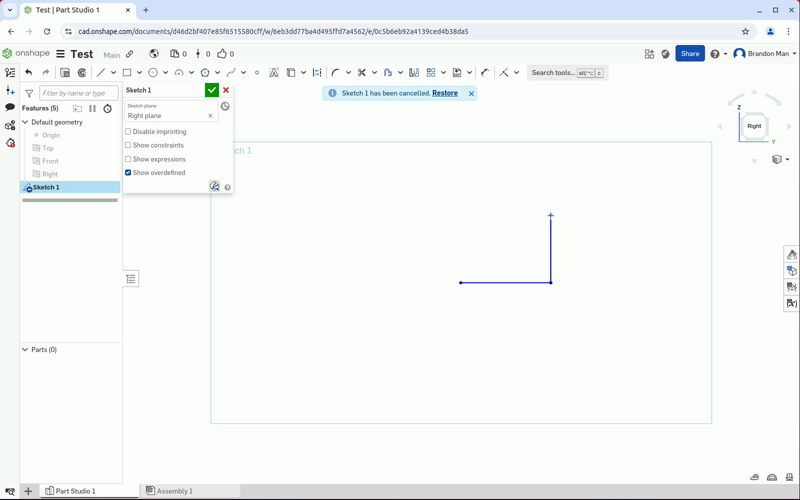
mouse_move(550, 215)
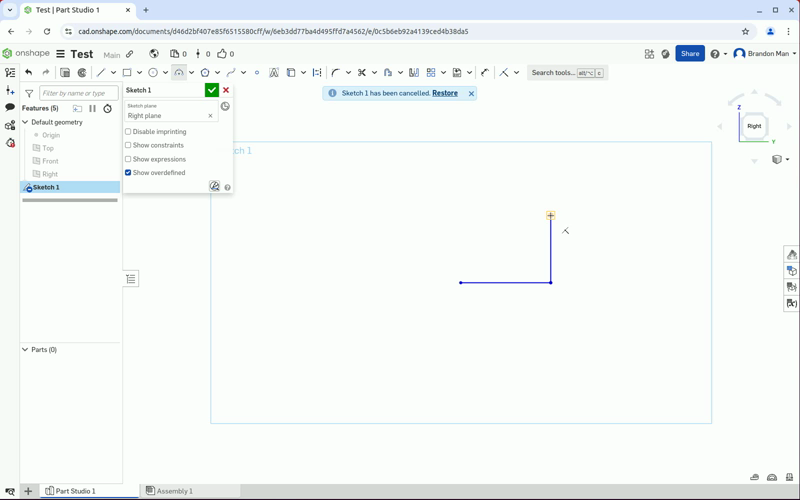
click(550, 215)
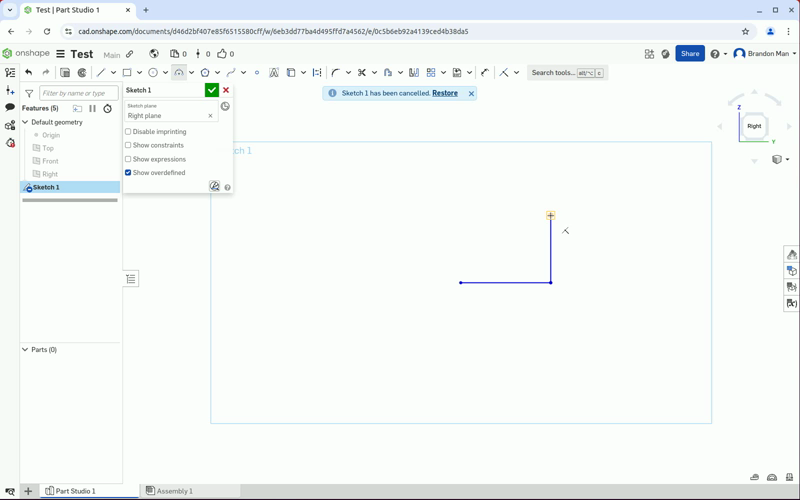
key_down(shift)
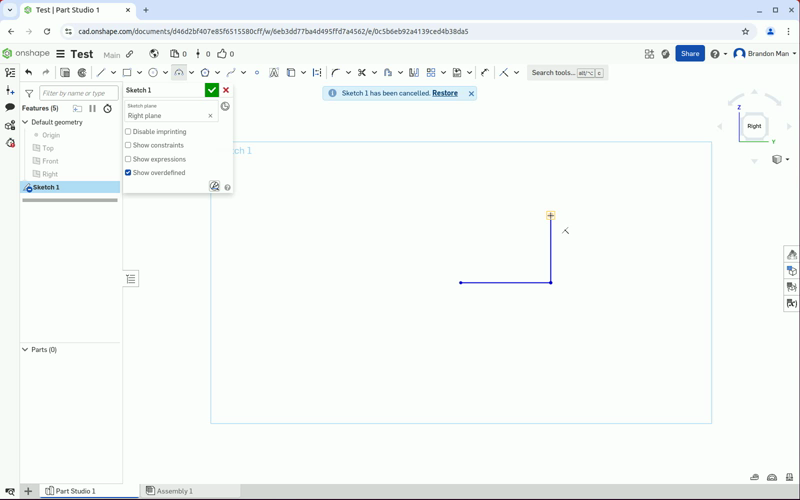
mouse_move(460, 215)
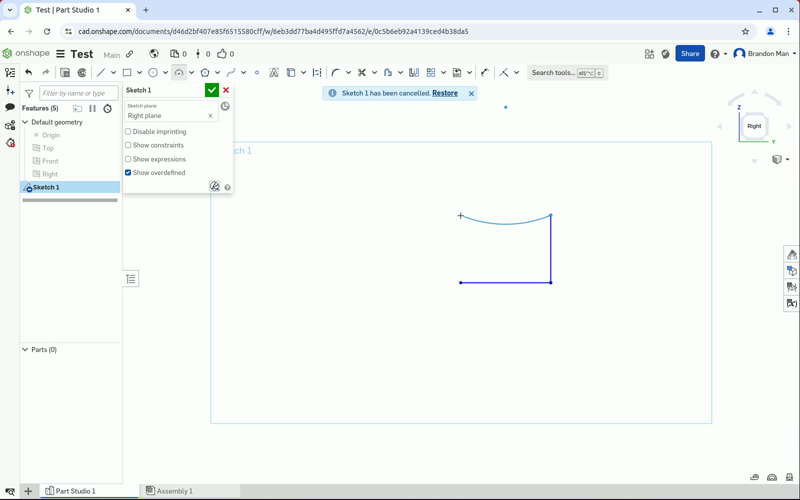
click(460, 215)
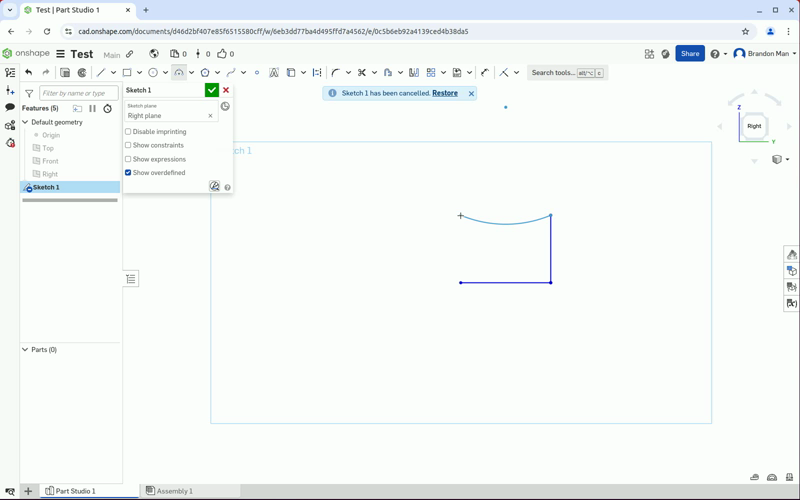
mouse_move(505, 170)
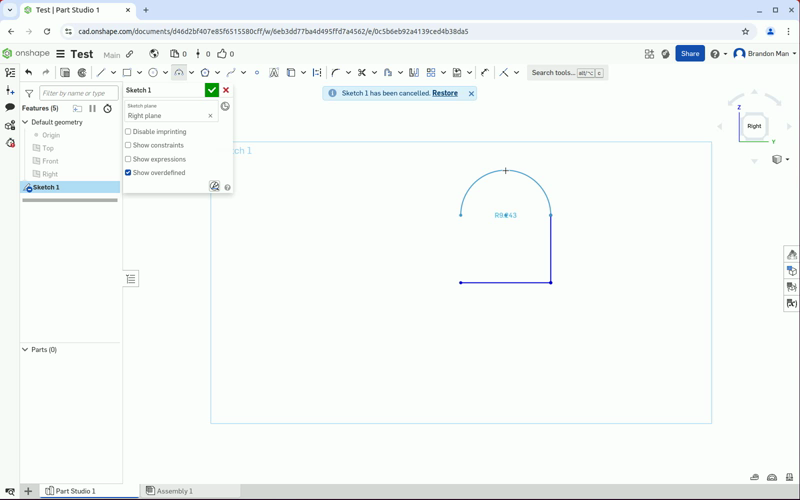
click(505, 170)
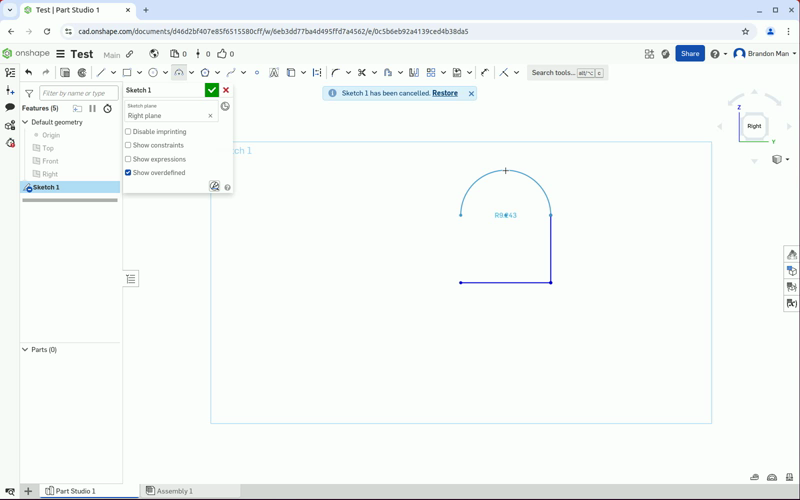
key_up(shift)
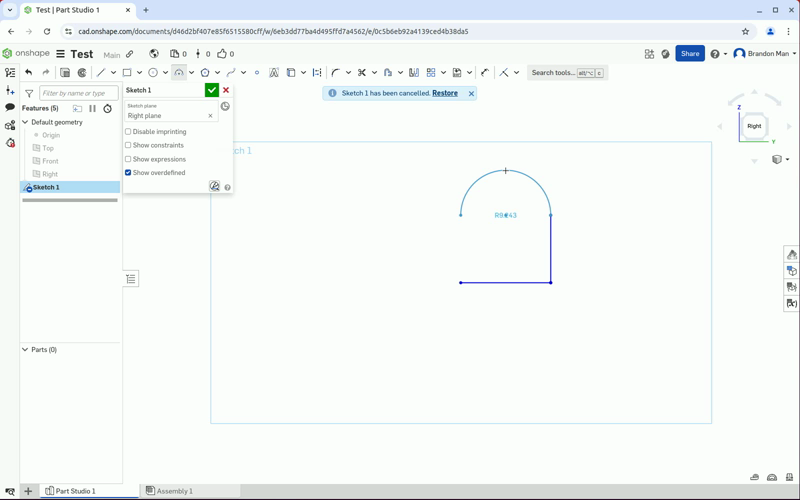
key(esc)
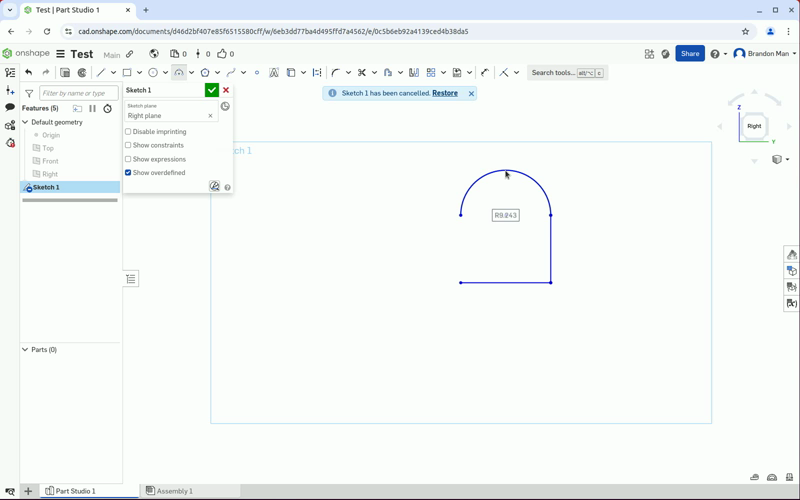
key(l)
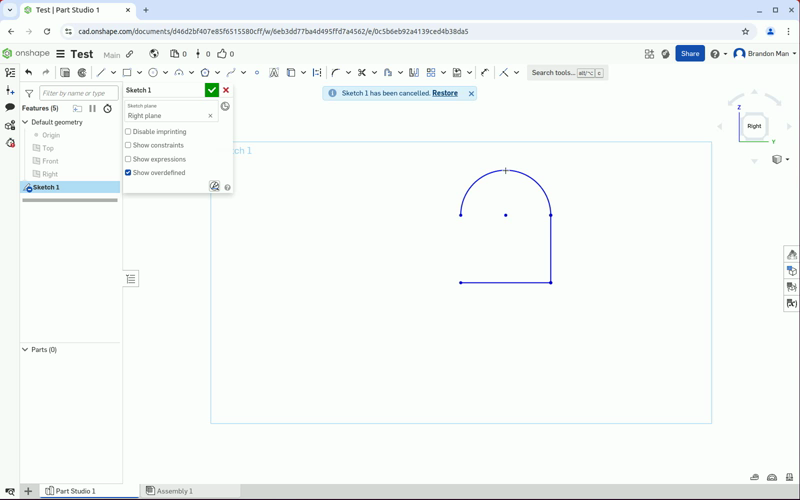
mouse_move(460, 215)
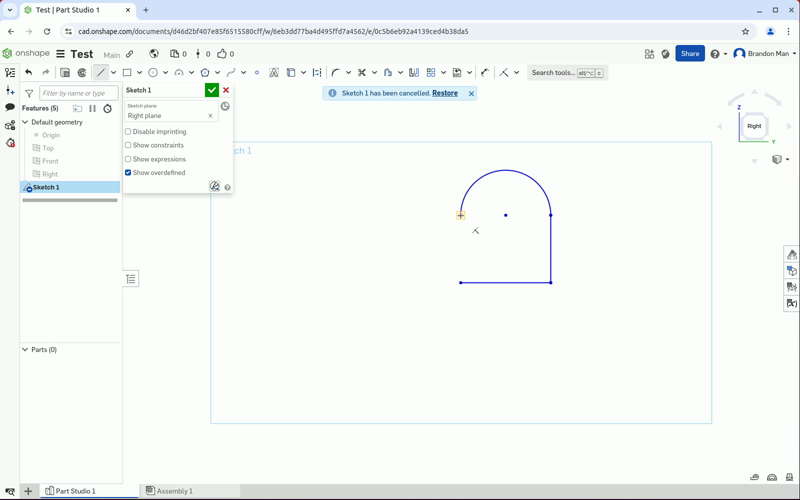
click(460, 215)
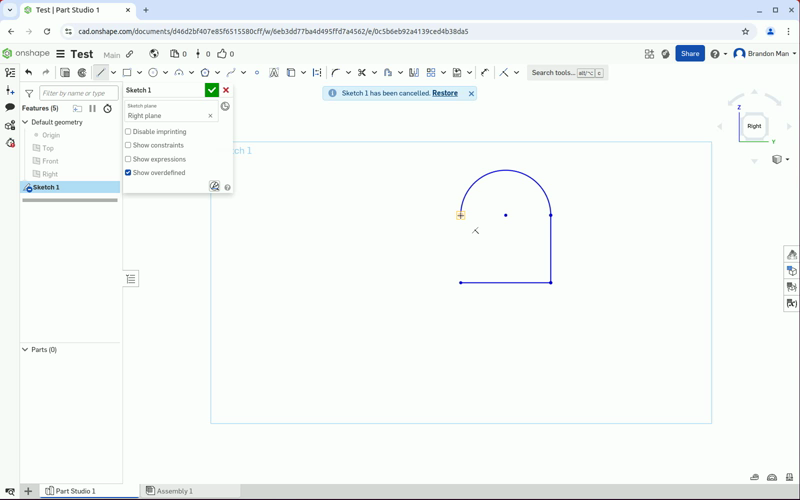
key_down(shift)
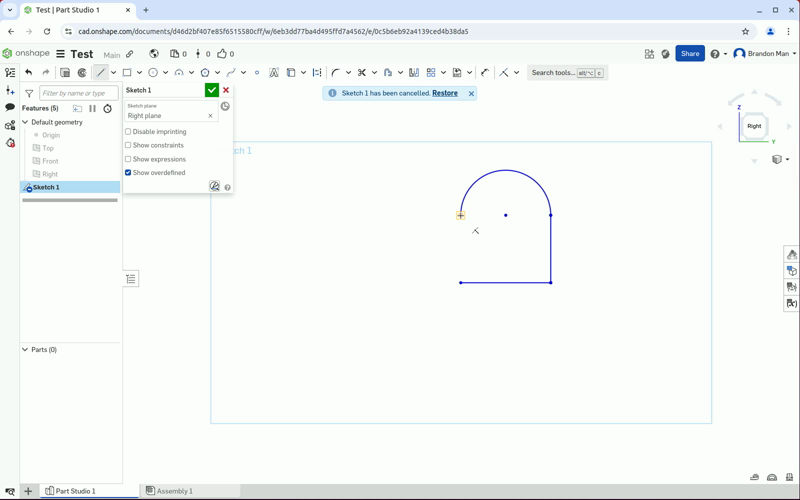
mouse_move(460, 282)
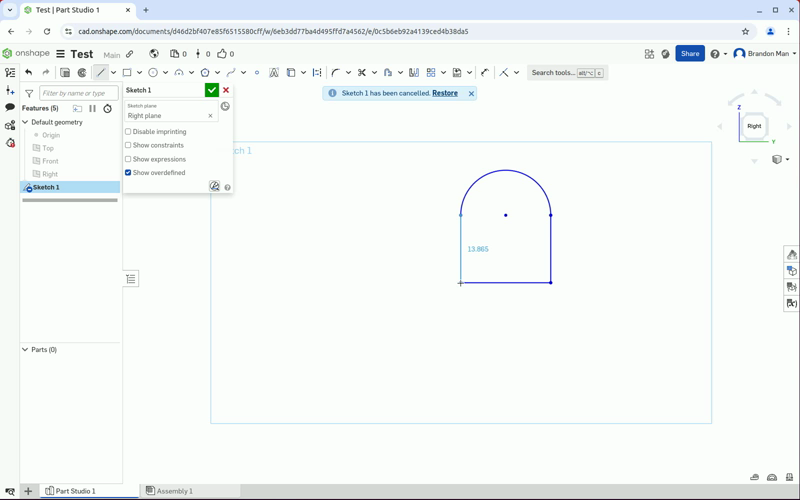
key_up(shift)
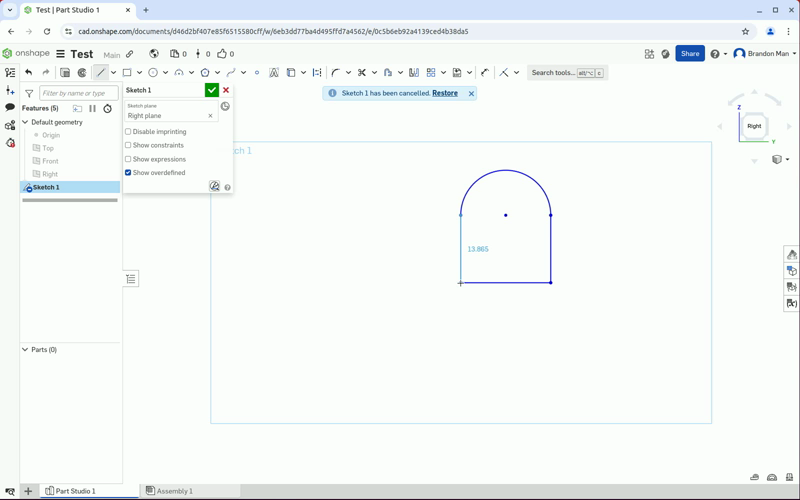
click(460, 282)
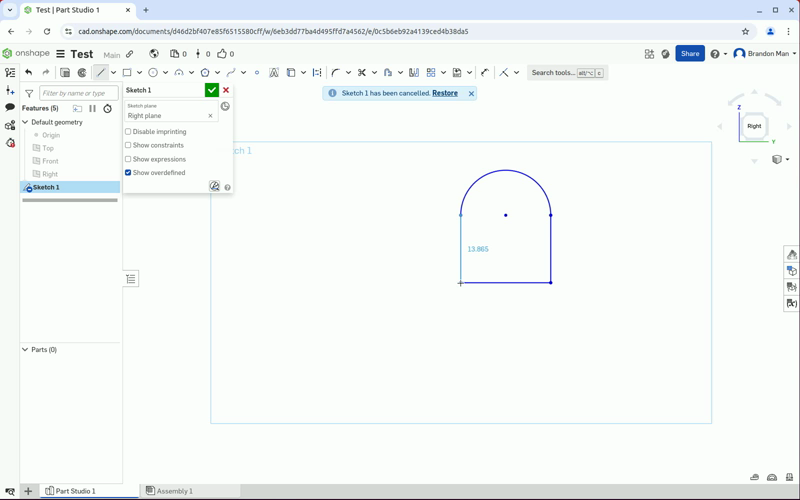
key(esc)
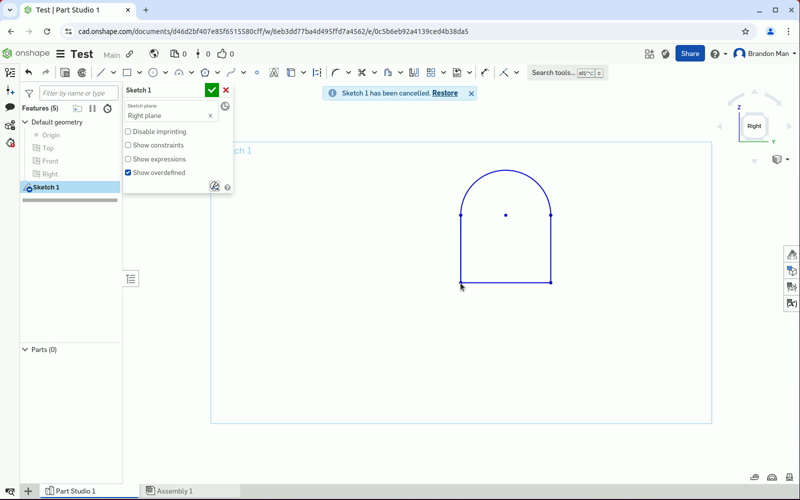
mouse_move(521, 193)
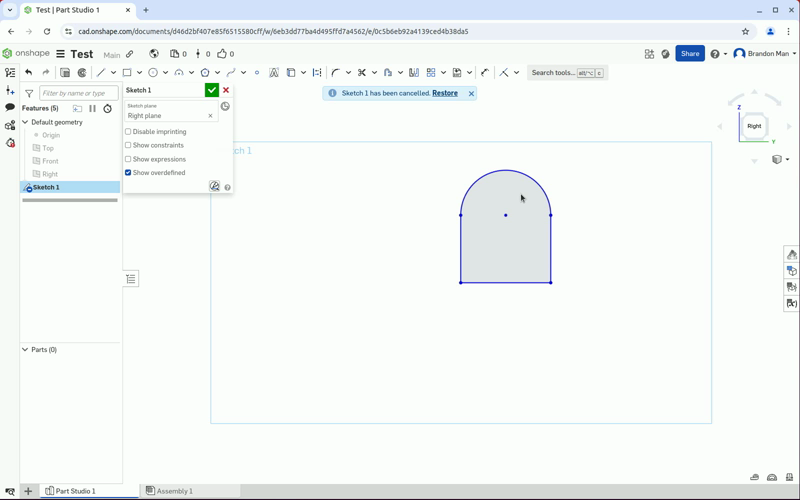
click(521, 193)
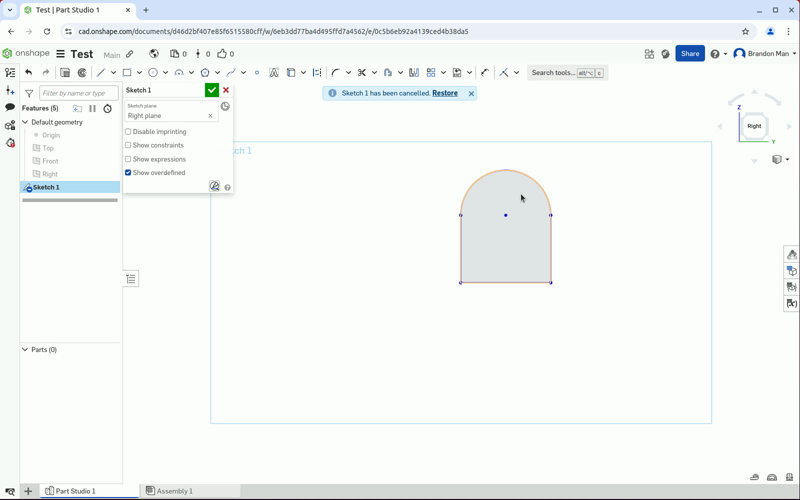
mouse_move(73, 352)
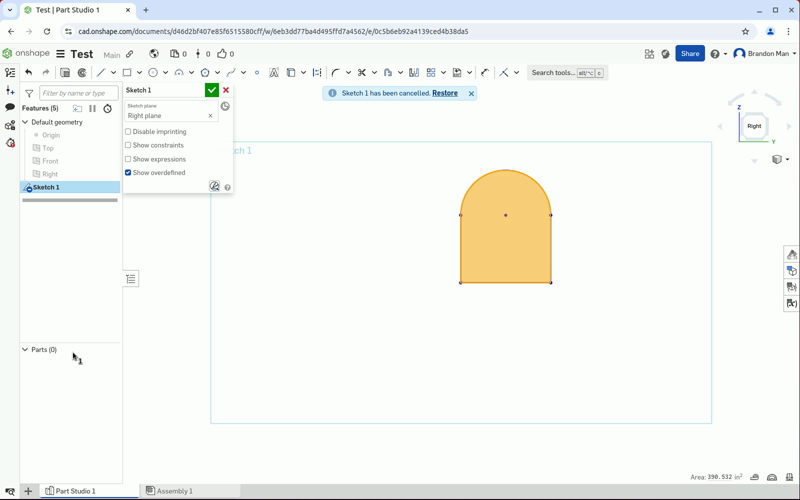
key(shift+y)
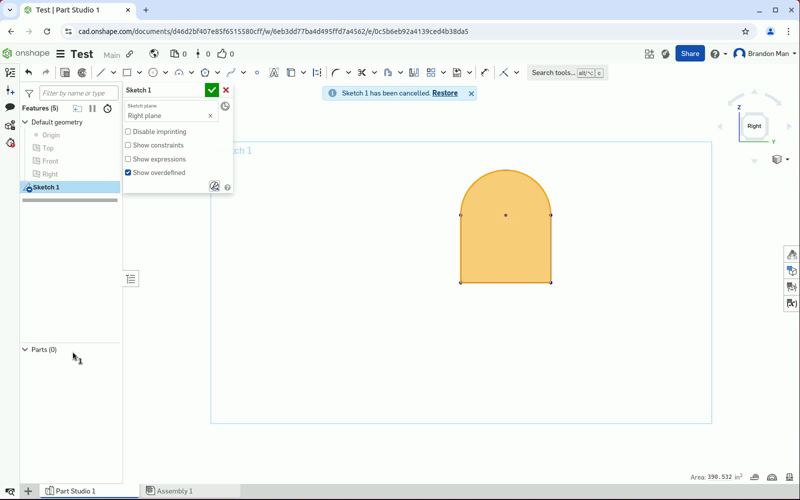
key(shift+e)
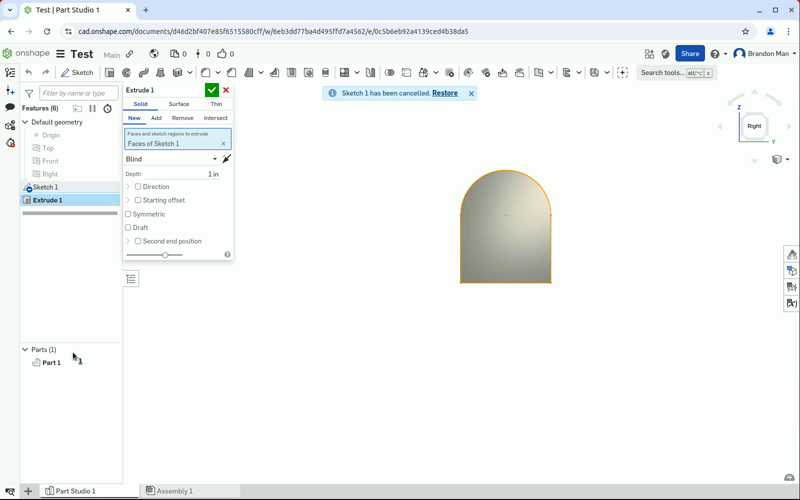
mouse_move(143, 106)
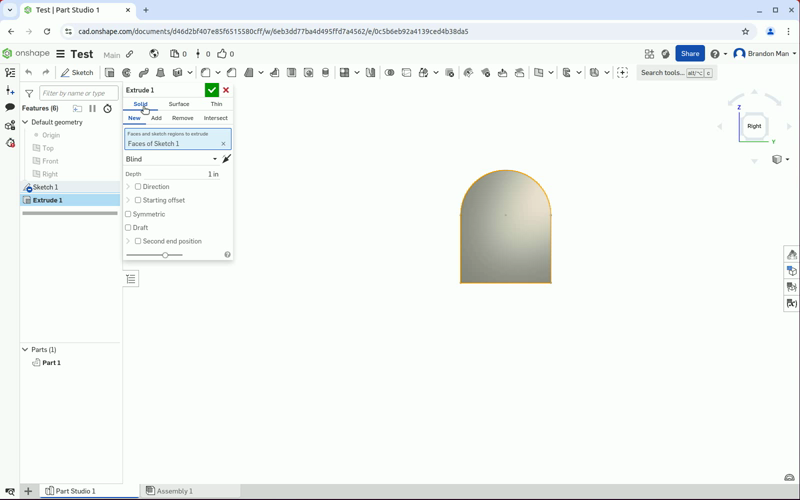
click(143, 106)
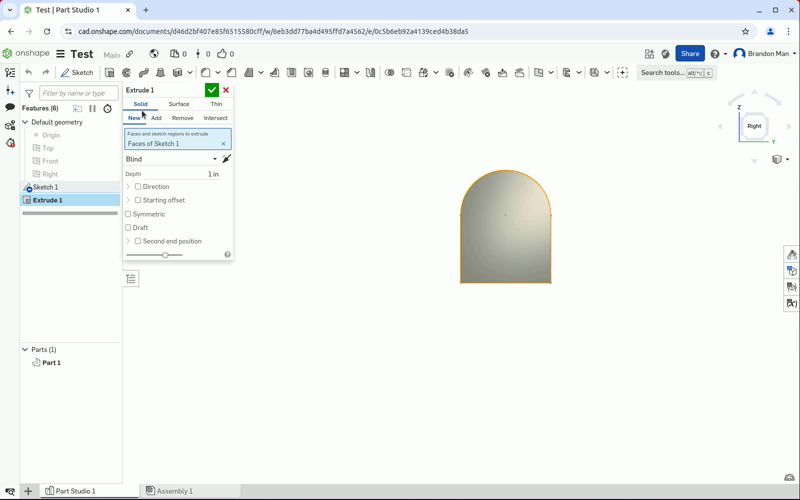
mouse_move(137, 120)
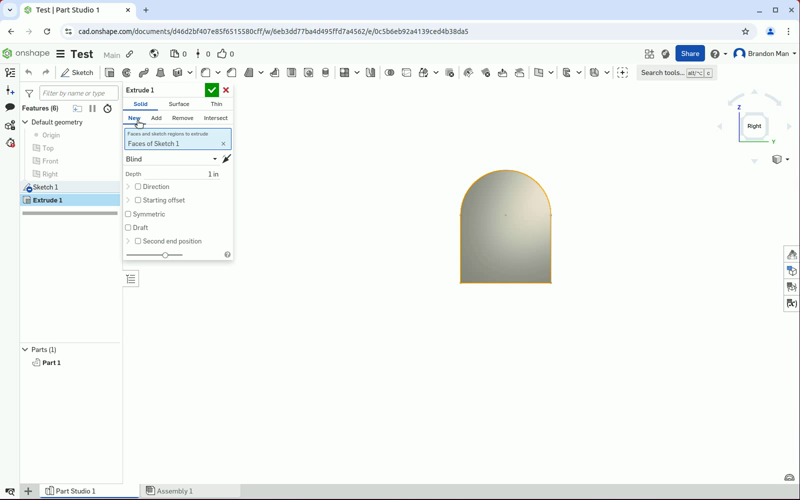
click(137, 120)
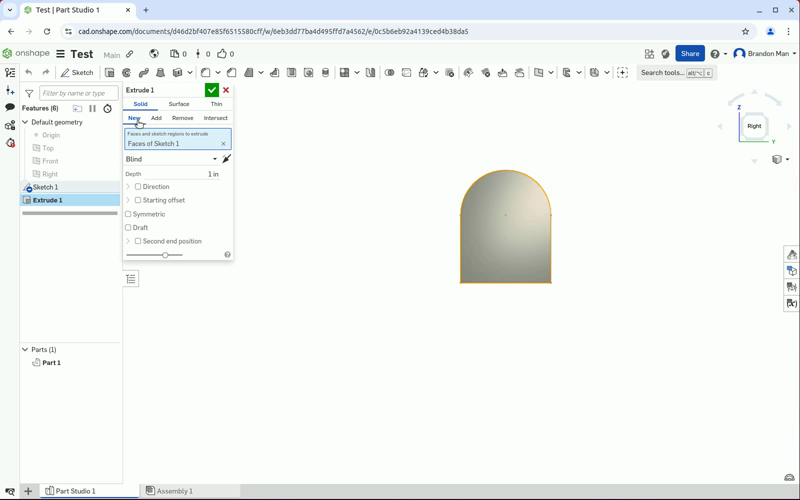
key(tab, 4)
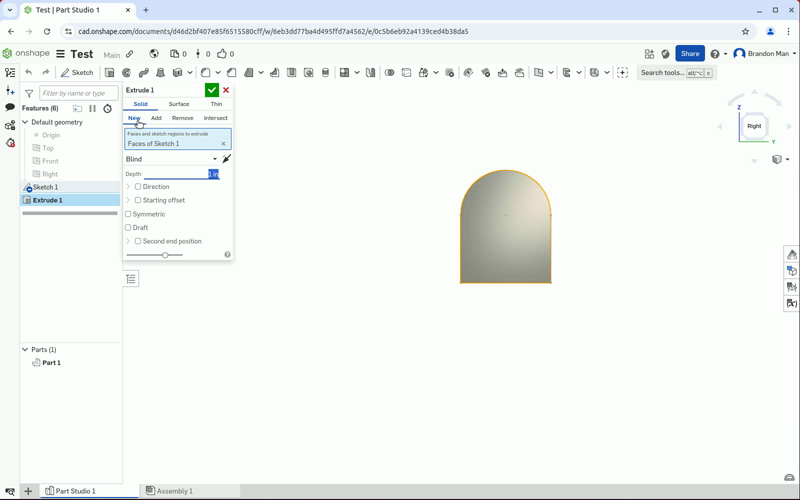
text(23.108)
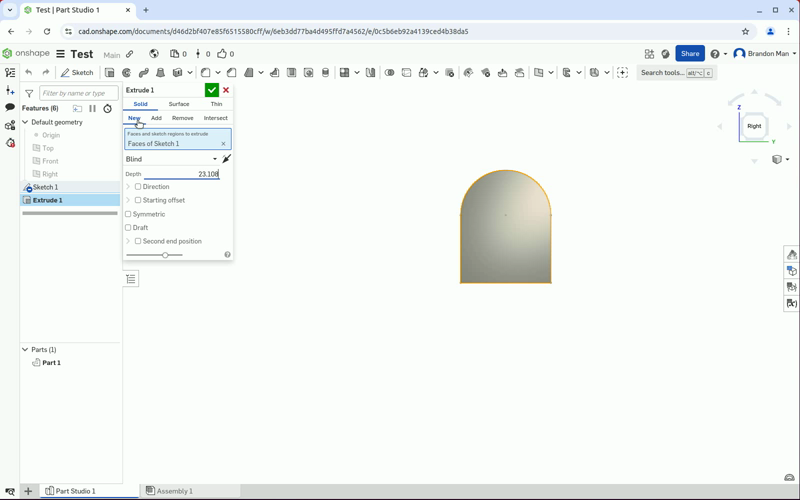
key(enter)
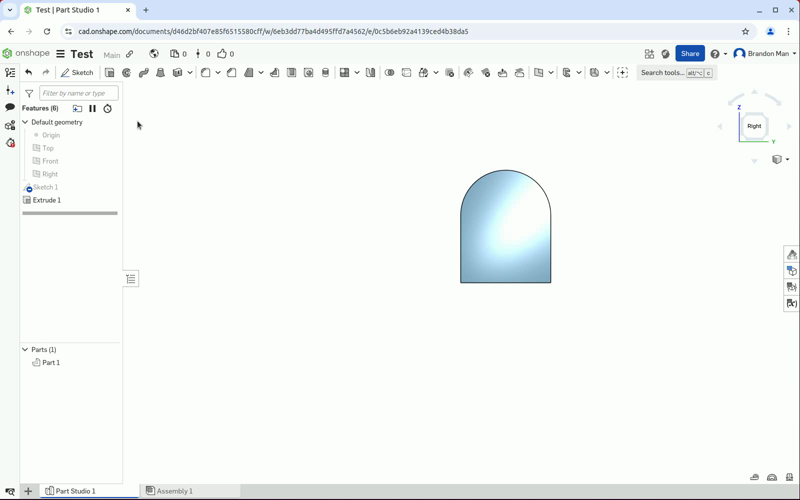
key(shift+h)
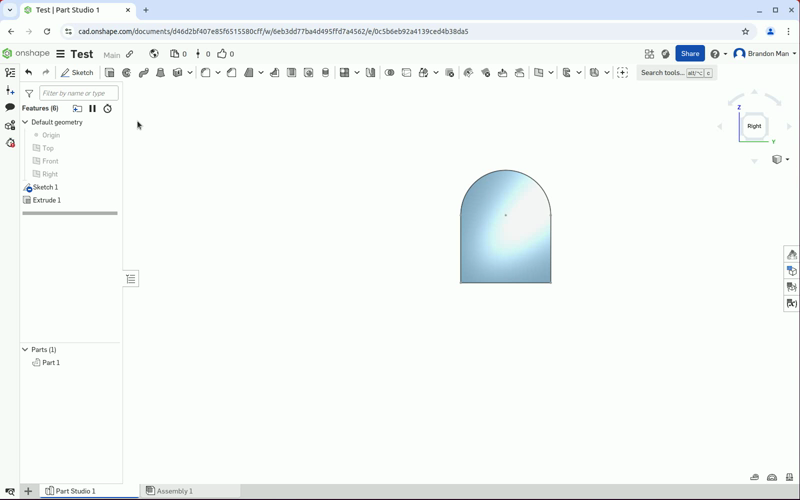
key(shift+h)
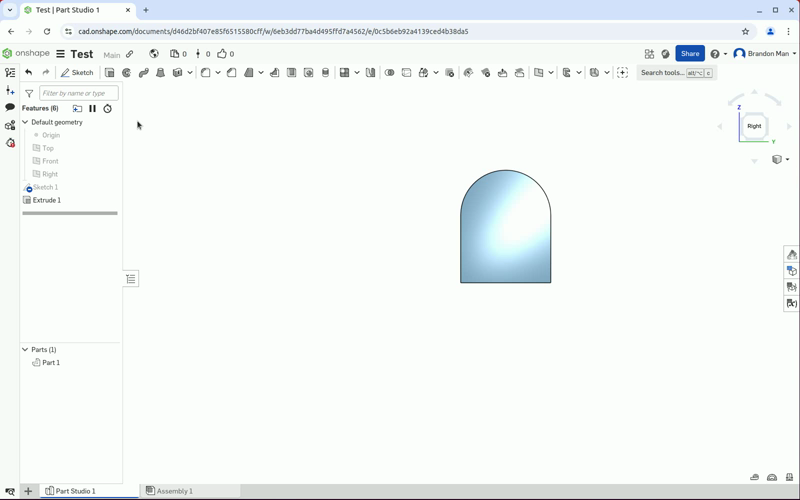
mouse_move(73, 189)
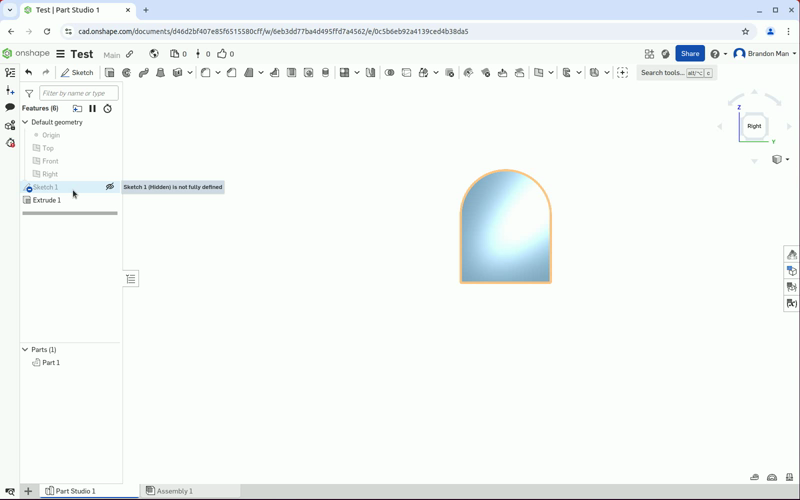
click(73, 189)
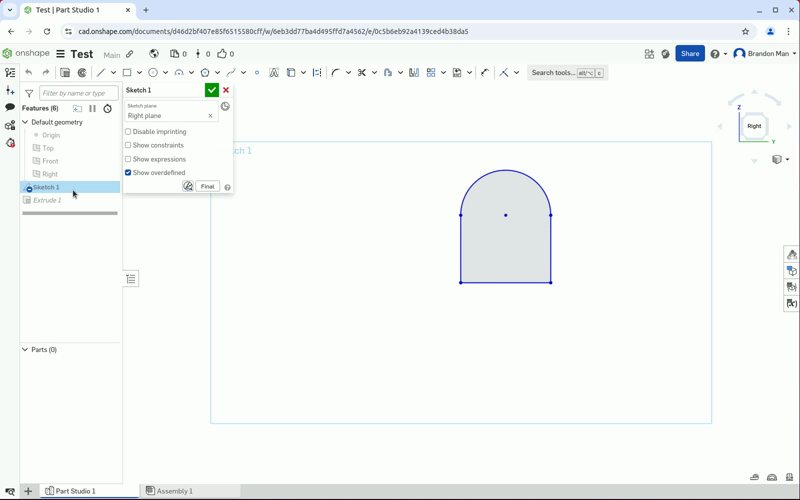
mouse_move(229, 92)
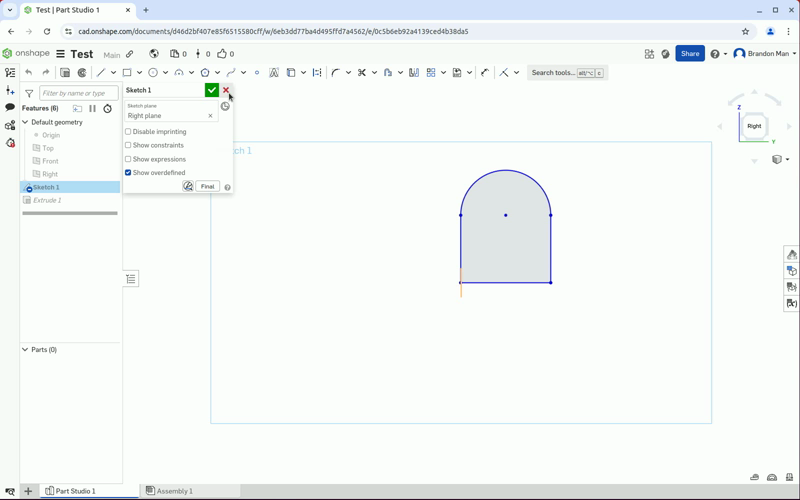
click(229, 92)
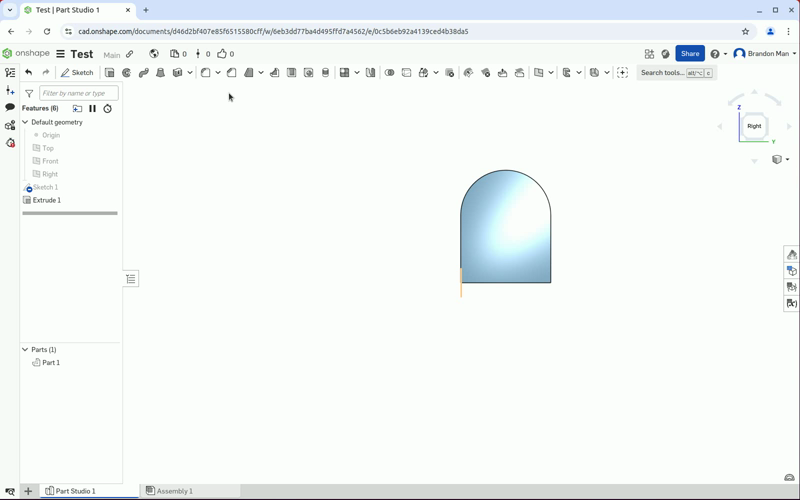
mouse_move(73, 352)
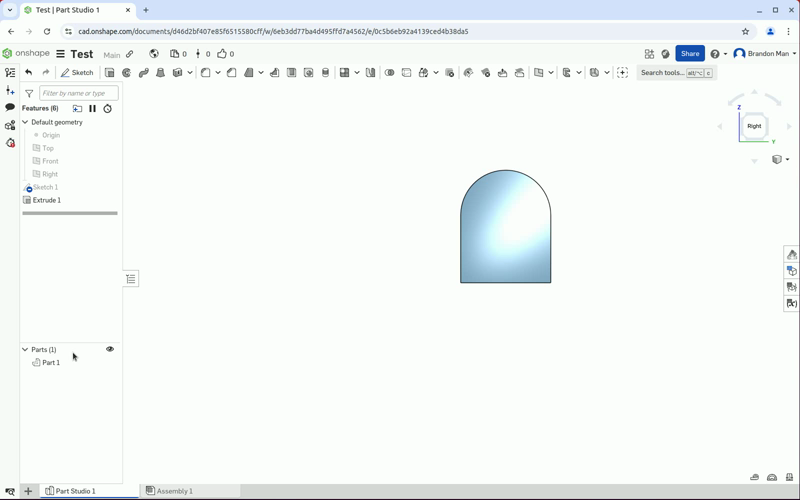
key(y)
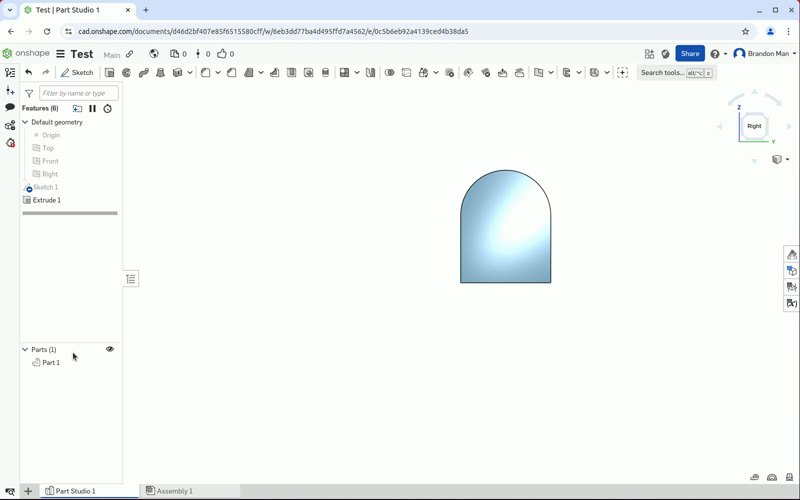
key(shift+p)
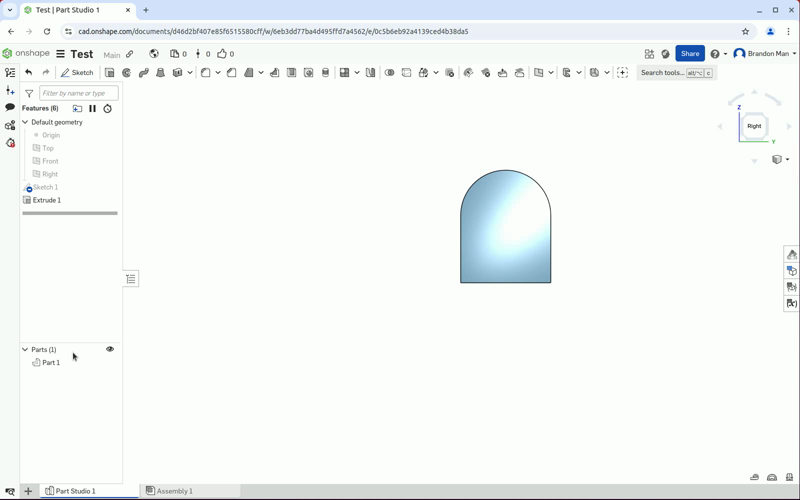
key(space)
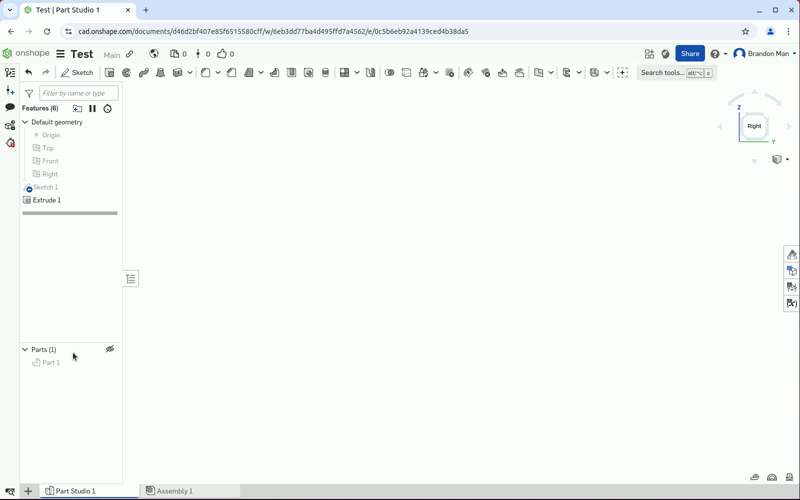
key_down(shift)
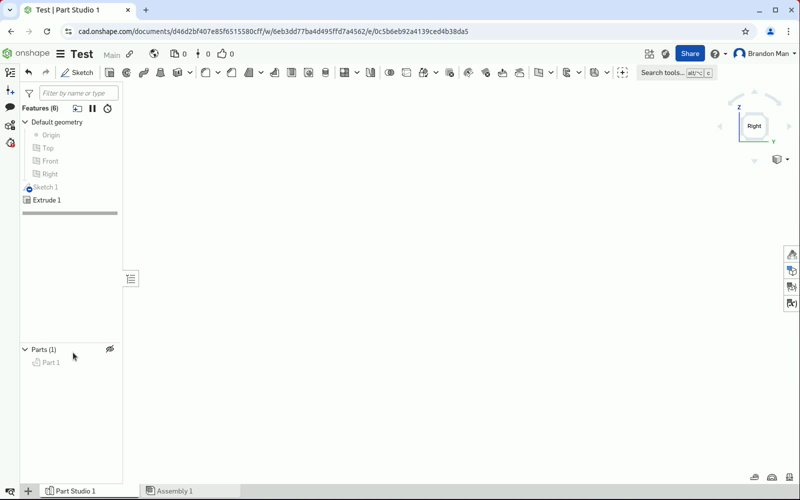
key(right)
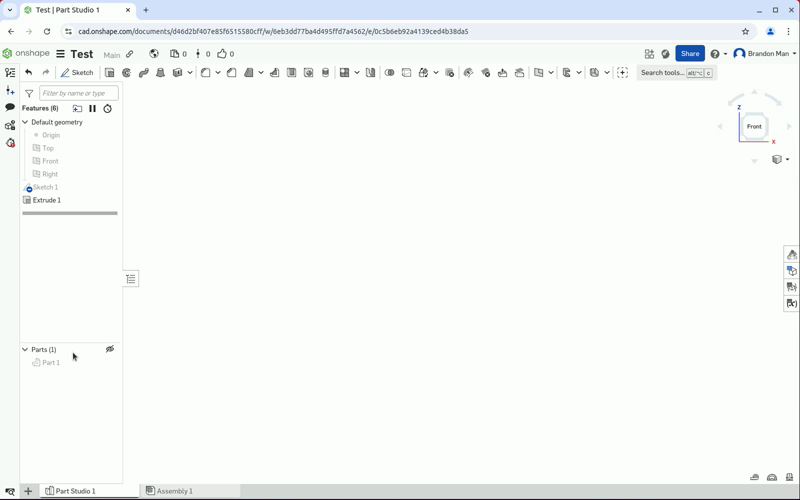
key_up(shift)
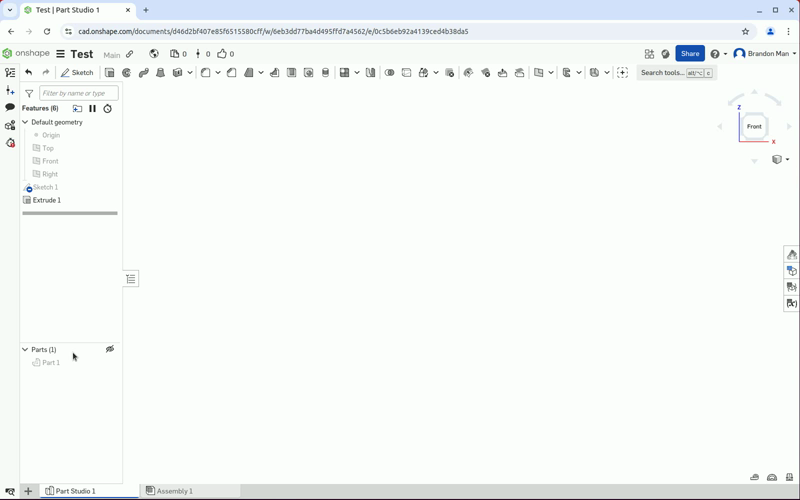
mouse_move(73, 352)
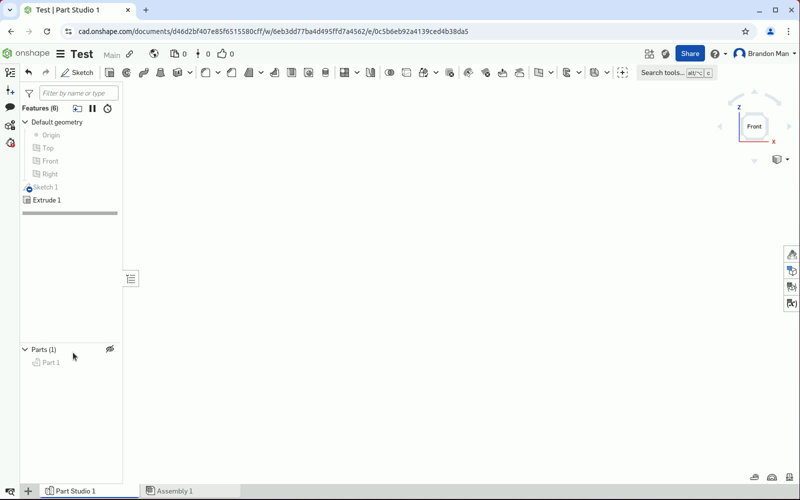
key(shift+y)
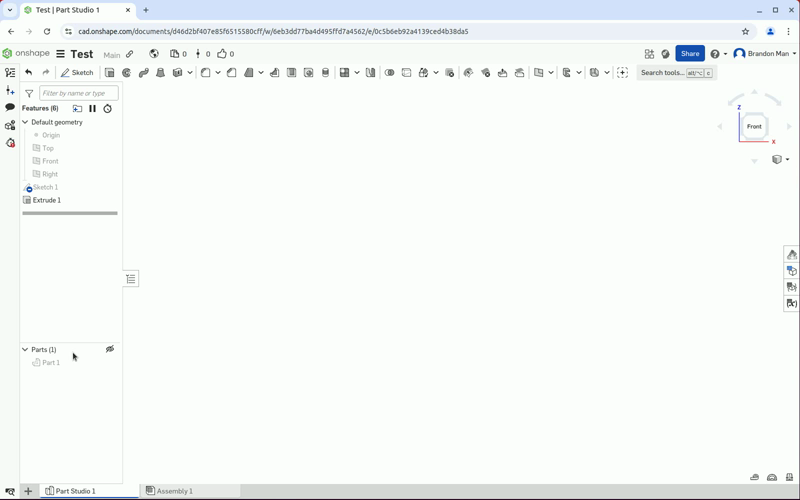
key(shift+s)
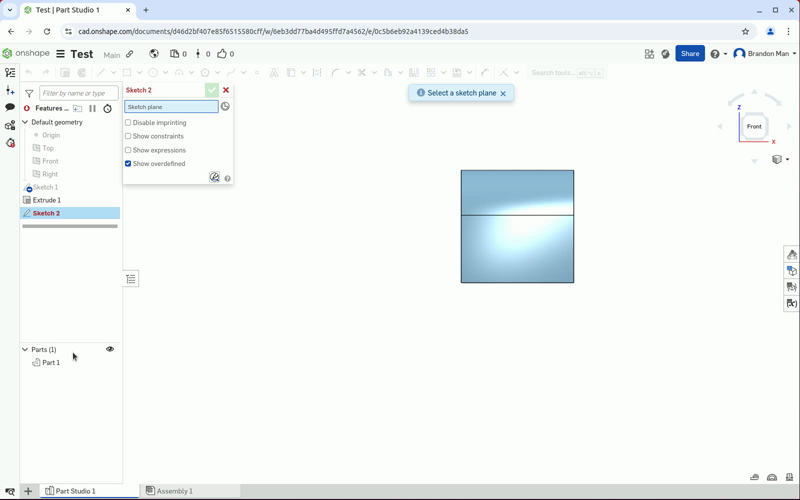
mouse_move(73, 163)
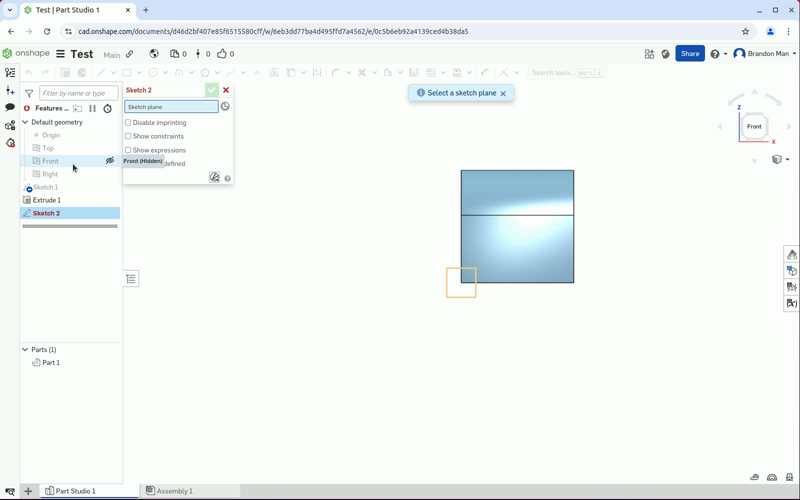
click(73, 163)
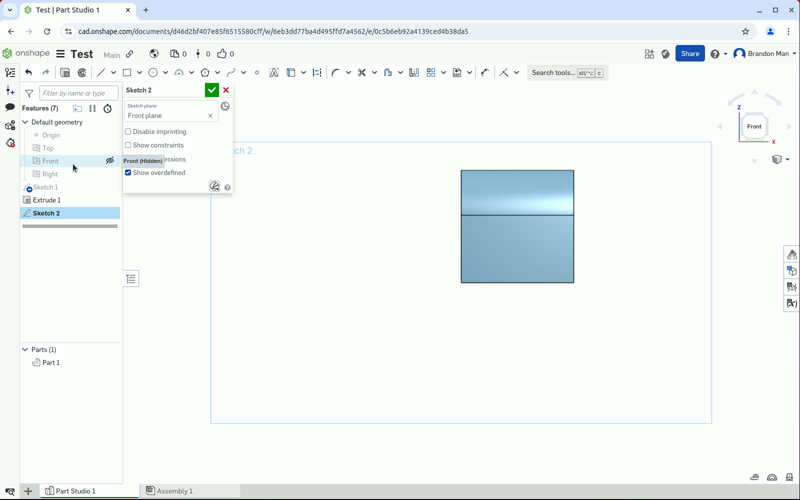
mouse_move(73, 352)
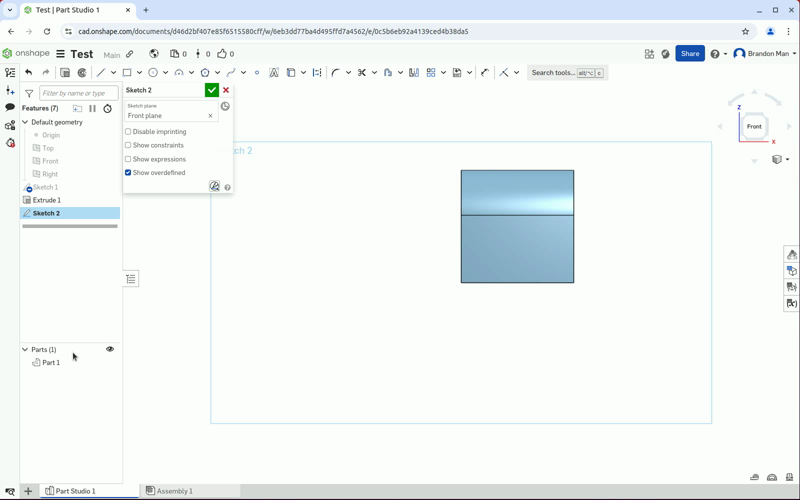
key(y)
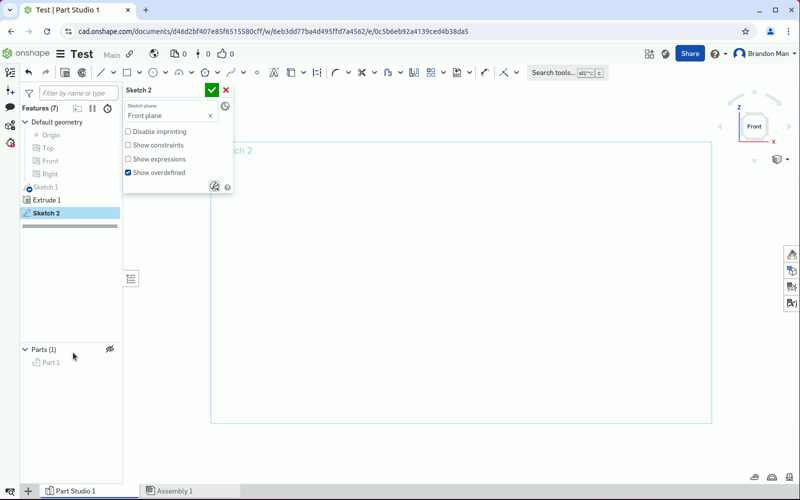
key(l)
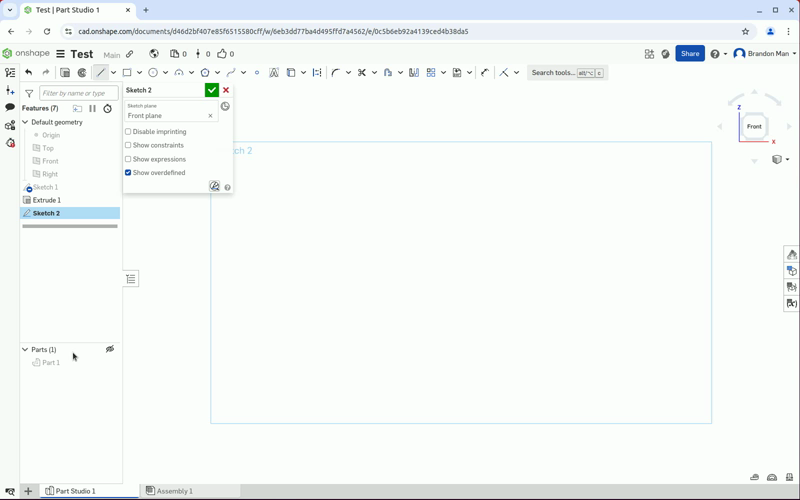
key_down(shift)
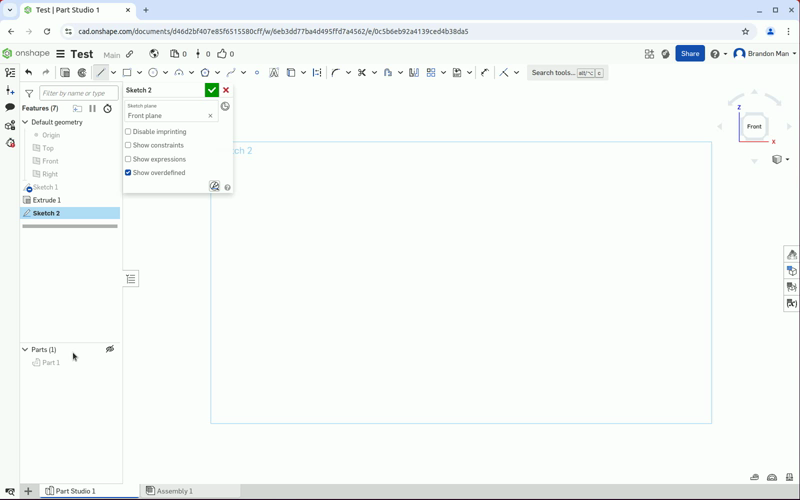
mouse_move(483, 215)
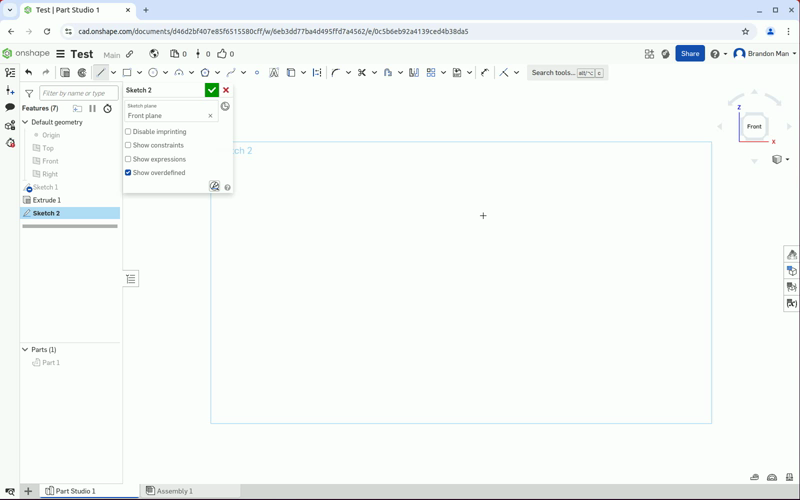
click(483, 215)
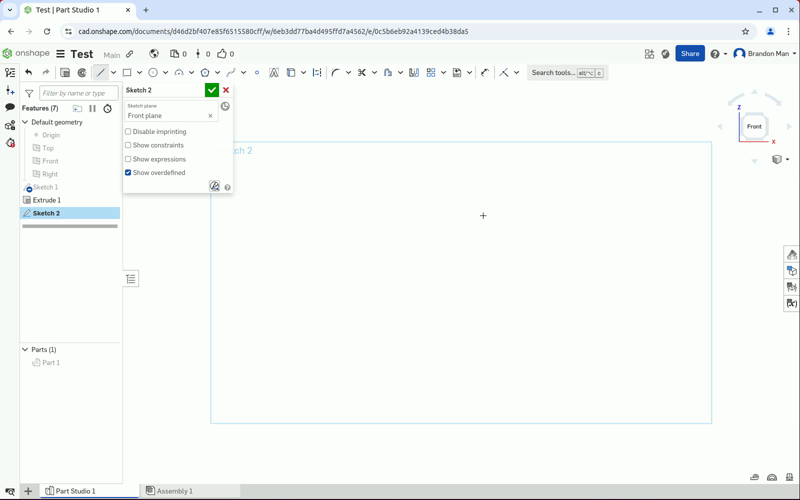
key_up(shift)
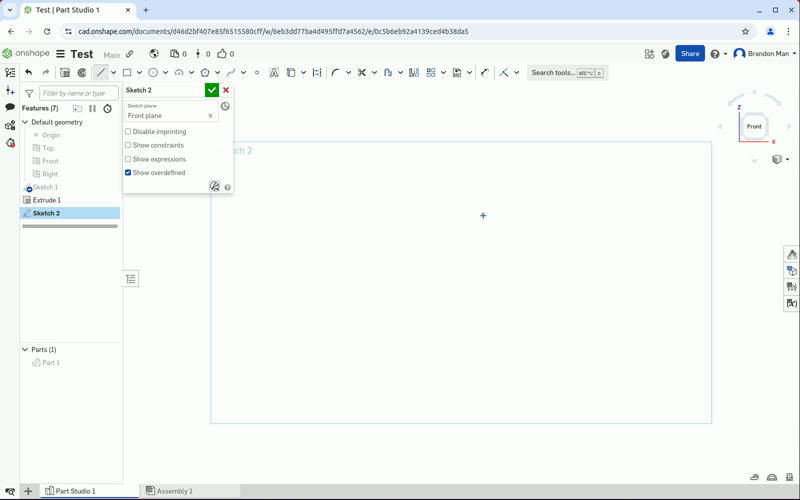
key_down(shift)
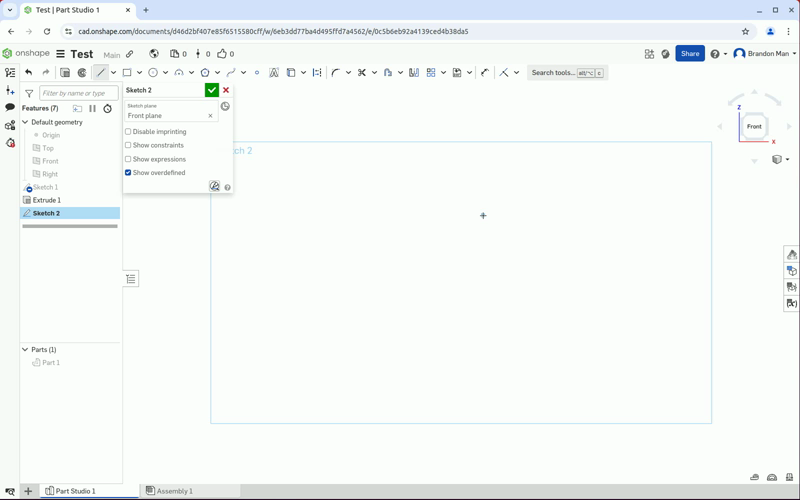
mouse_move(551, 215)
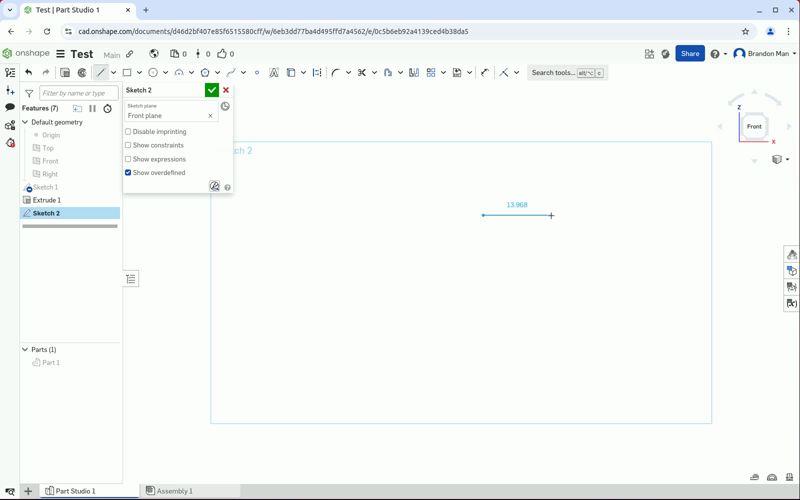
click(551, 215)
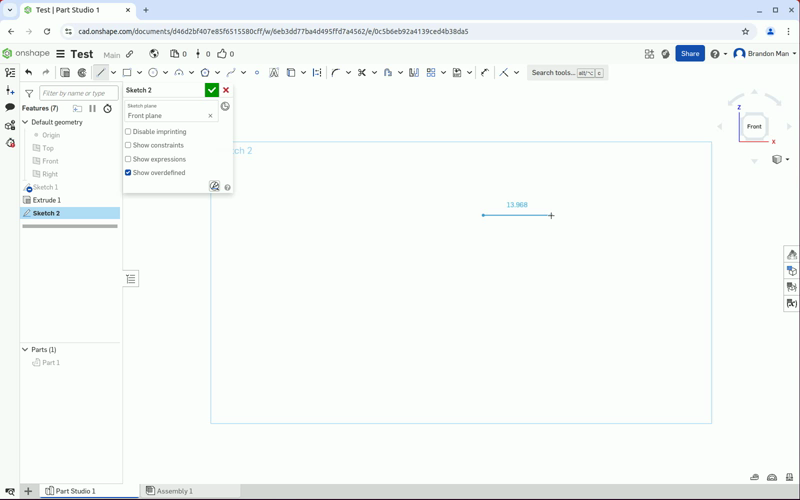
key_up(shift)
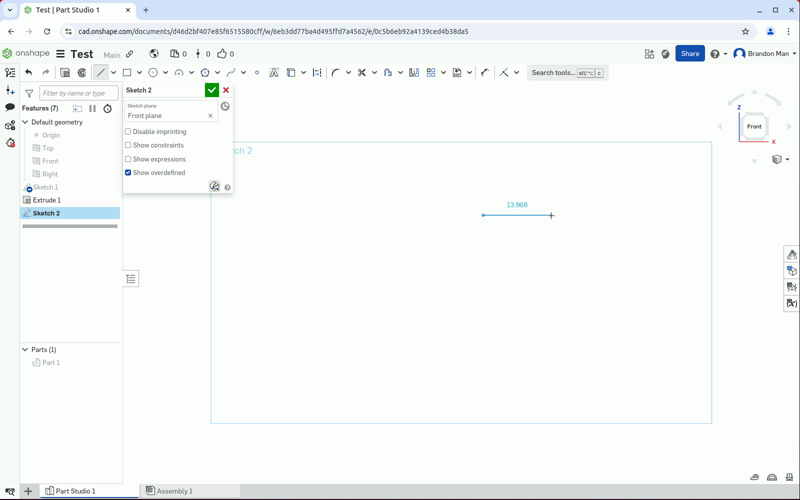
key_down(shift)
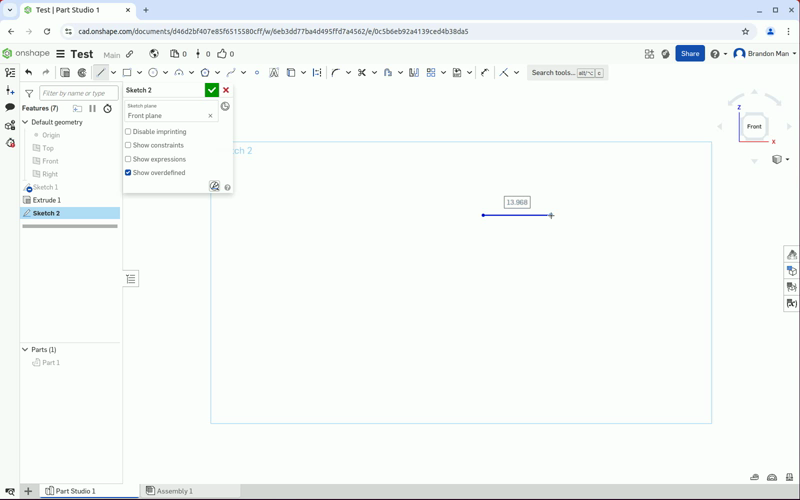
mouse_move(581, 215)
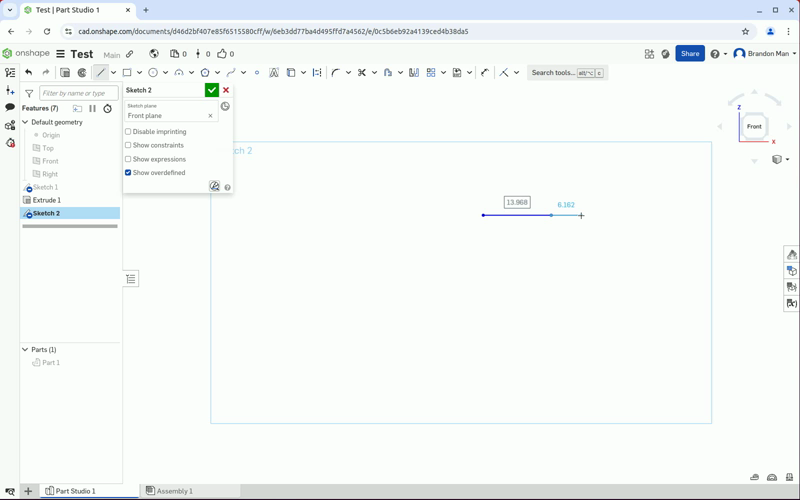
mouse_move(551, 169)
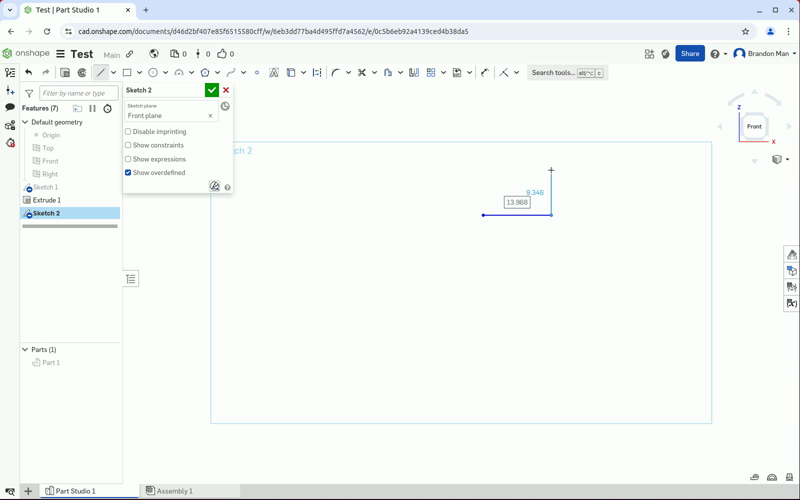
click(551, 169)
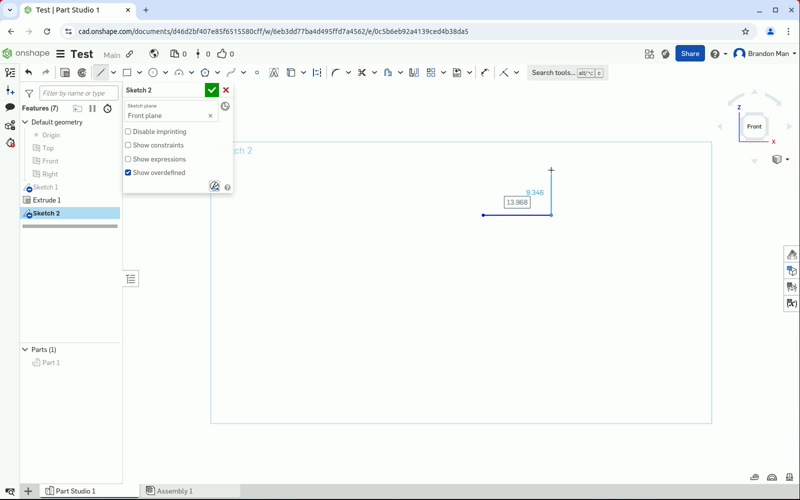
key_up(shift)
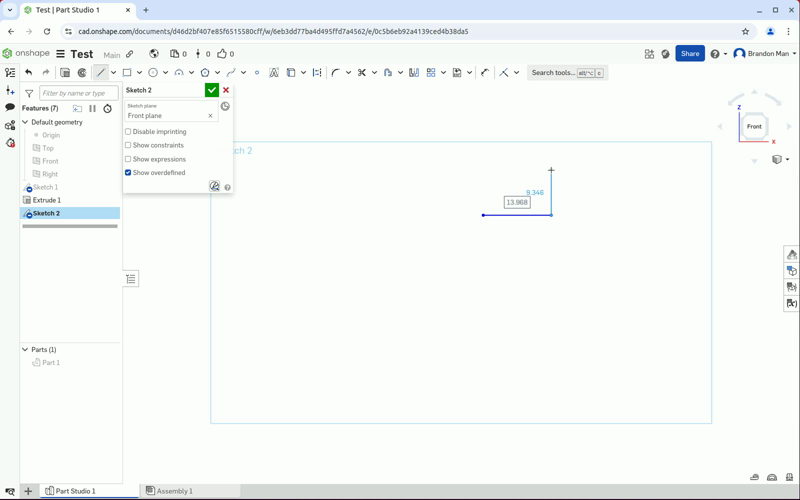
key_down(shift)
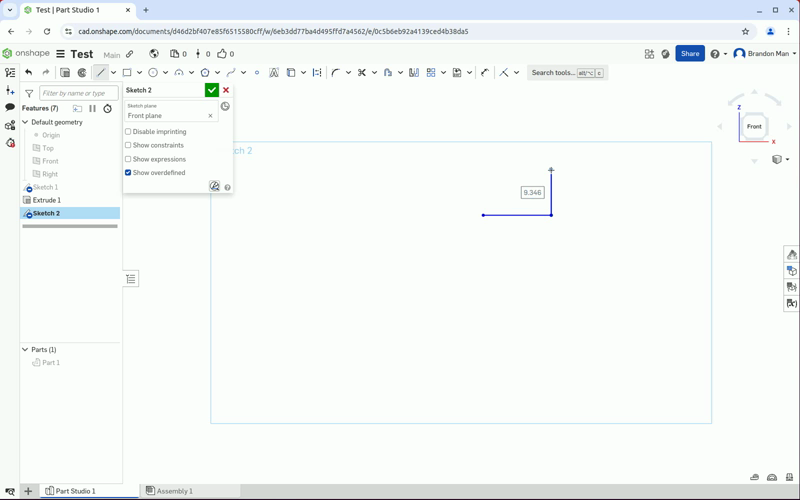
mouse_move(483, 169)
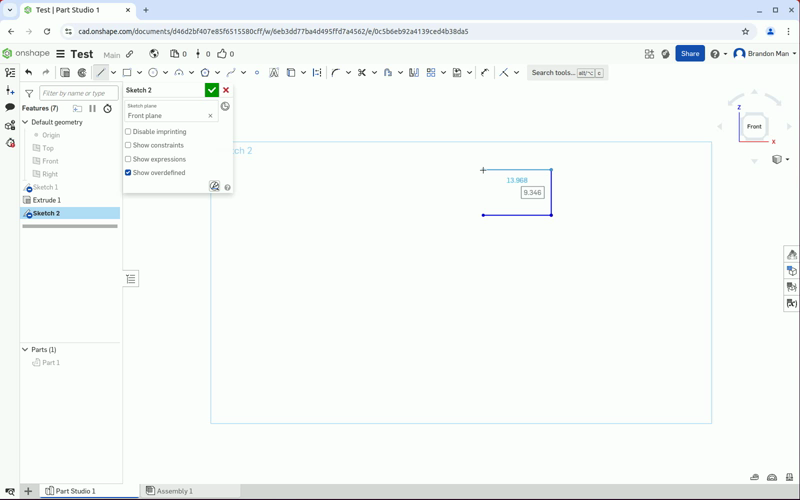
click(483, 169)
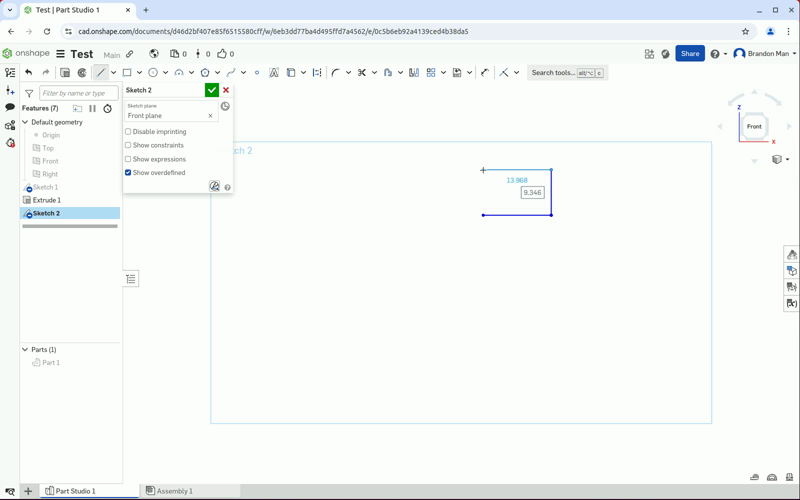
key_up(shift)
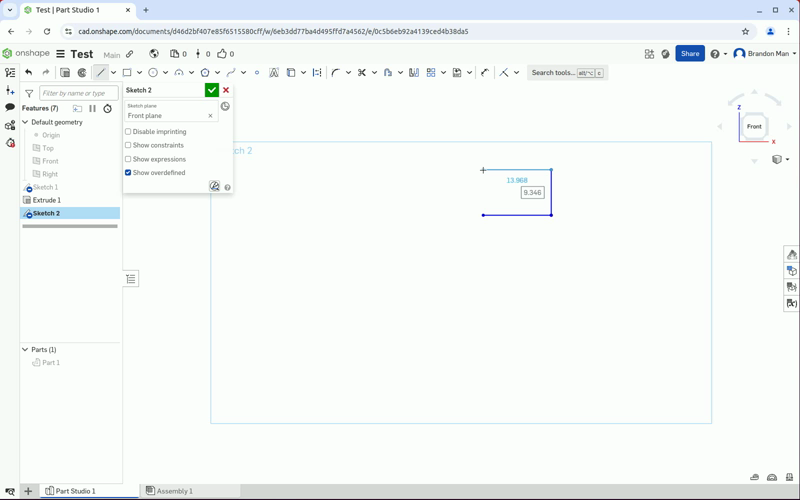
mouse_move(513, 169)
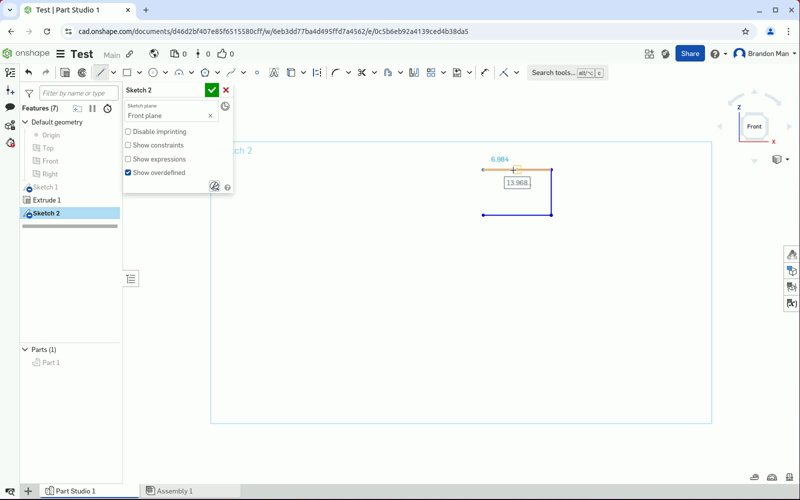
key_down(shift)
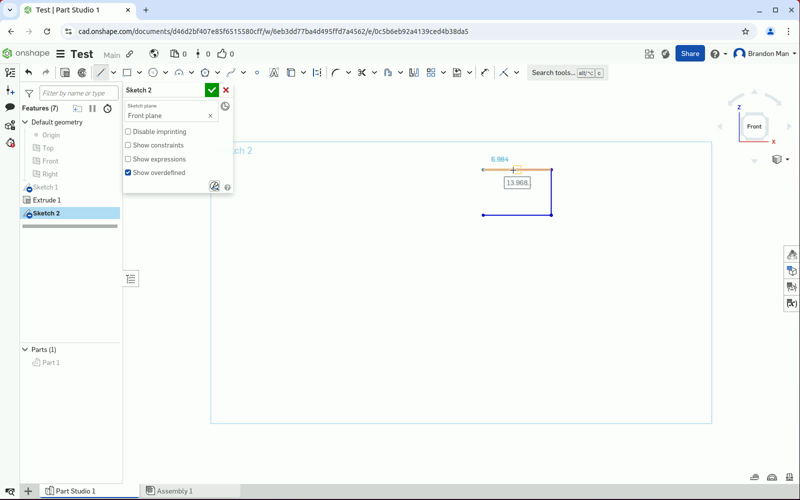
mouse_move(483, 215)
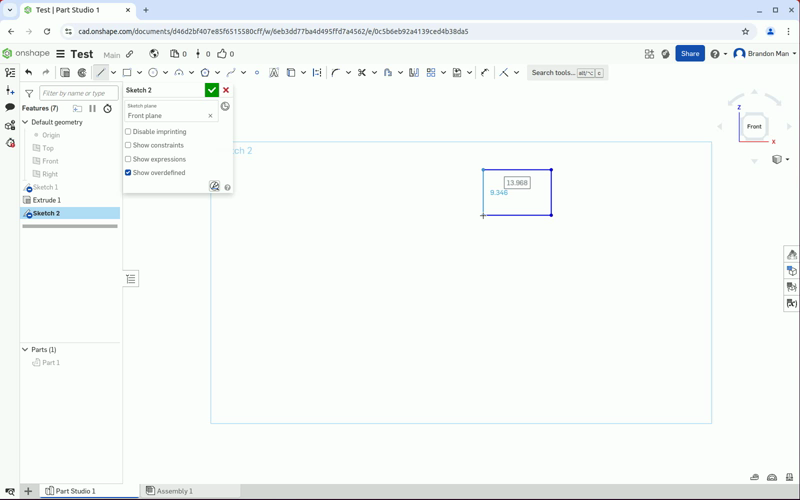
key_up(shift)
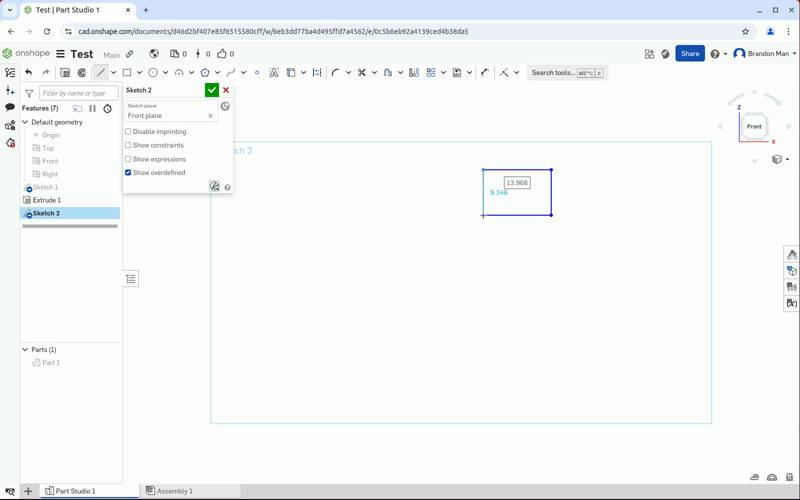
click(483, 215)
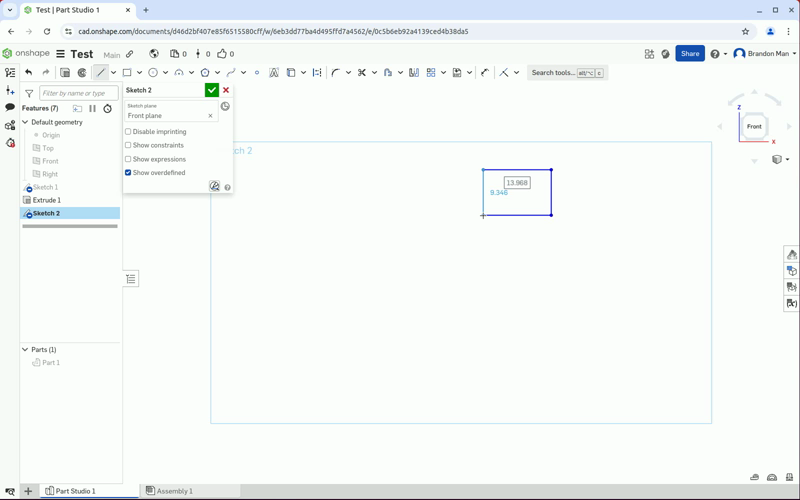
key(esc)
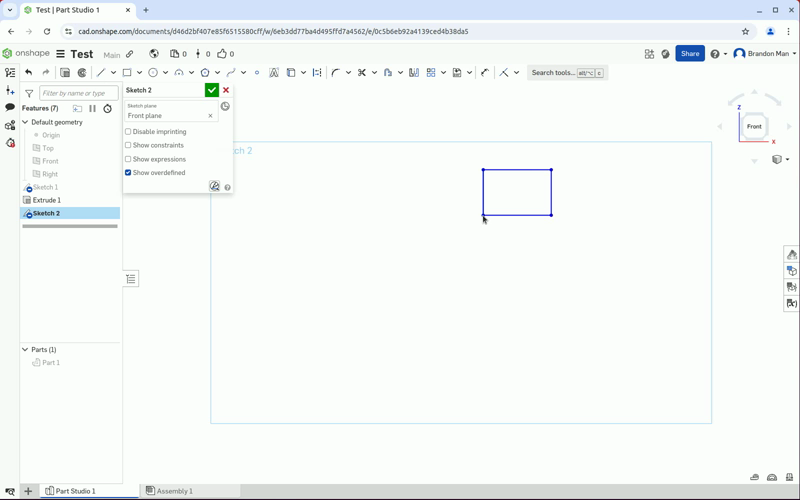
mouse_move(530, 196)
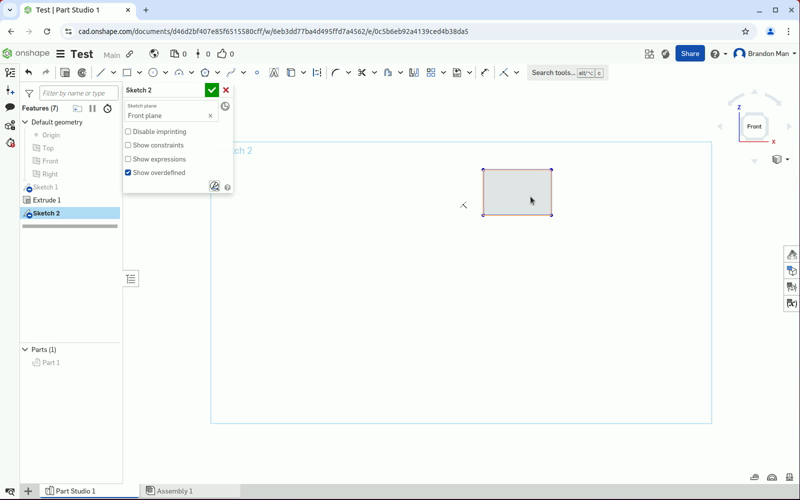
click(530, 196)
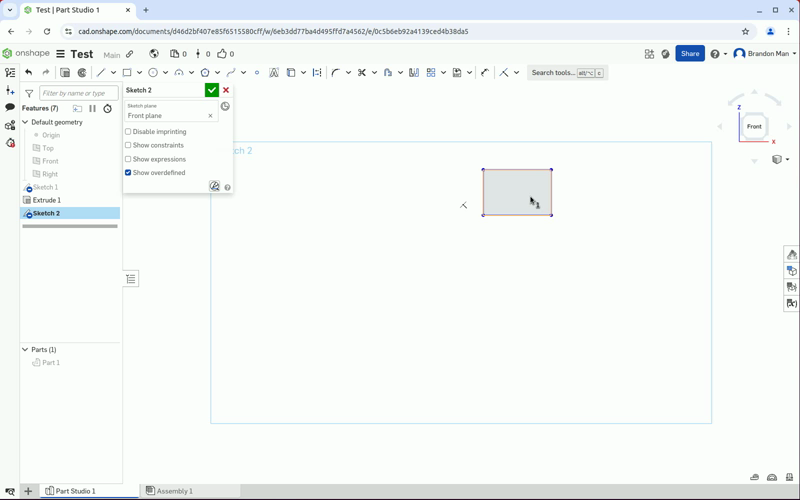
mouse_move(73, 352)
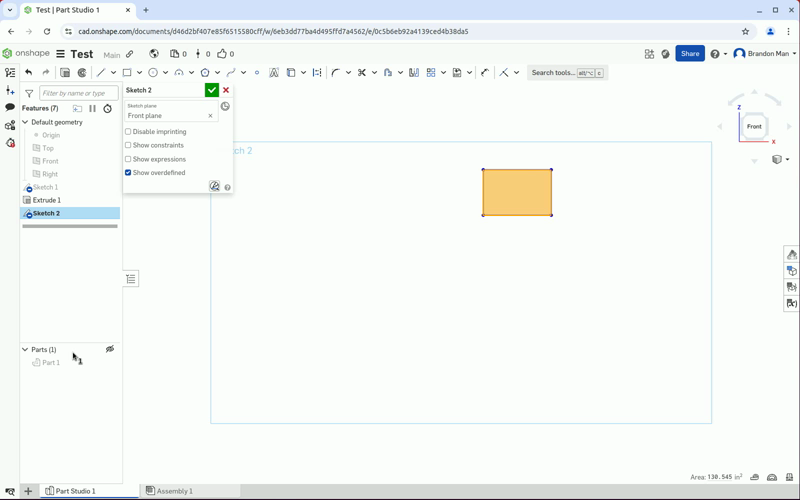
key(shift+y)
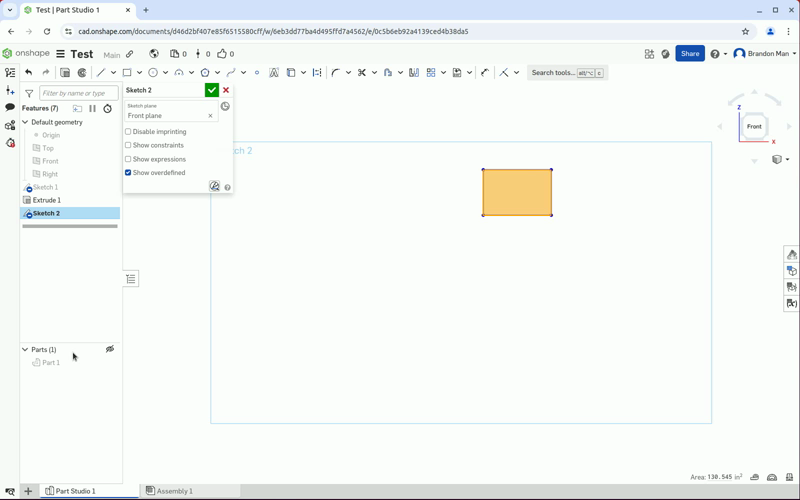
key(shift+e)
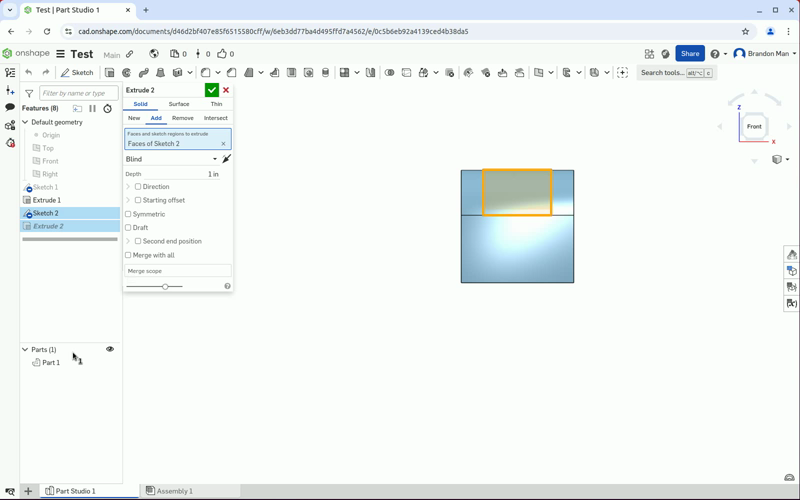
mouse_move(143, 106)
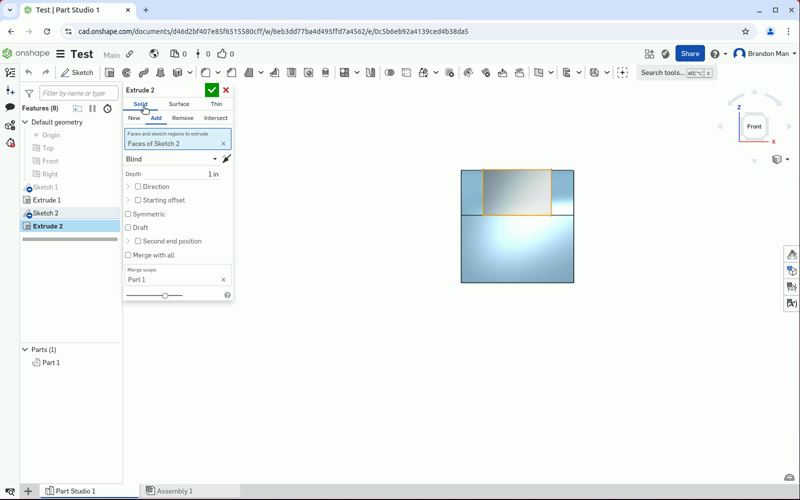
click(143, 106)
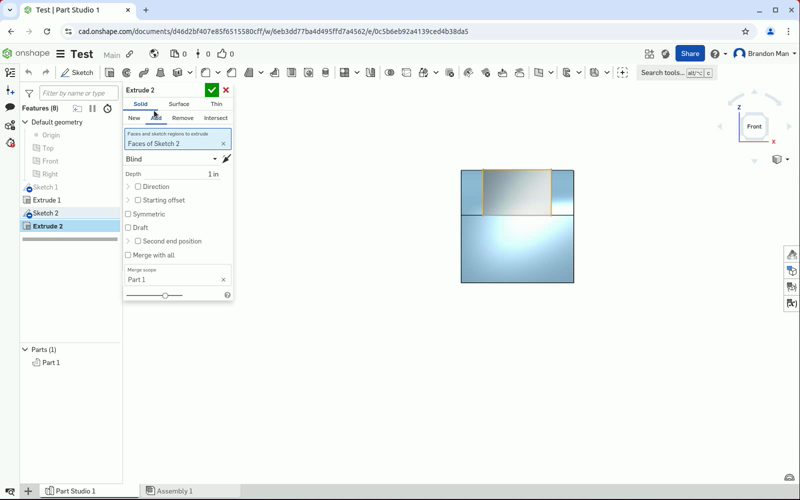
mouse_move(186, 120)
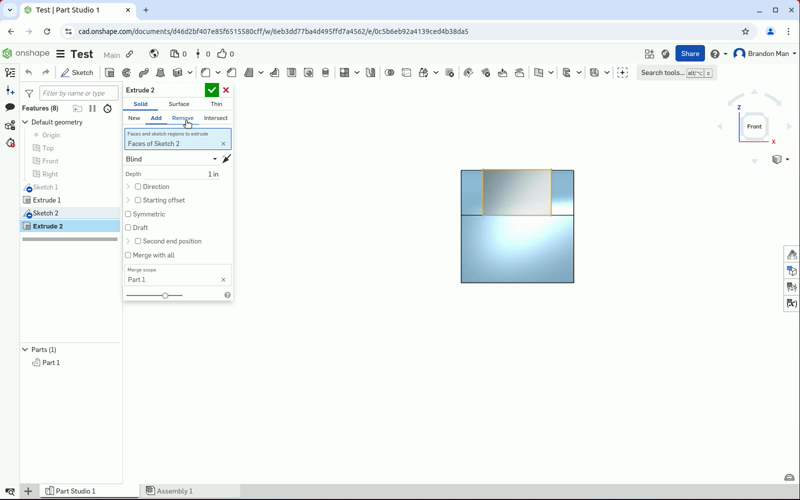
click(186, 120)
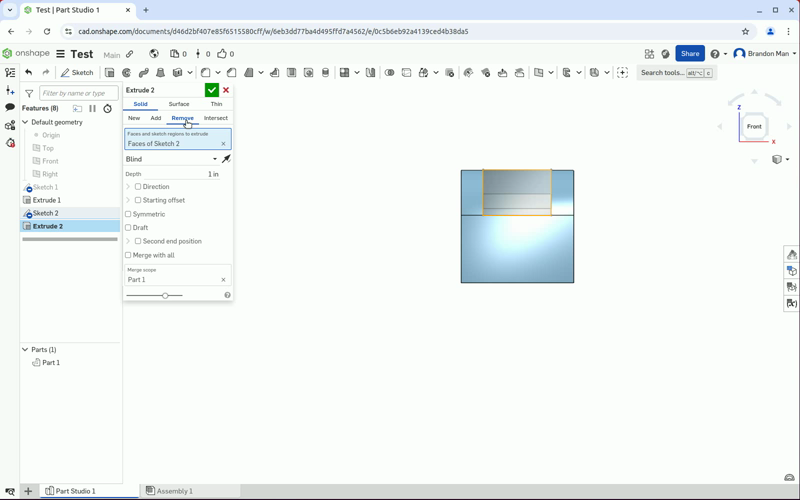
key(tab, 4)
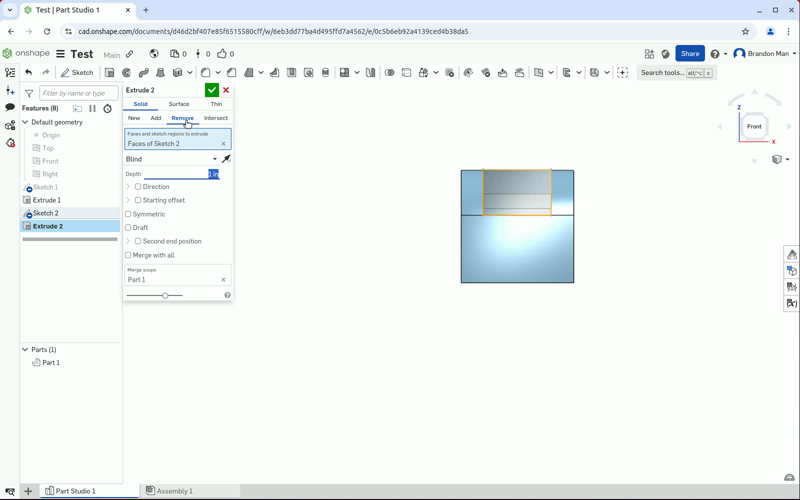
text(18.535)
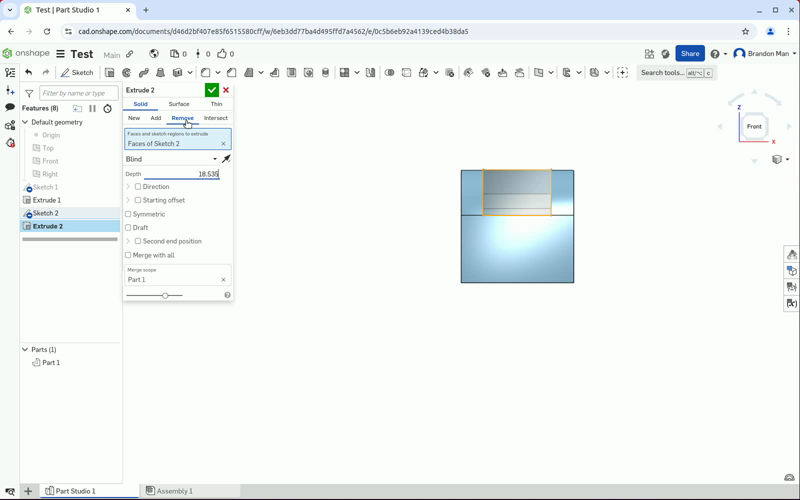
key(tab, 6)
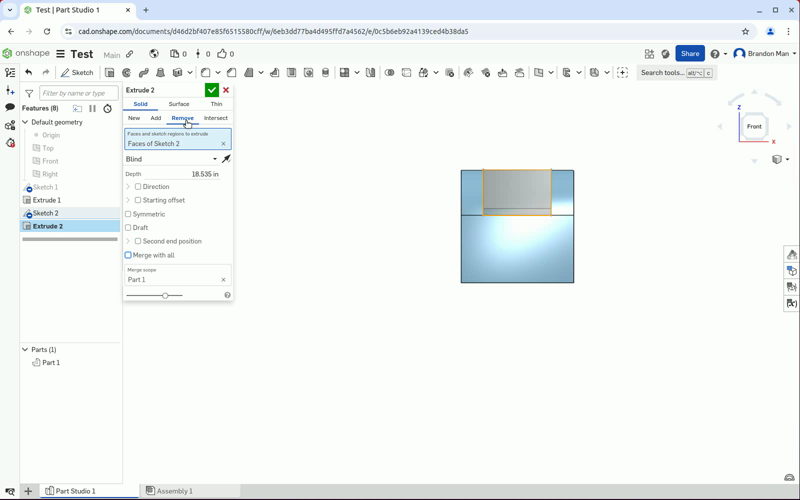
key(space)
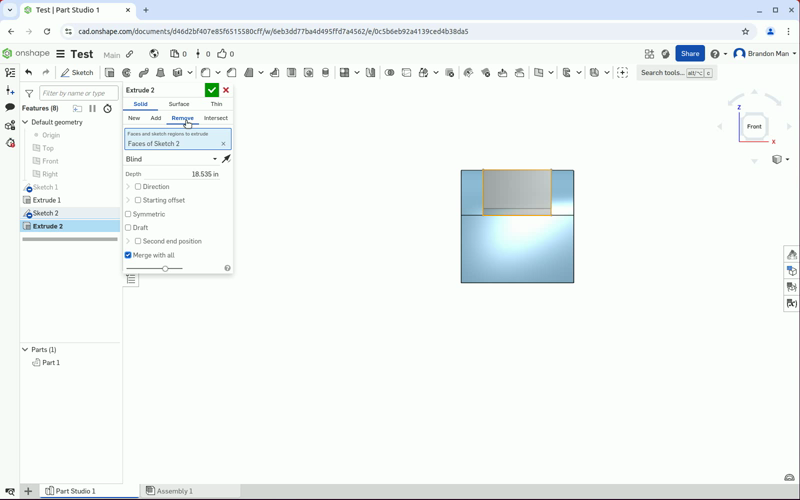
key(enter)
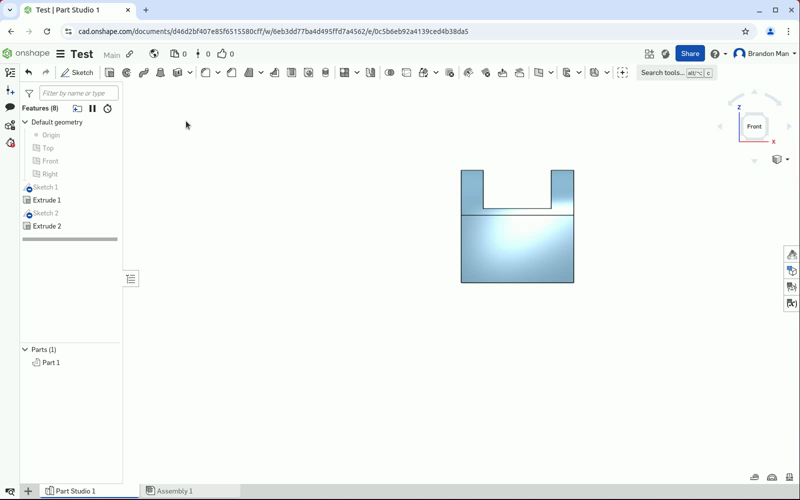
key(shift+h)
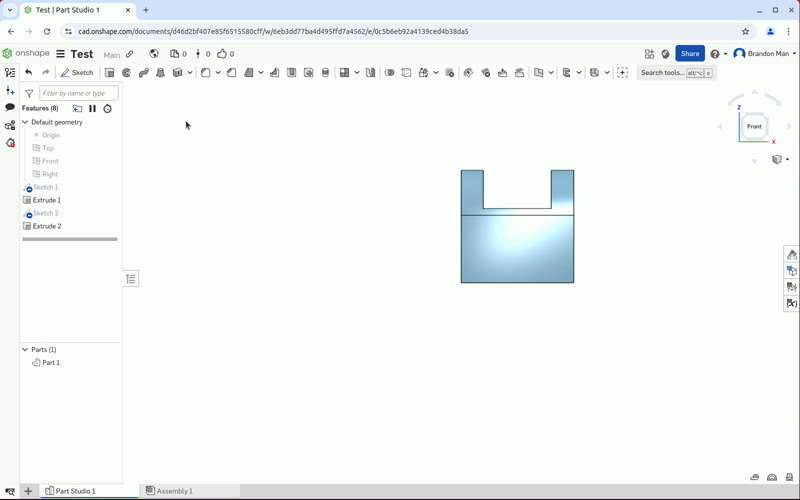
key(shift+h)
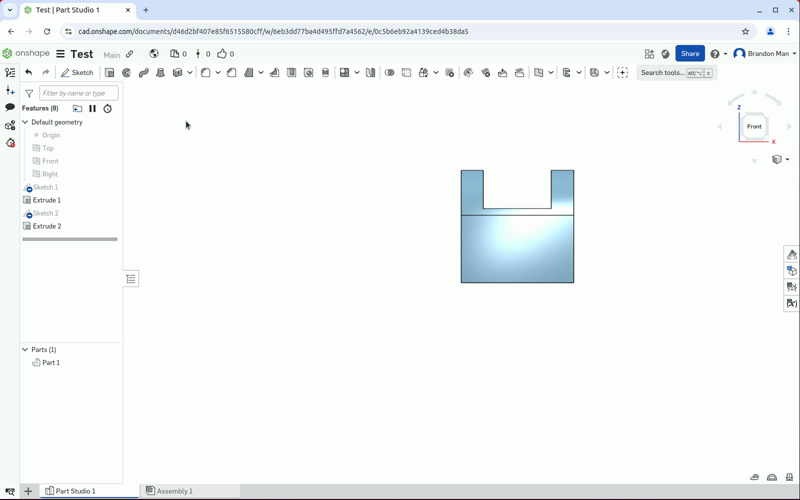
mouse_move(73, 189)
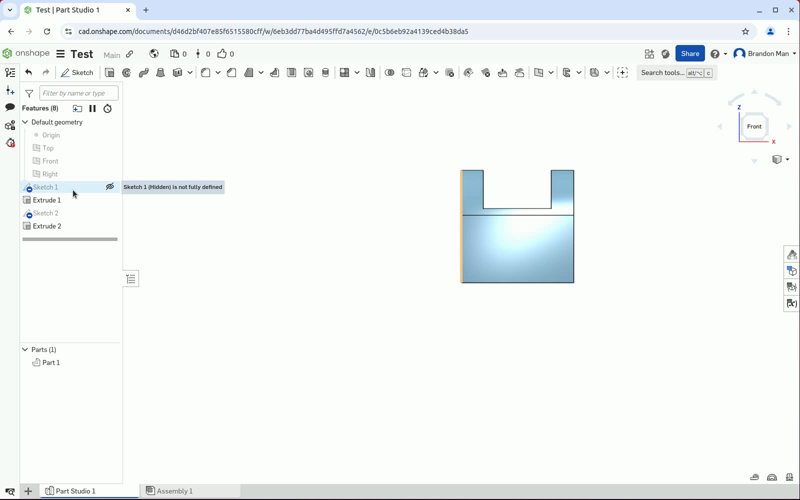
click(73, 189)
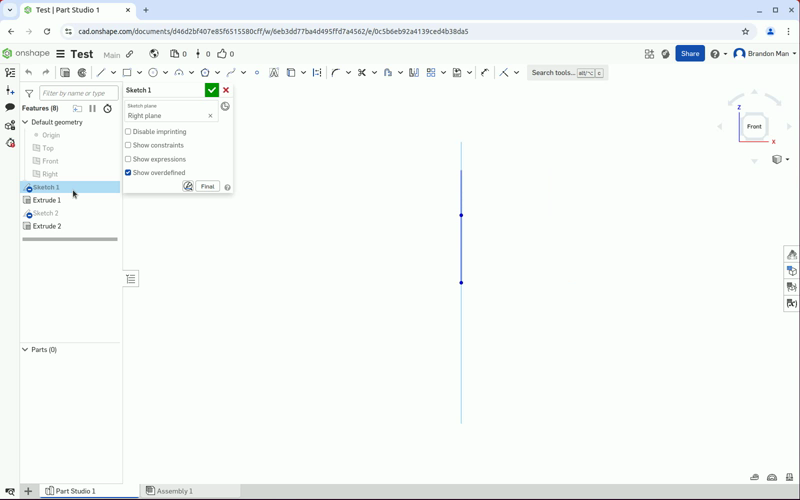
mouse_move(229, 92)
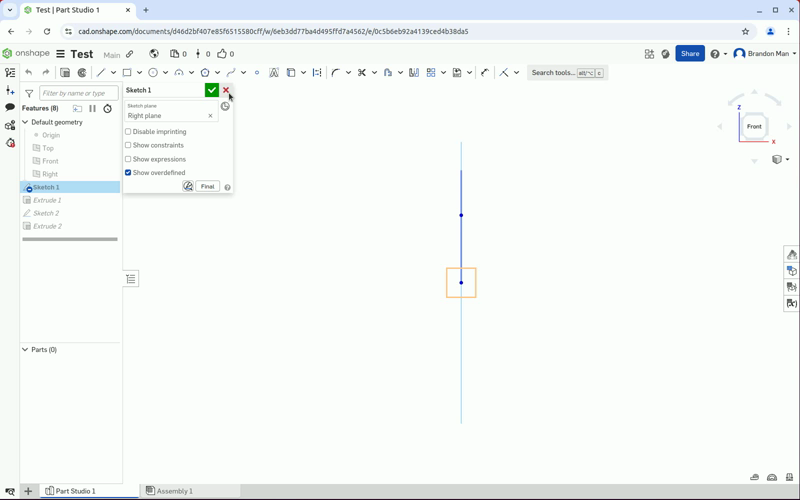
click(229, 92)
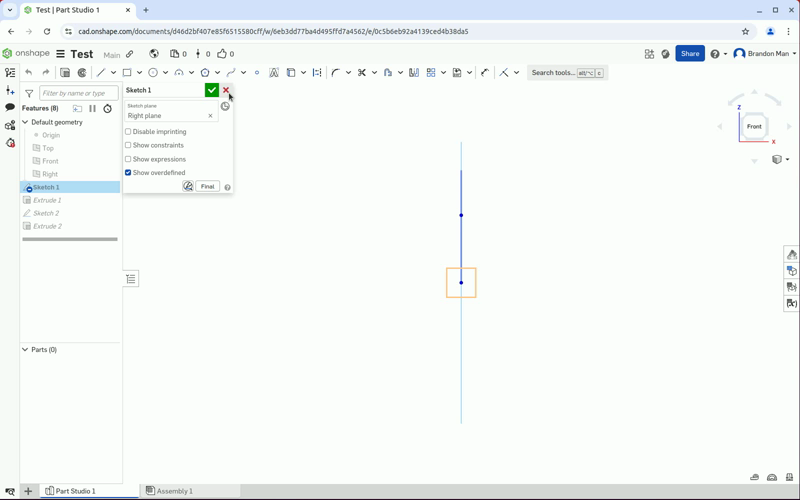
key(shift+s)
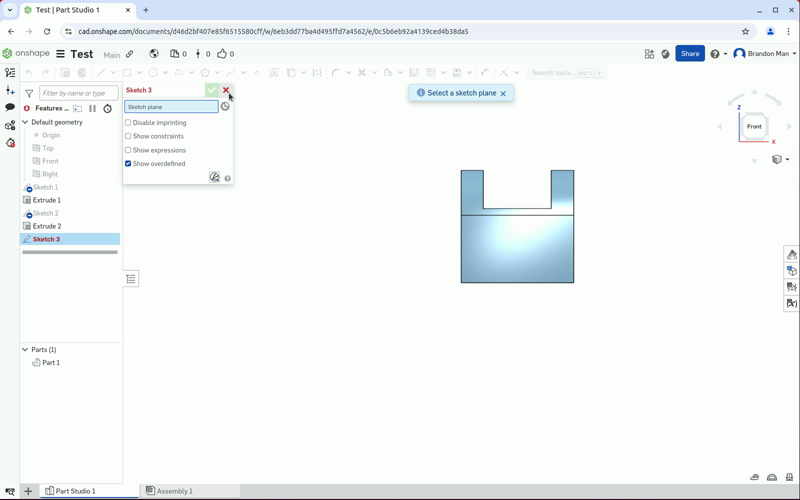
mouse_move(73, 163)
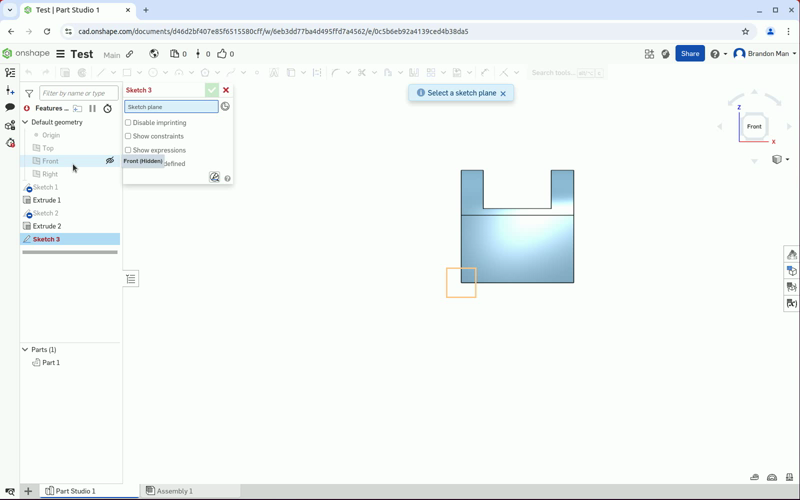
click(73, 163)
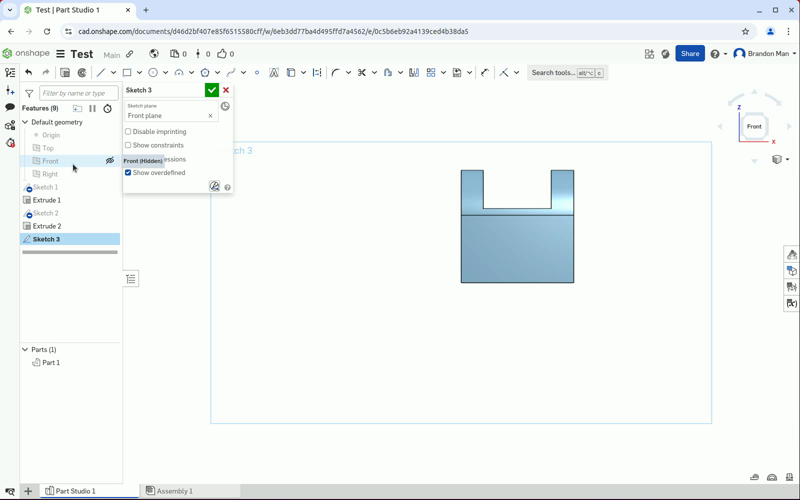
mouse_move(73, 352)
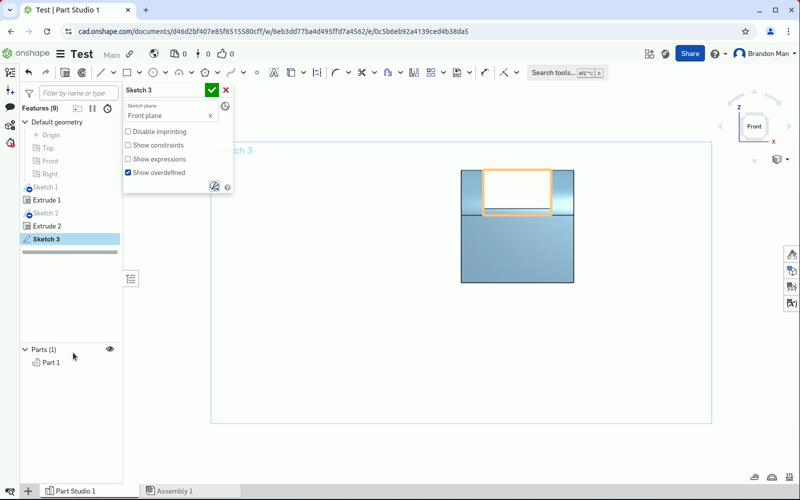
key(y)
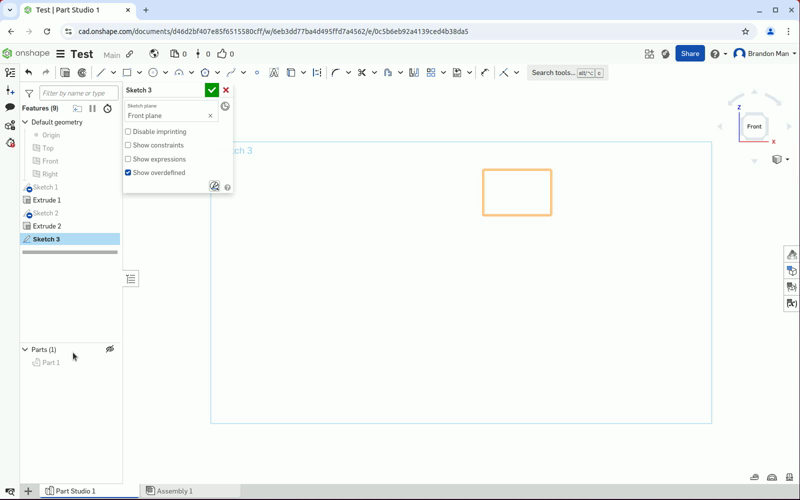
key(l)
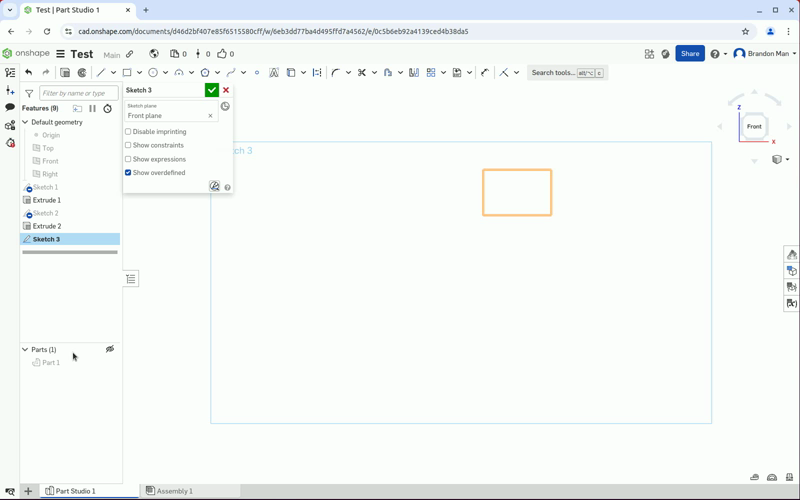
key_down(shift)
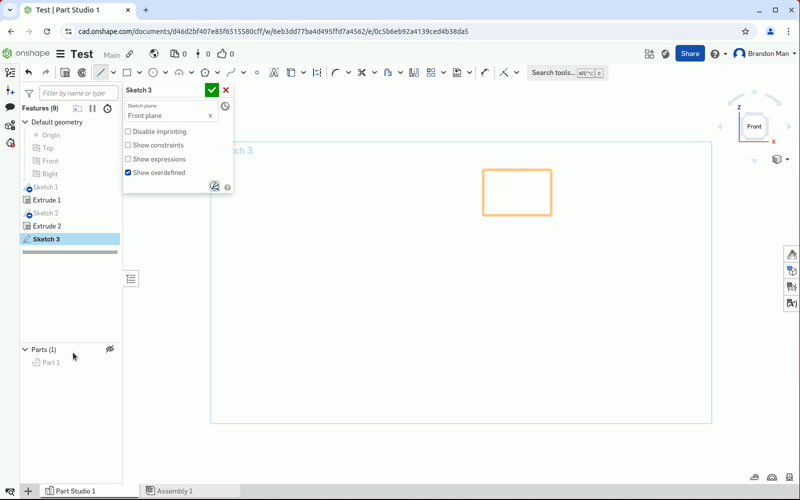
mouse_move(483, 260)
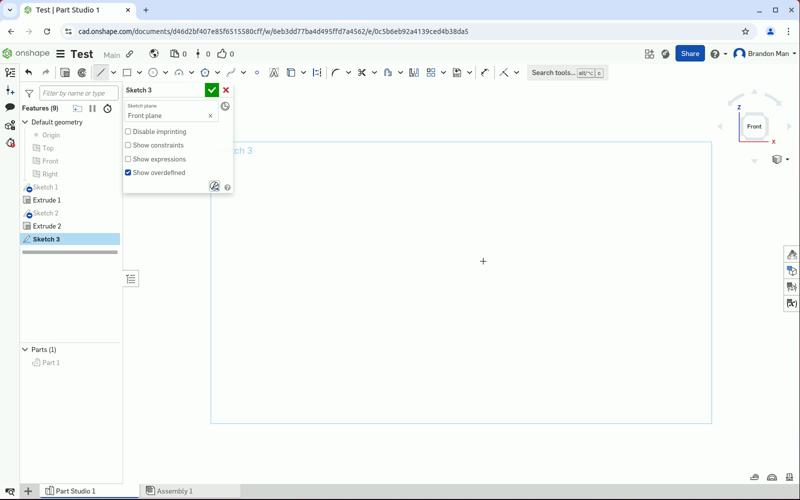
click(483, 260)
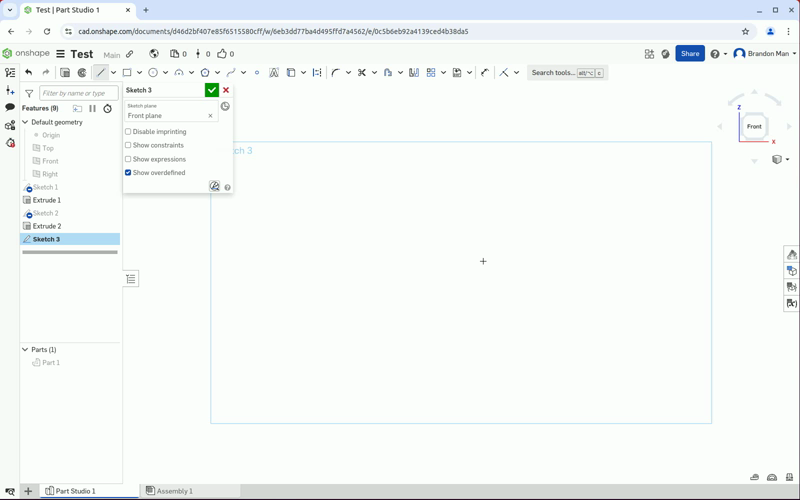
key_up(shift)
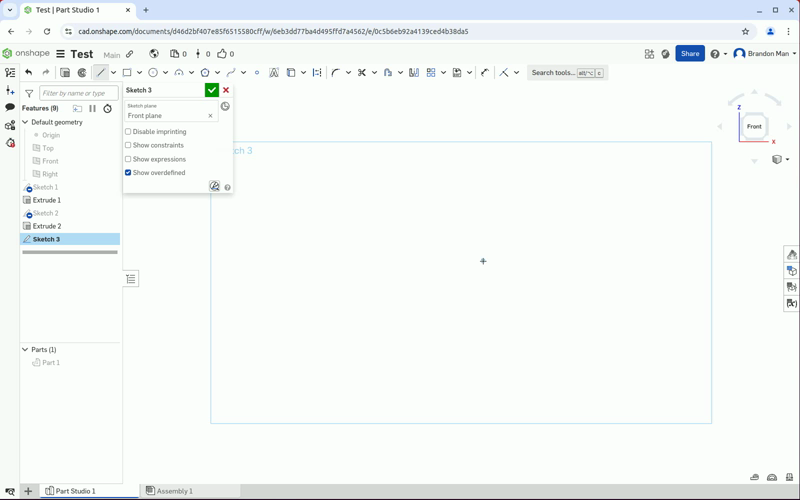
key_down(shift)
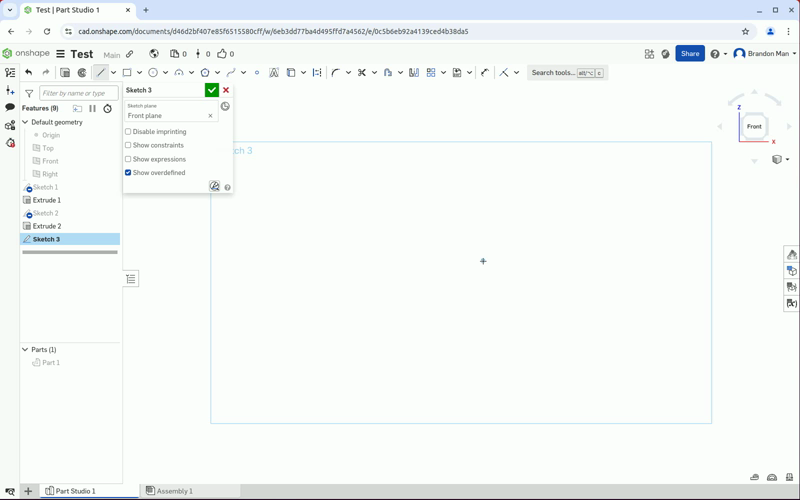
mouse_move(551, 260)
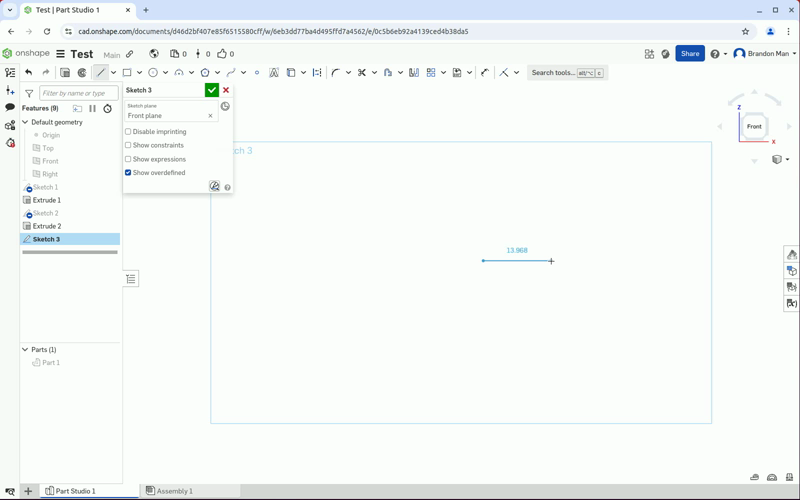
click(551, 260)
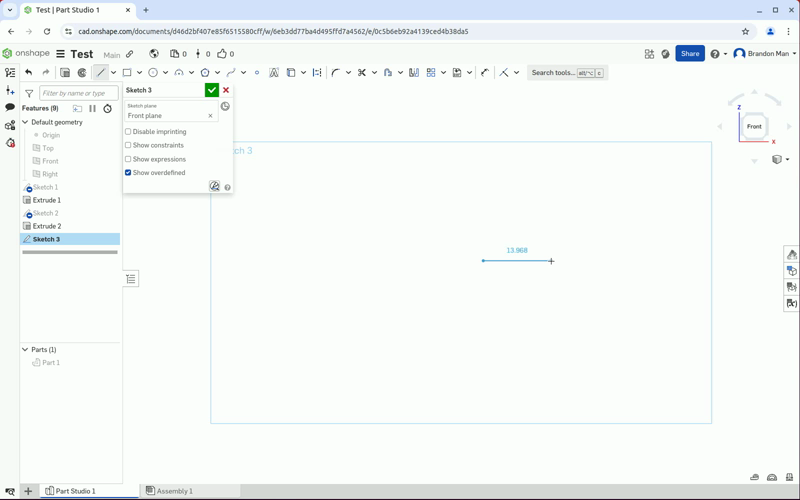
key_up(shift)
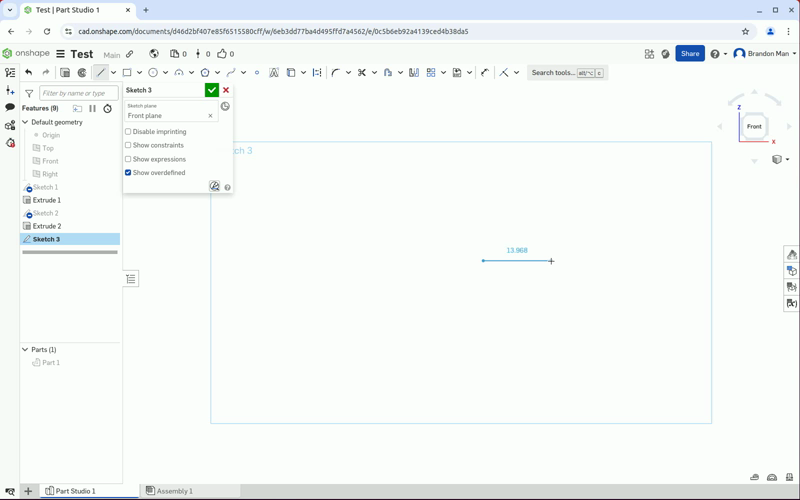
key_down(shift)
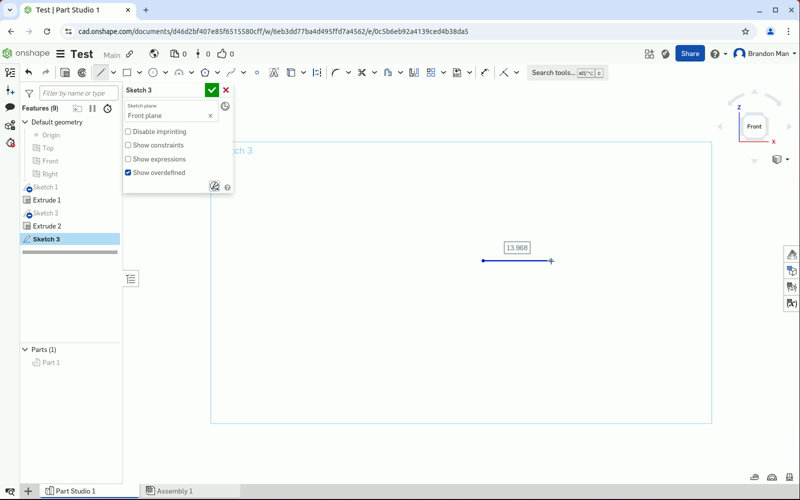
mouse_move(581, 260)
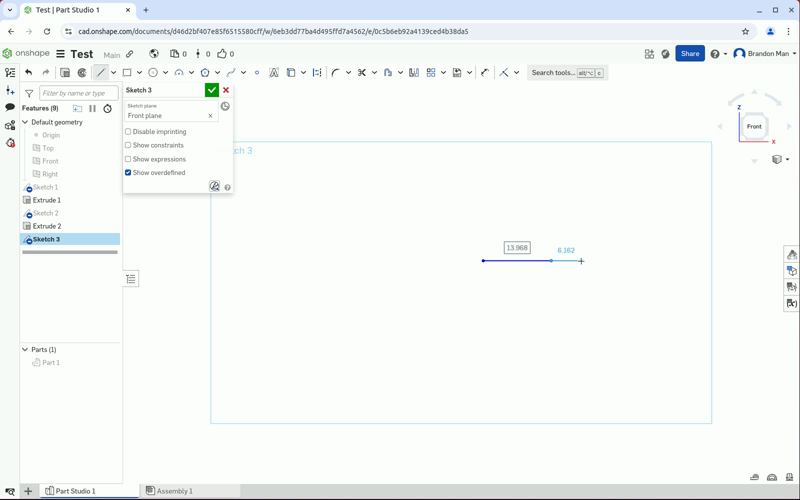
mouse_move(551, 215)
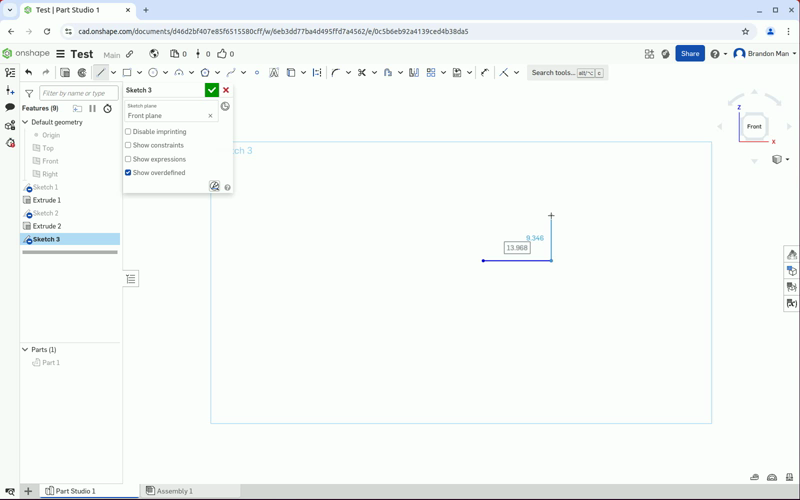
click(551, 215)
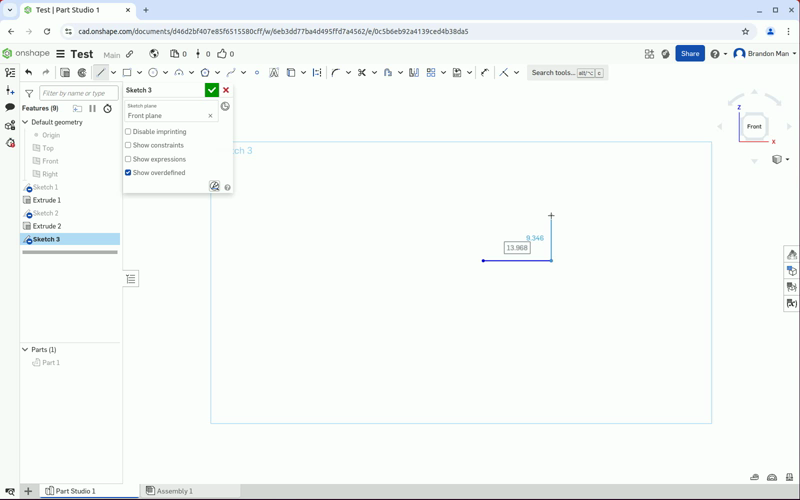
key_up(shift)
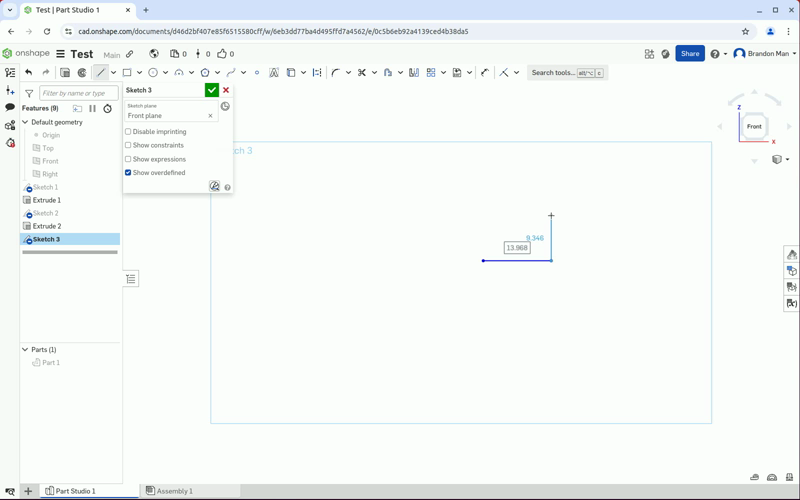
key_down(shift)
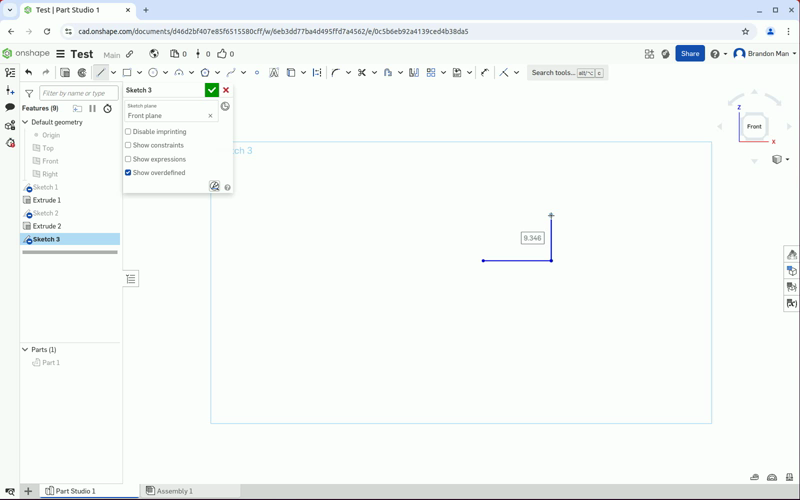
mouse_move(483, 215)
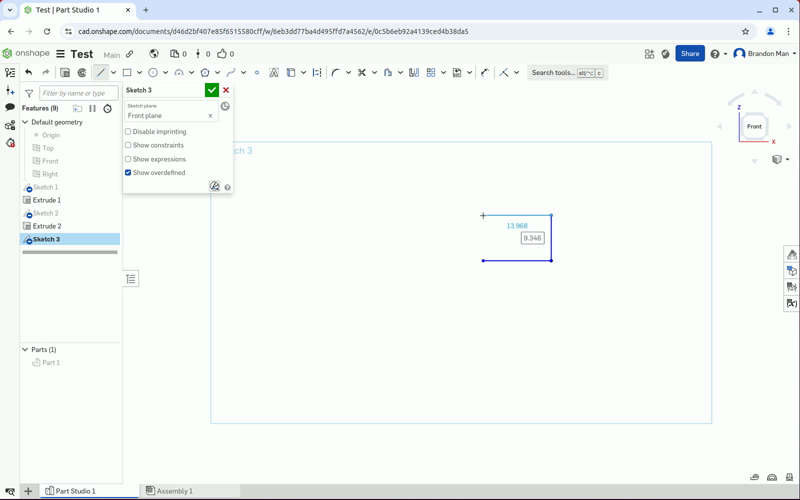
click(483, 215)
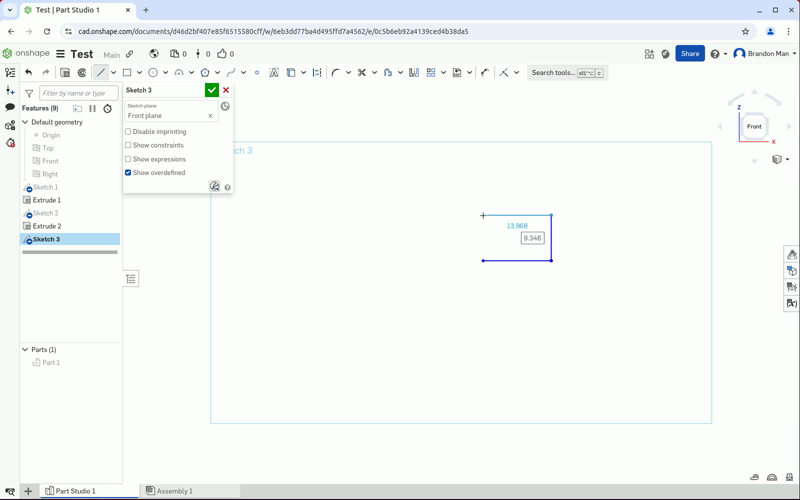
key_up(shift)
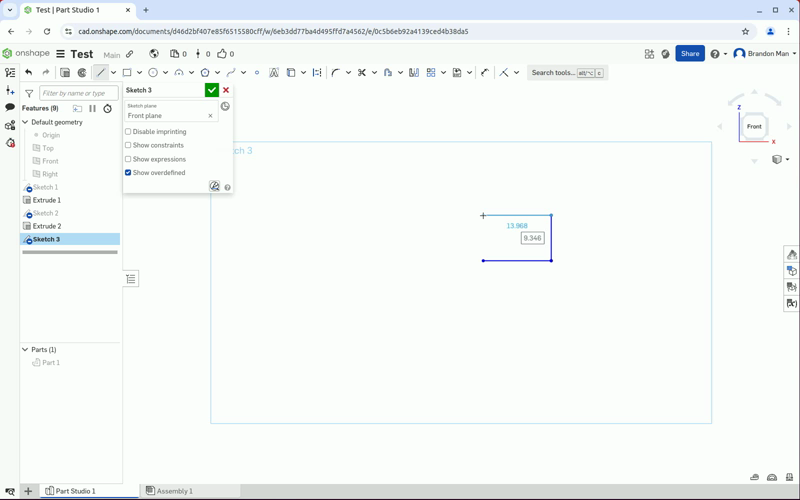
mouse_move(513, 215)
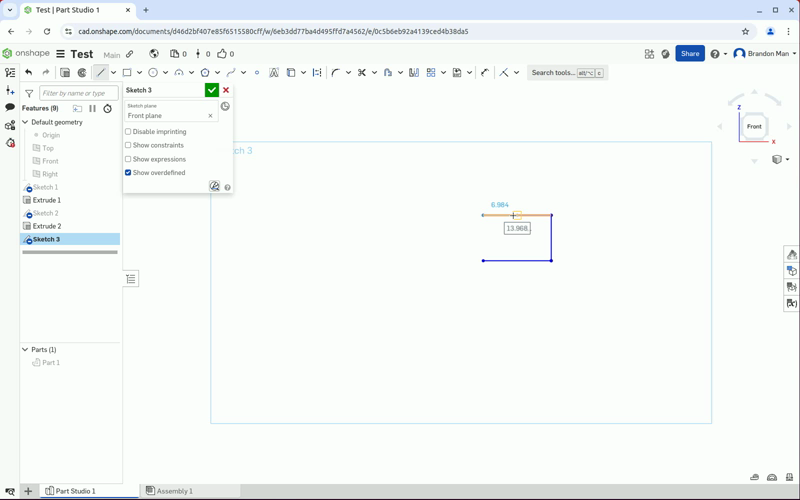
key_down(shift)
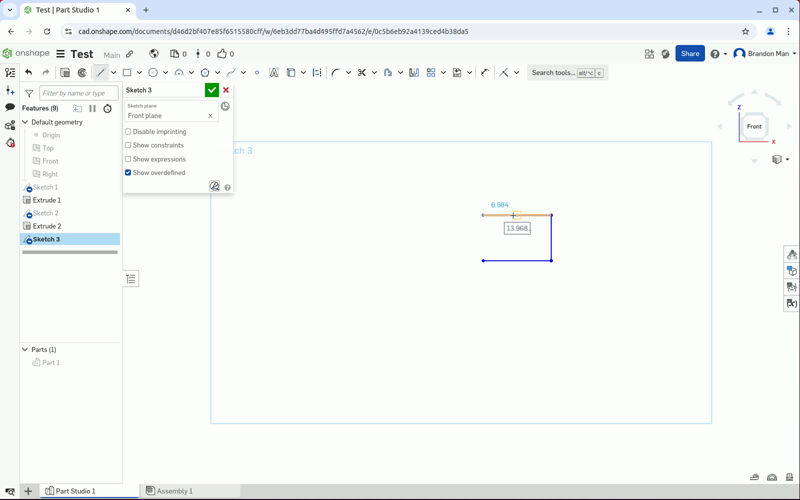
mouse_move(483, 260)
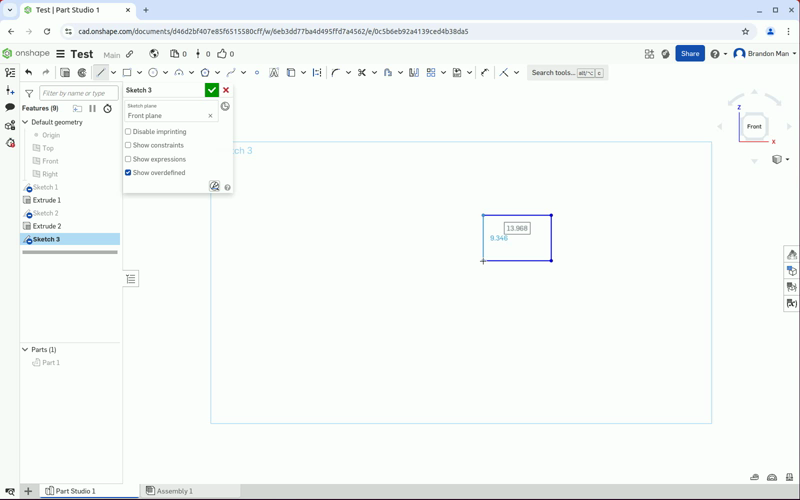
key_up(shift)
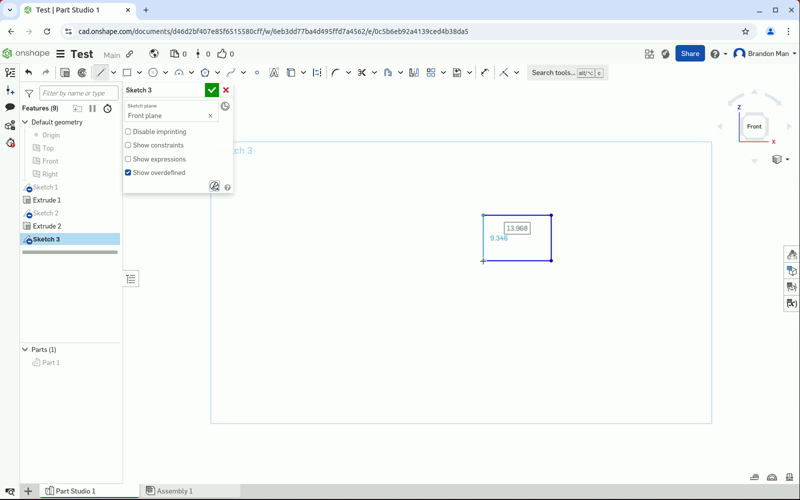
click(483, 260)
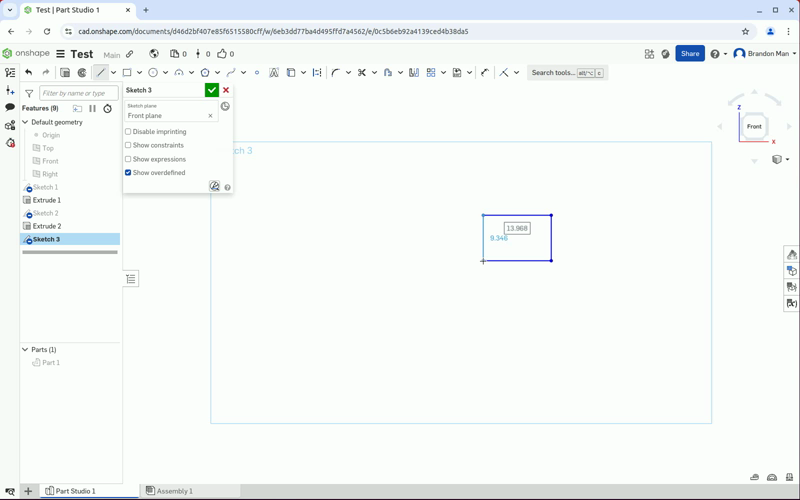
key(esc)
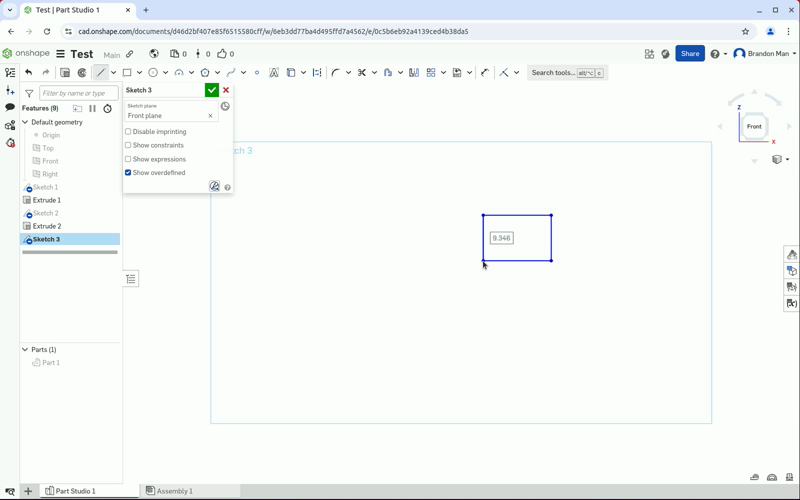
mouse_move(499, 246)
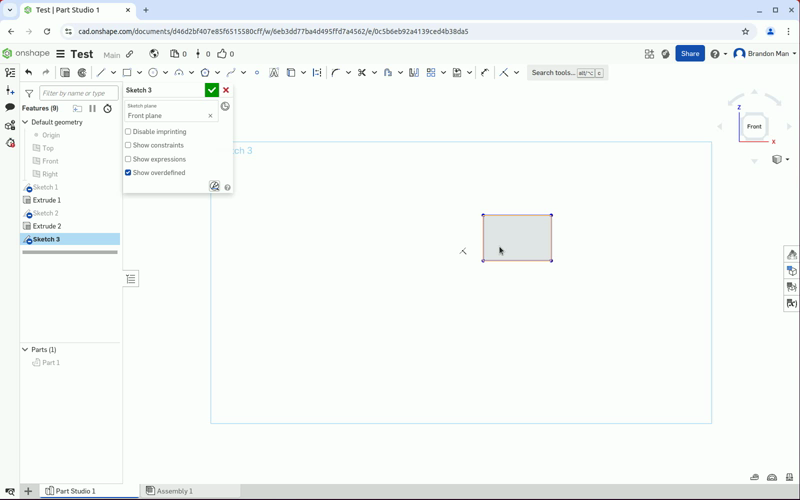
click(499, 246)
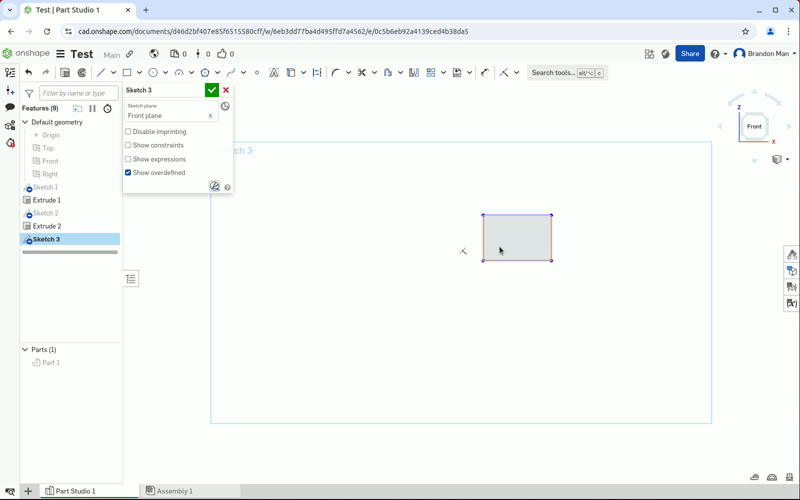
mouse_move(73, 352)
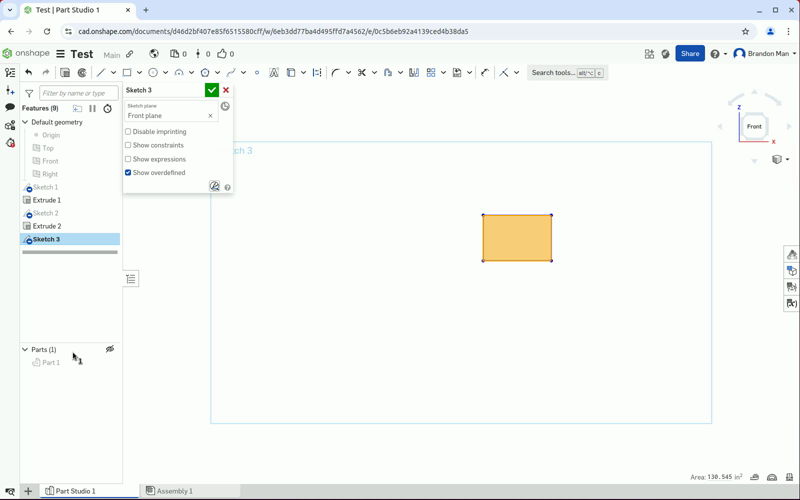
key(shift+y)
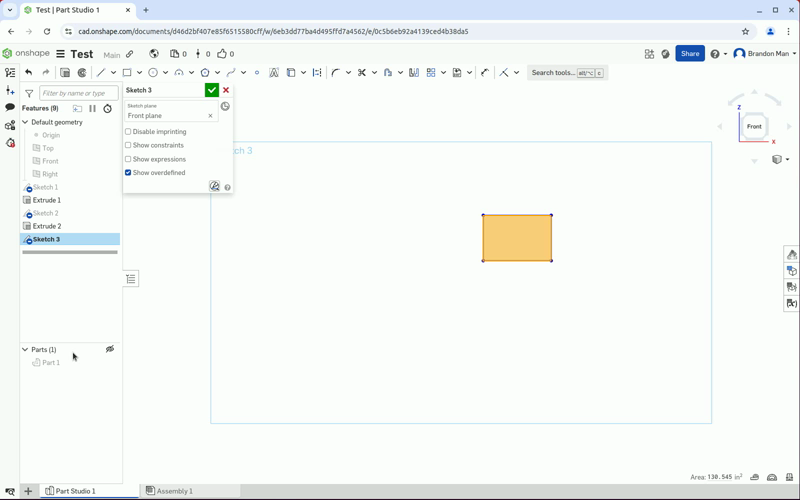
key(shift+e)
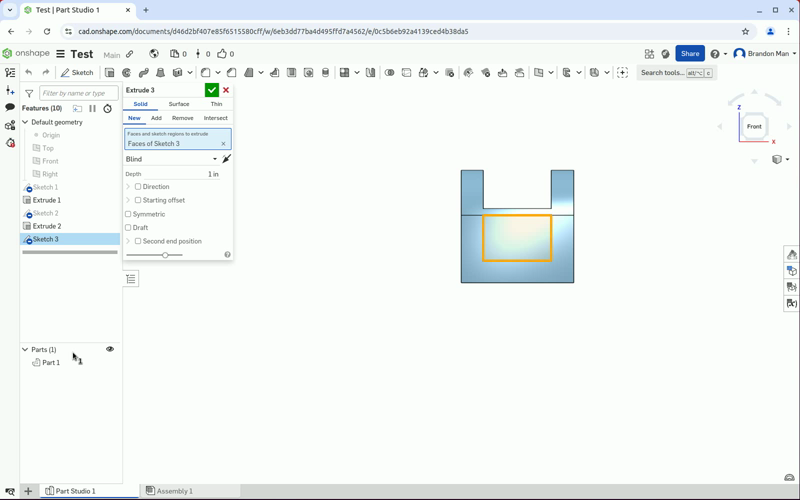
mouse_move(143, 106)
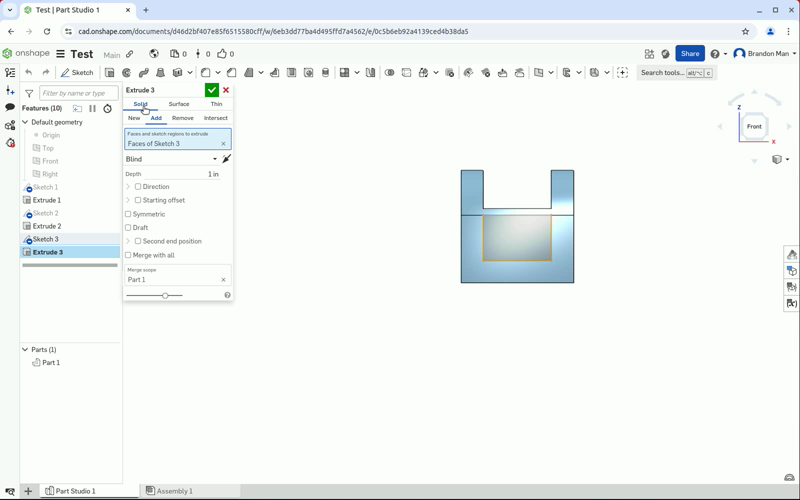
click(143, 106)
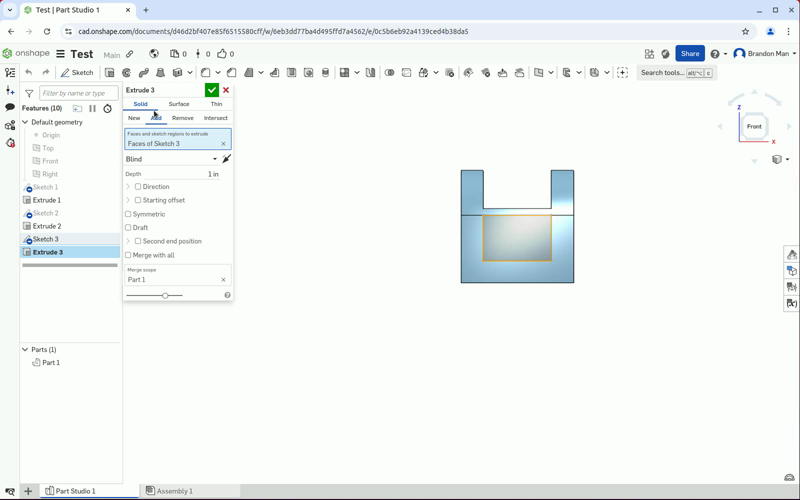
mouse_move(186, 120)
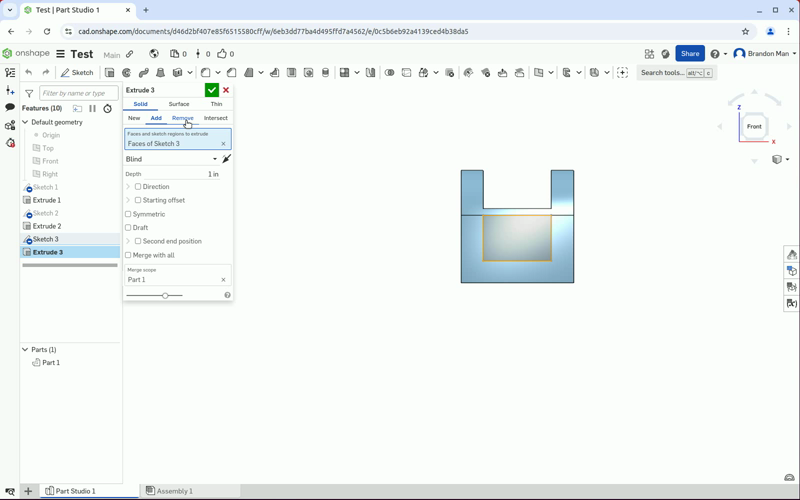
click(186, 120)
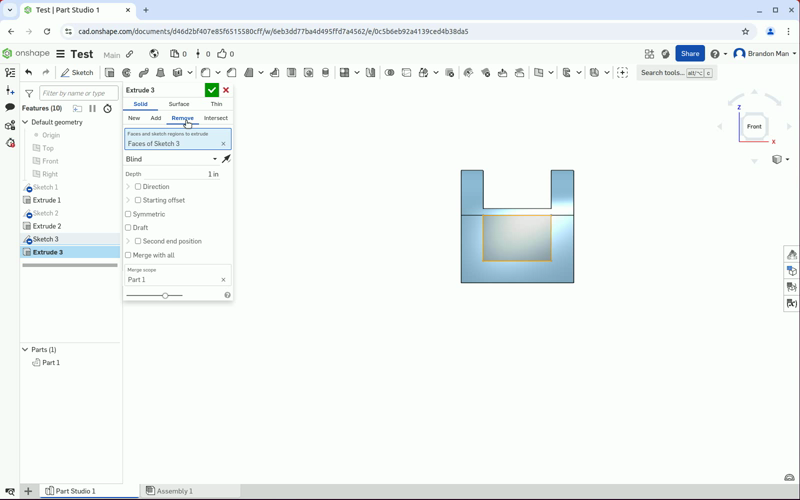
key(tab, 4)
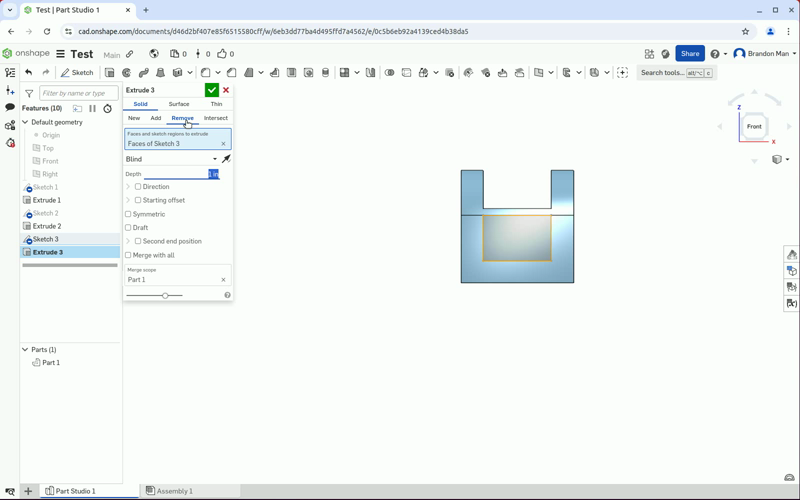
text(18.535)
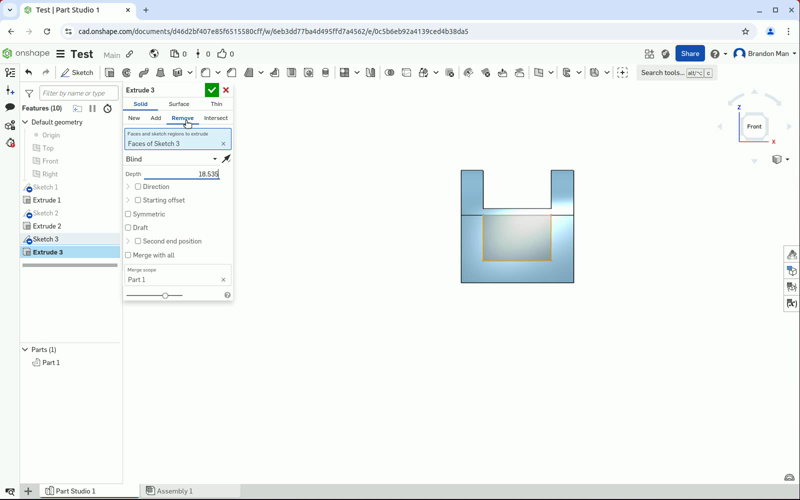
key(tab, 6)
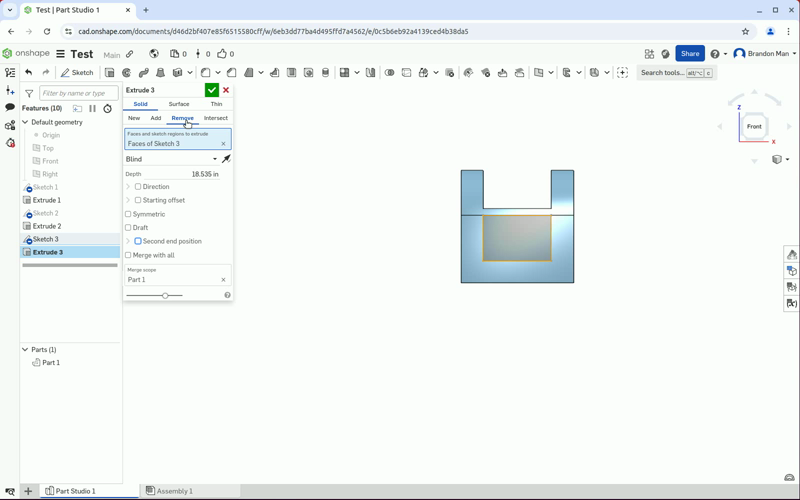
key(space)
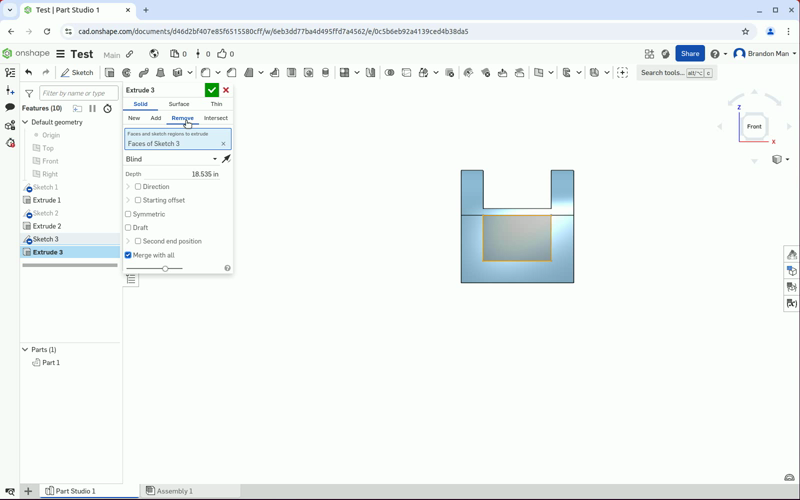
key(enter)
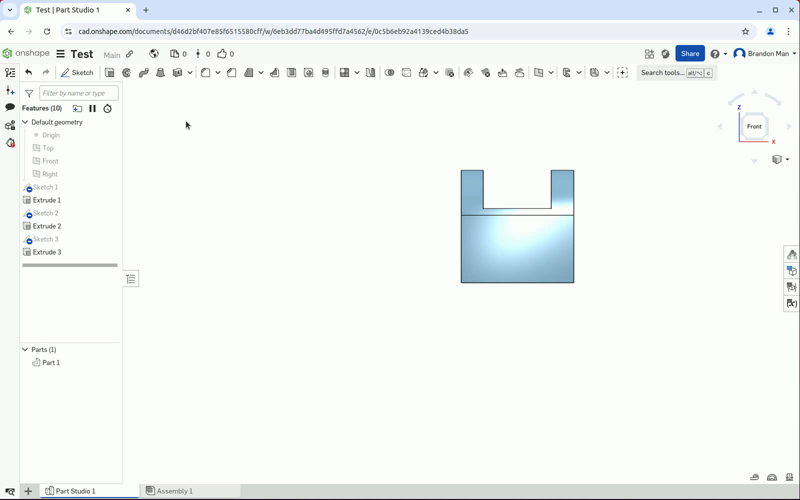
key(shift+h)
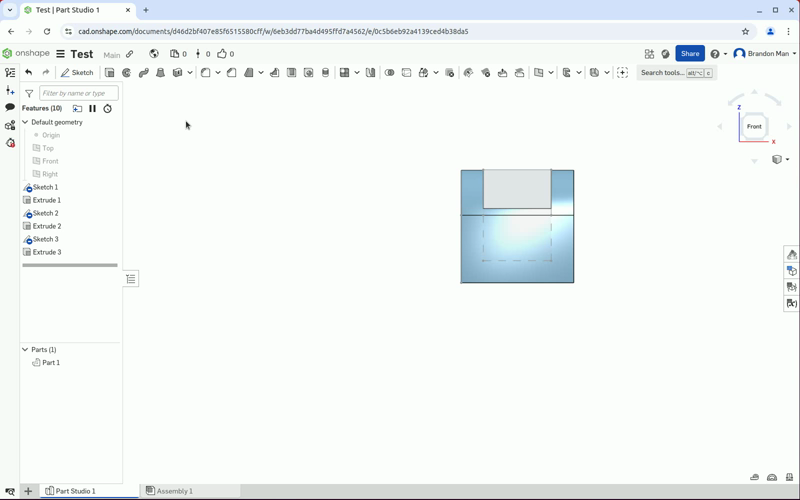
key(shift+h)
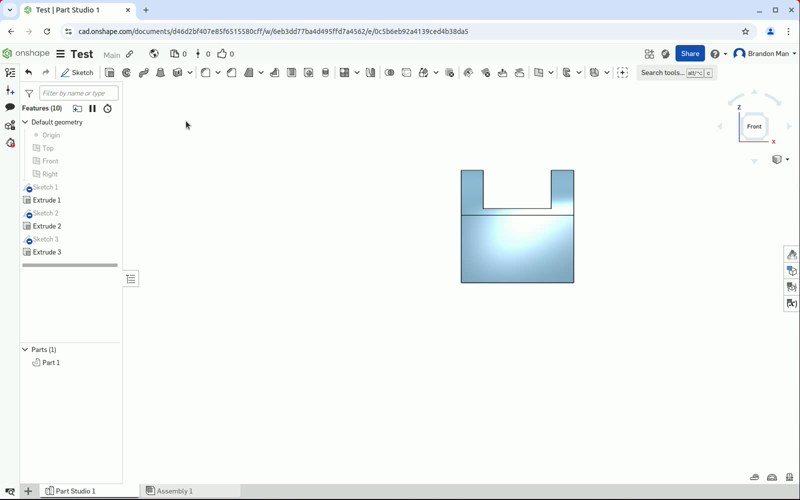
mouse_move(73, 189)
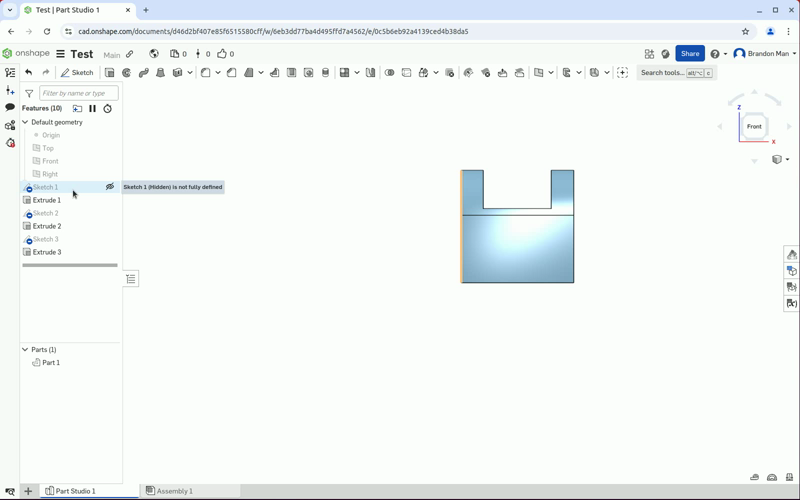
click(73, 189)
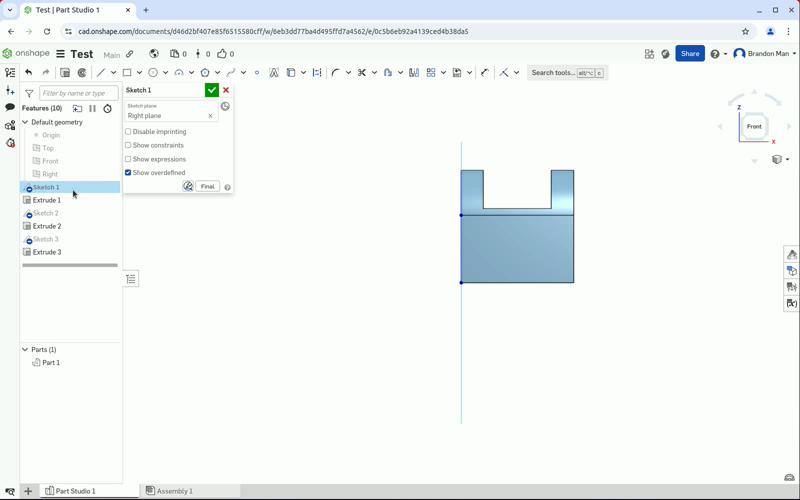
mouse_move(229, 92)
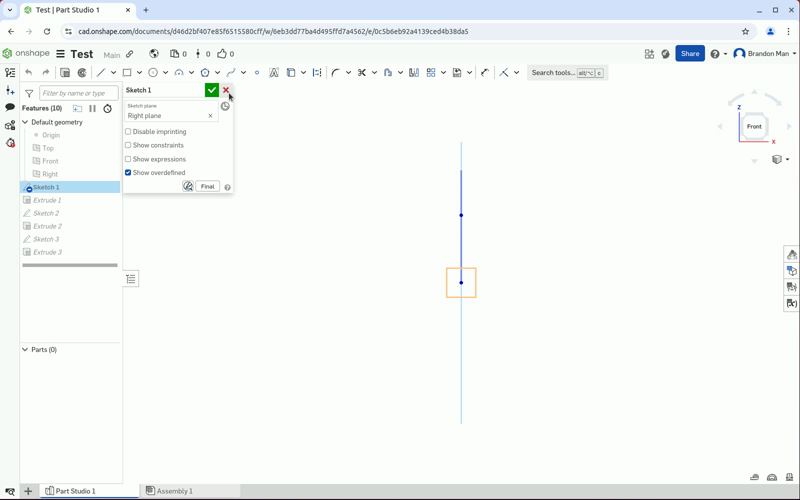
click(229, 92)
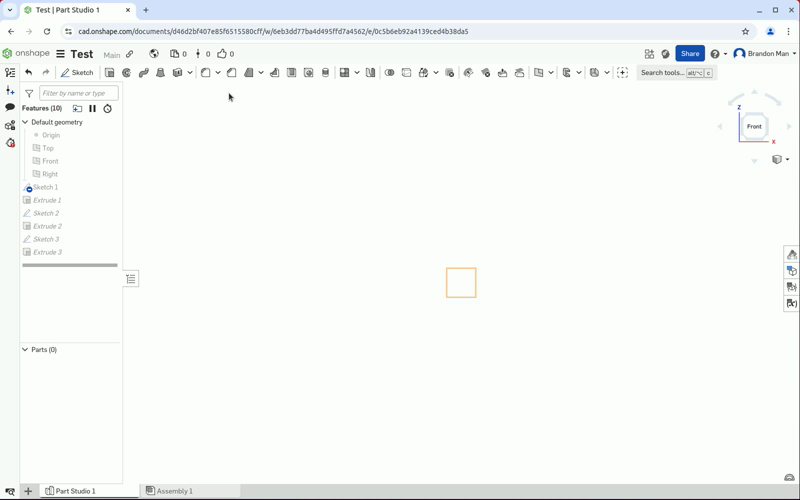
mouse_move(73, 352)
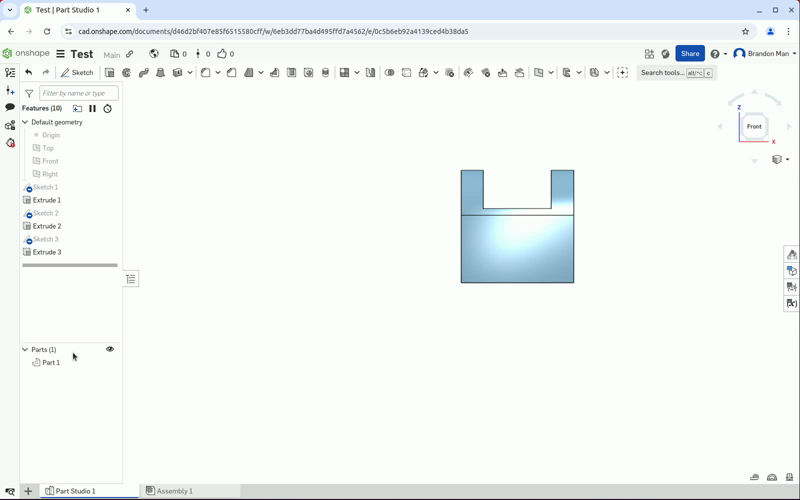
key(y)
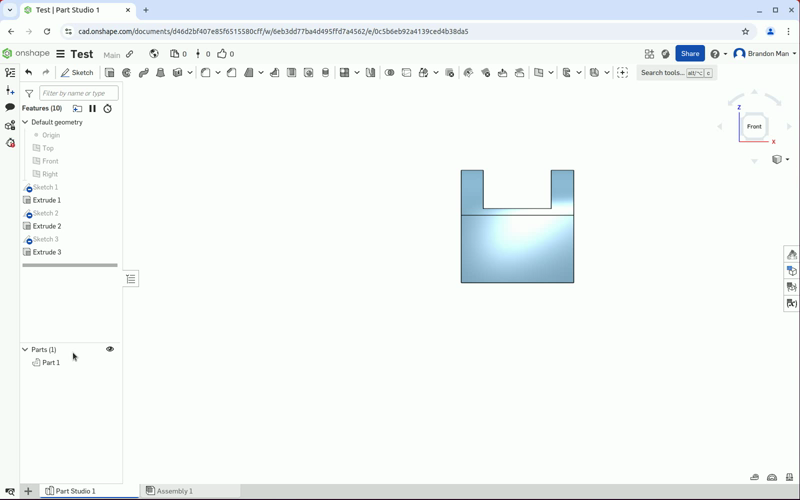
key(shift+p)
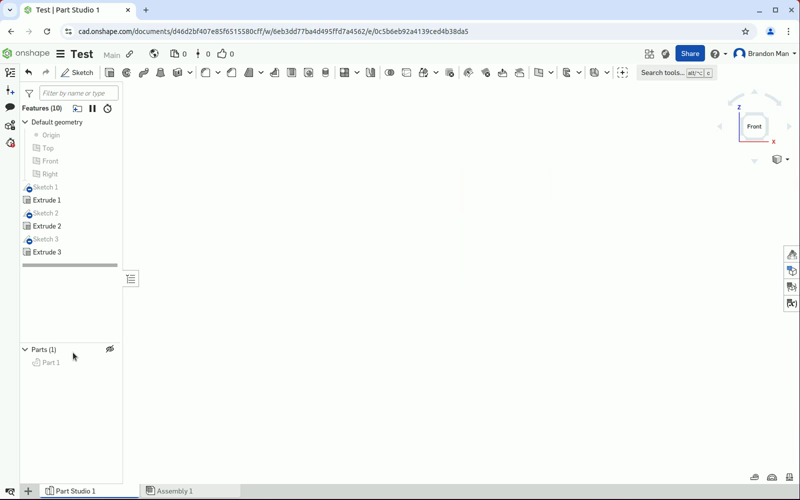
key(space)
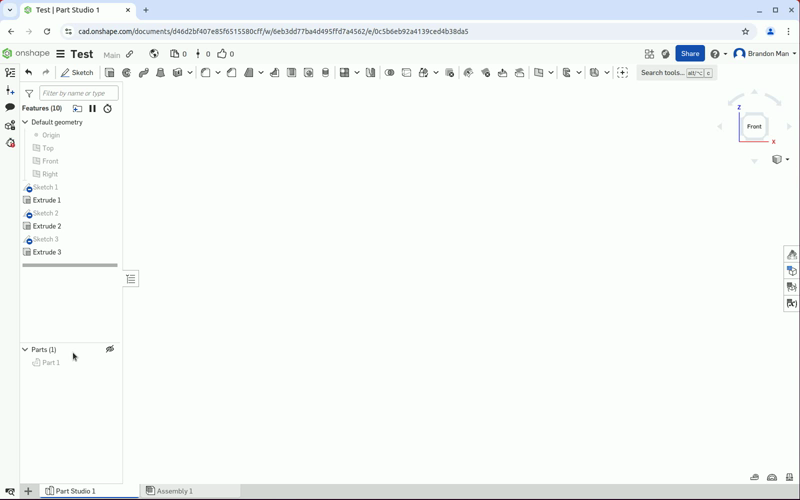
key_down(shift)
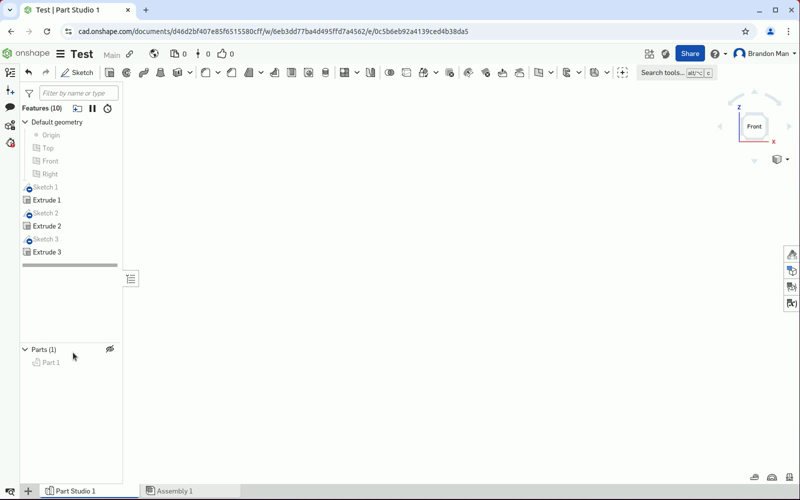
key(left)
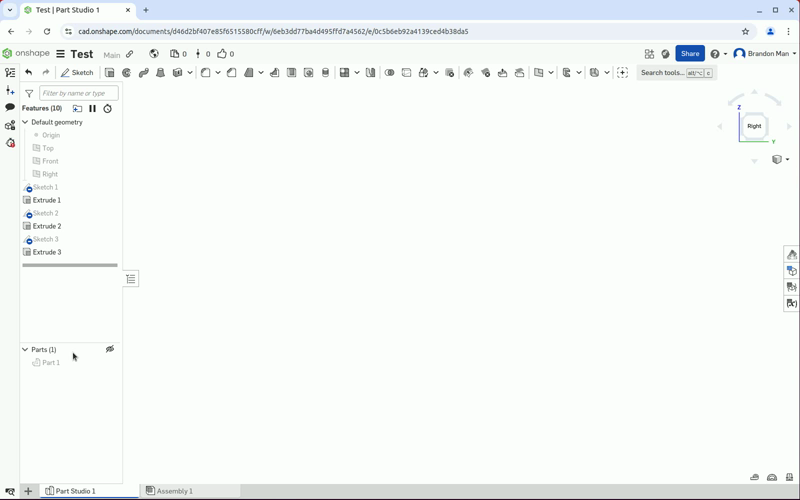
key_up(shift)
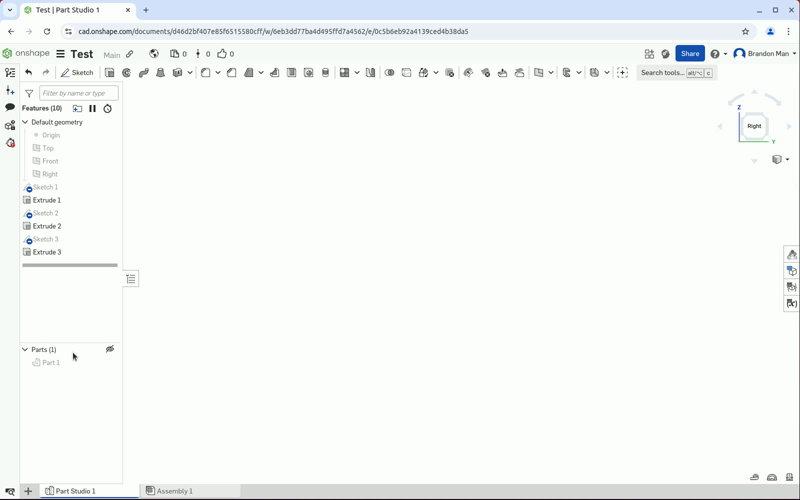
mouse_move(73, 352)
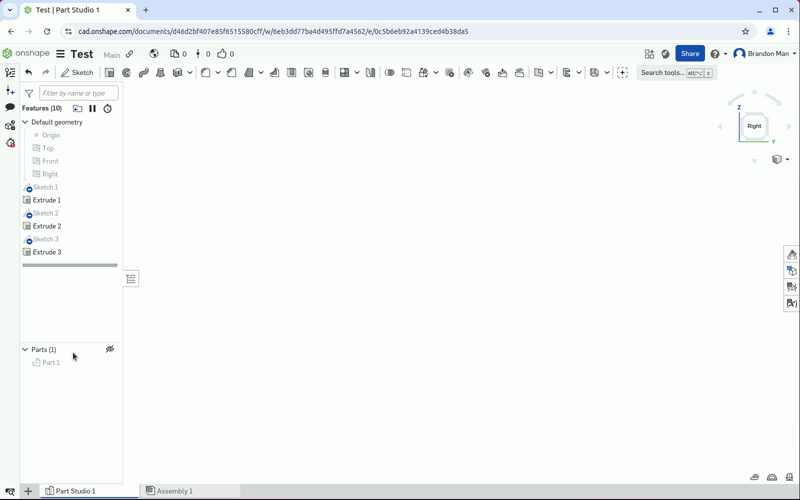
key(shift+y)
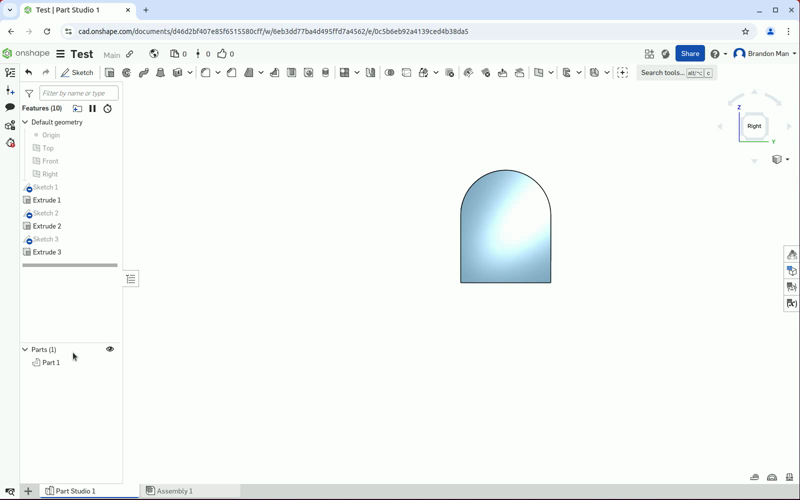
mouse_move(541, 75)
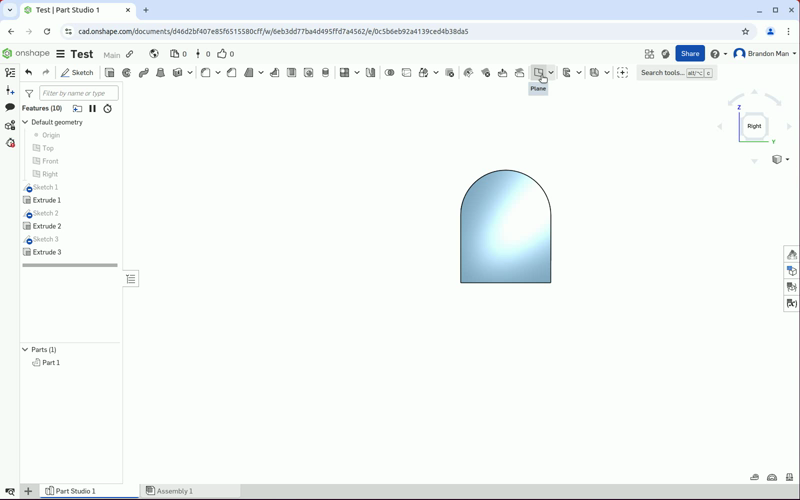
click(541, 75)
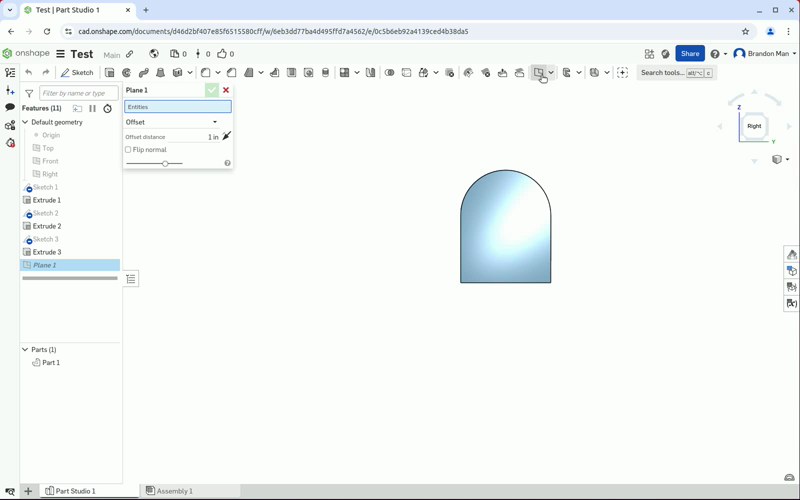
mouse_move(73, 176)
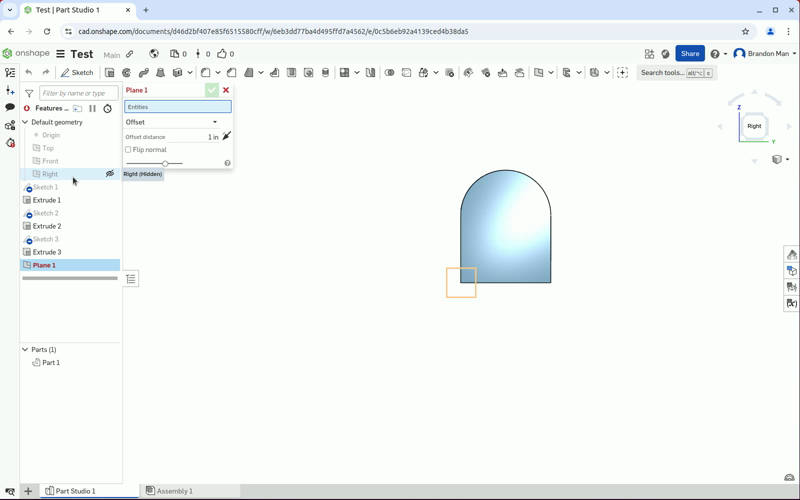
click(73, 176)
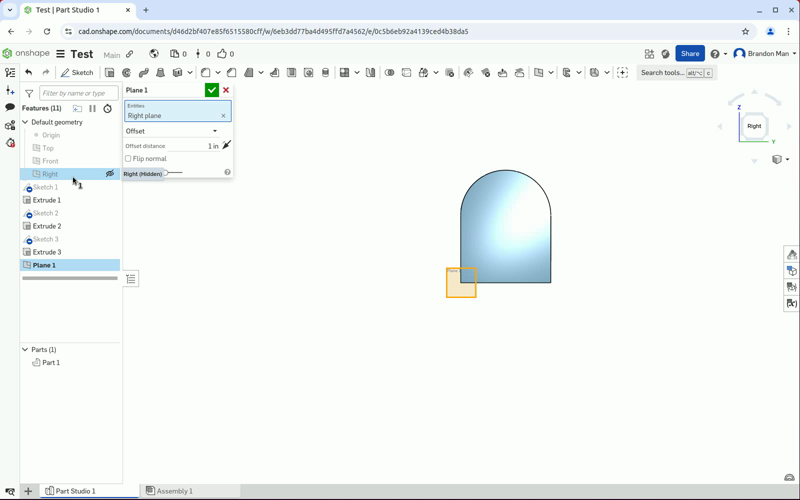
key(tab, 2)
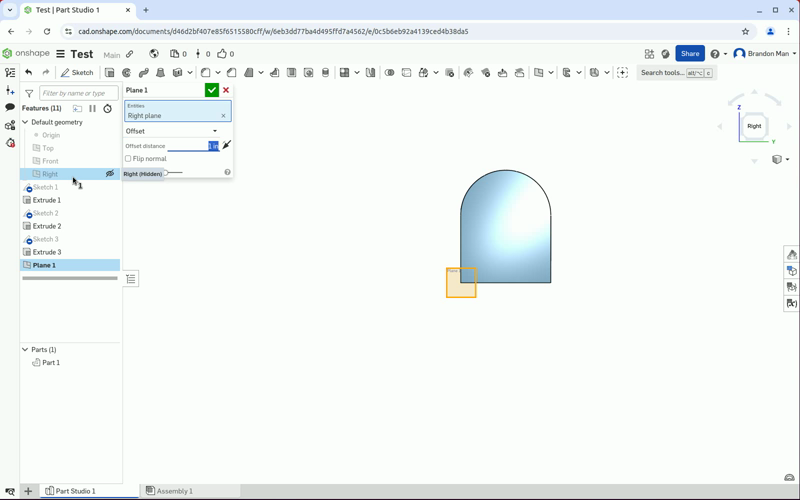
text(23.108)
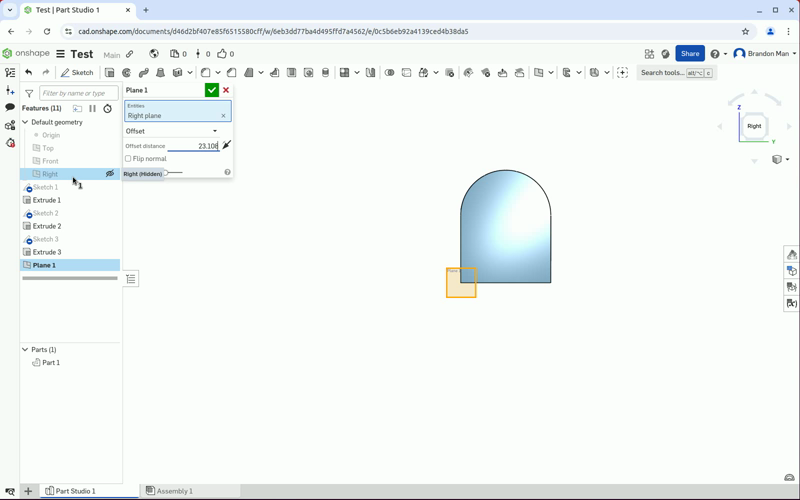
key(enter, 2)
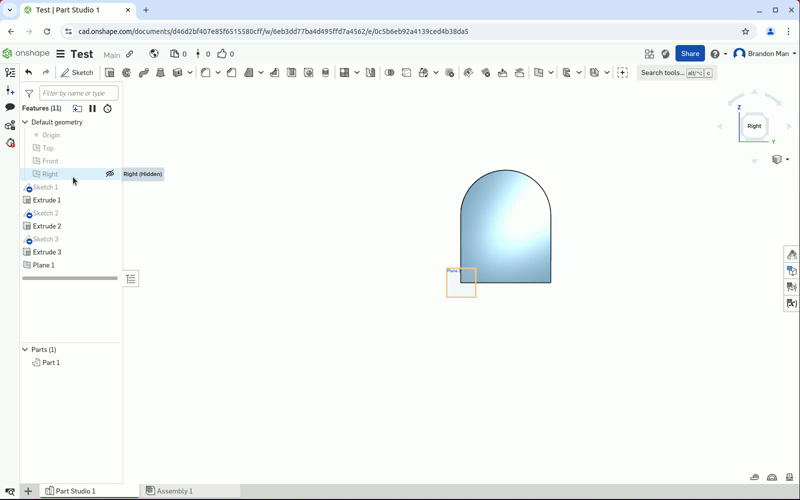
key(shift+s)
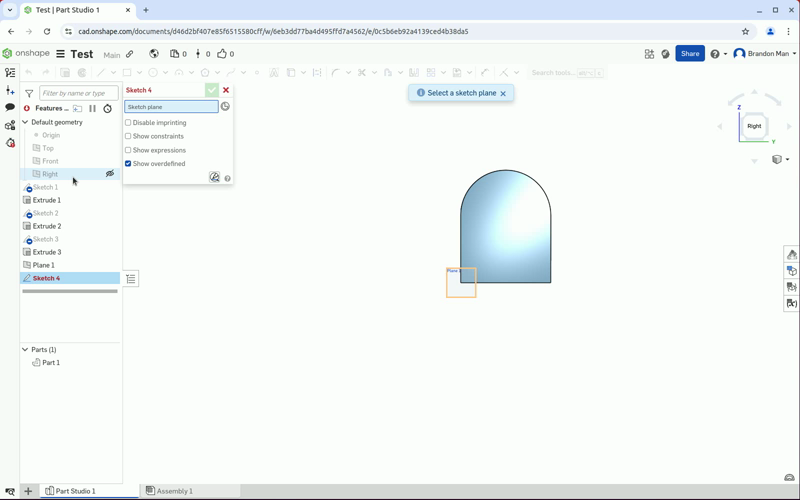
mouse_move(73, 267)
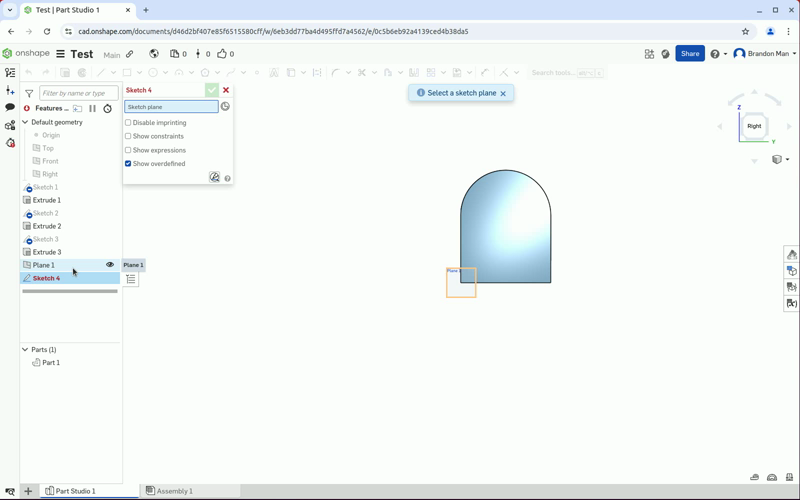
click(73, 267)
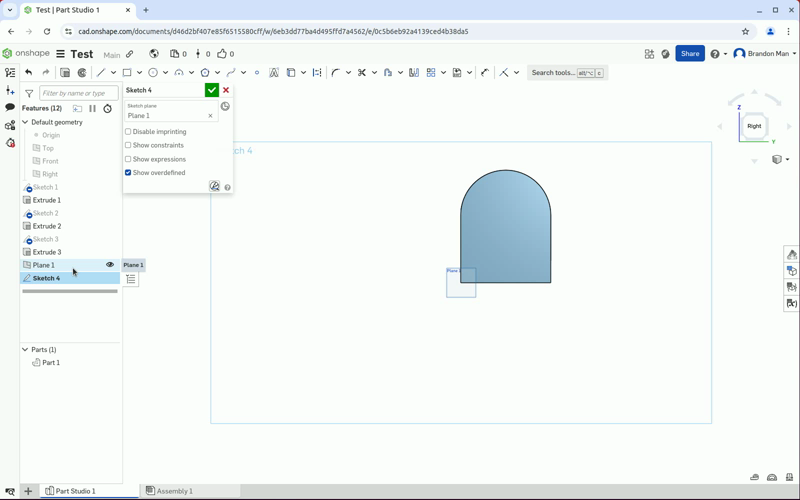
mouse_move(73, 352)
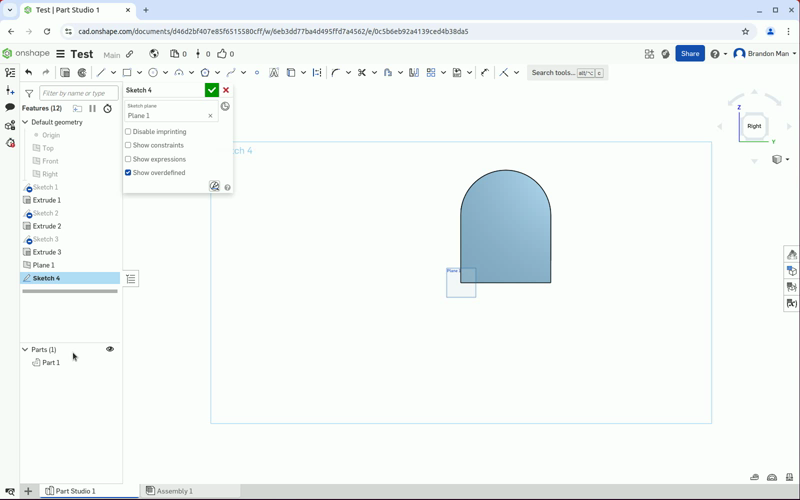
key(y)
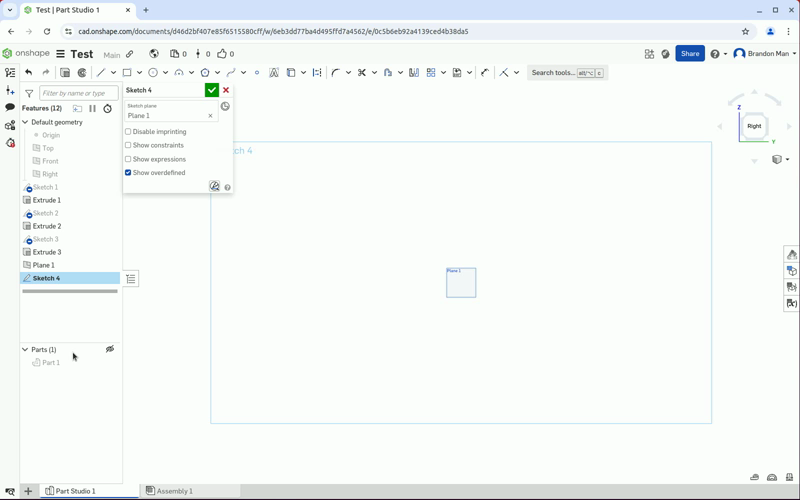
key(c)
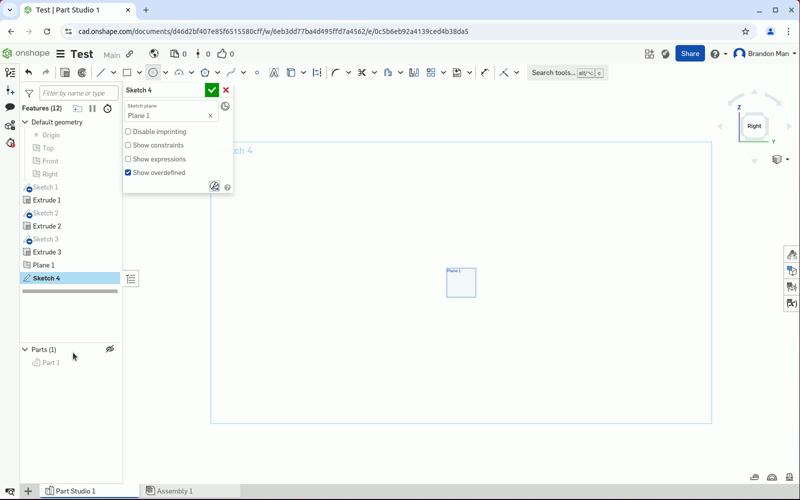
key_down(shift)
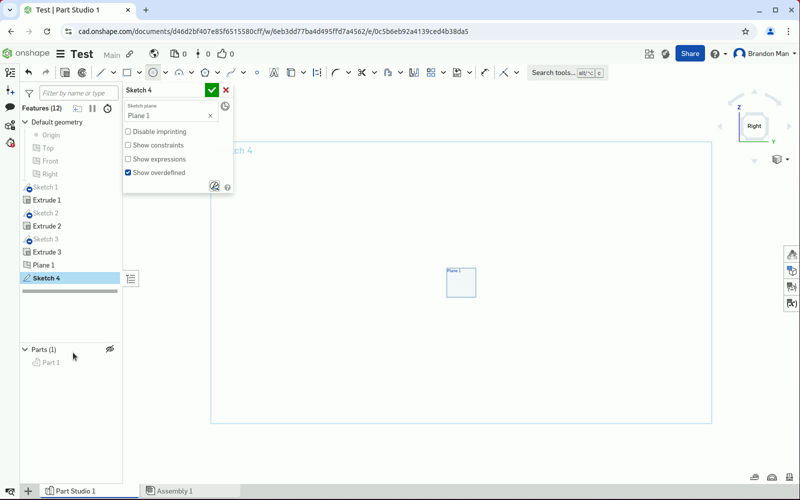
mouse_move(505, 215)
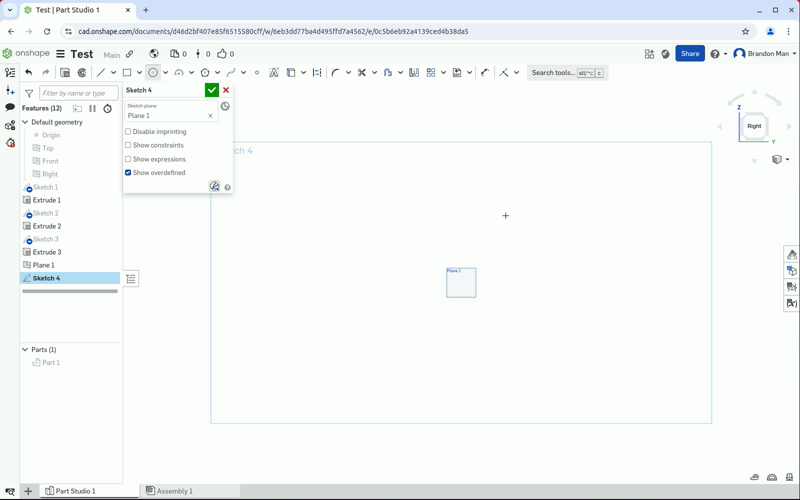
click(505, 215)
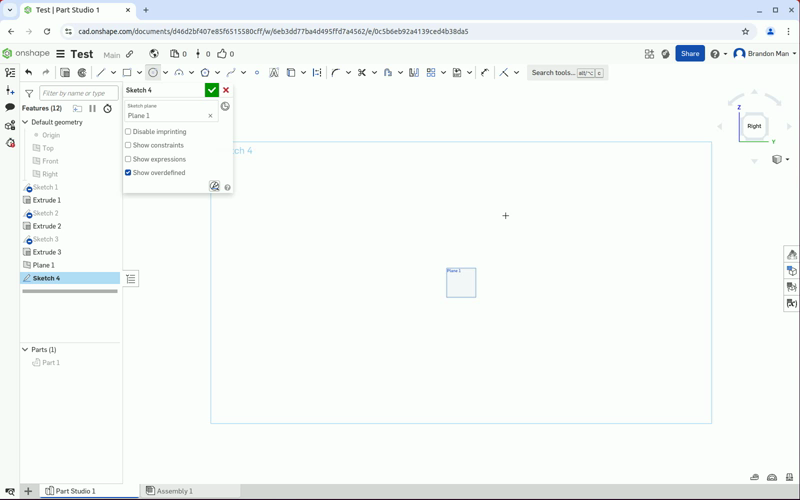
key_up(shift)
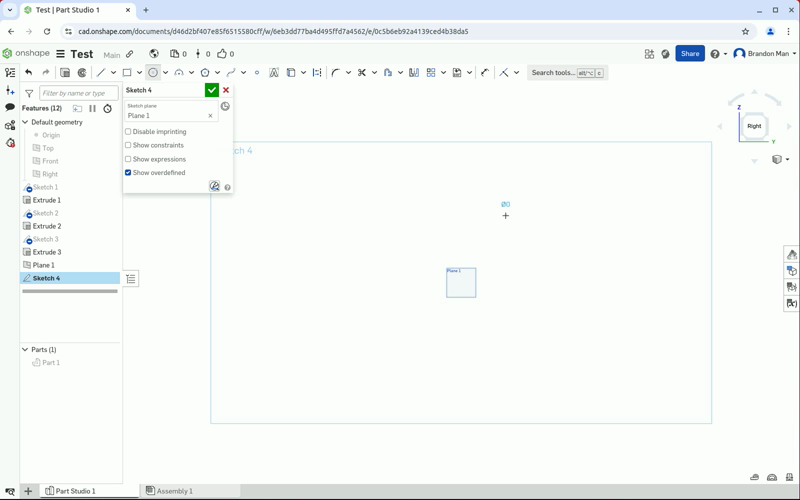
mouse_move(528, 215)
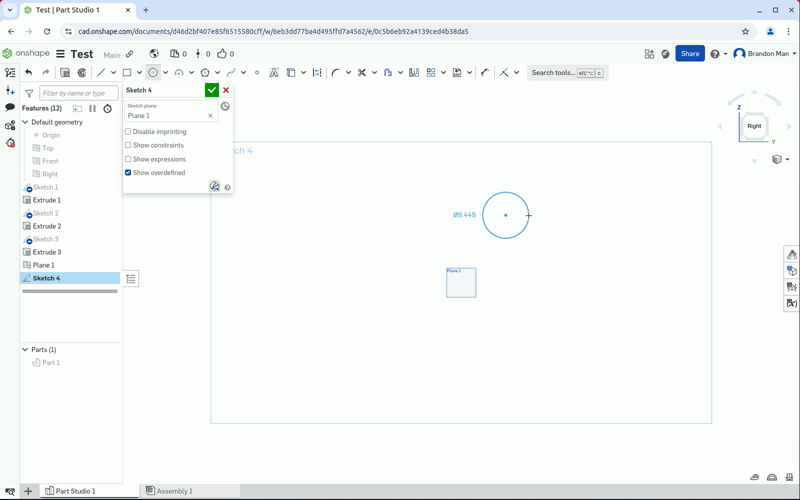
click(528, 215)
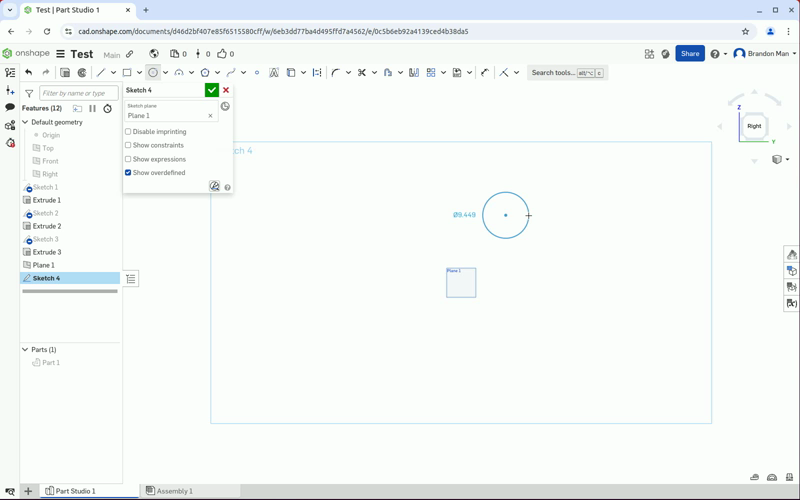
key(esc)
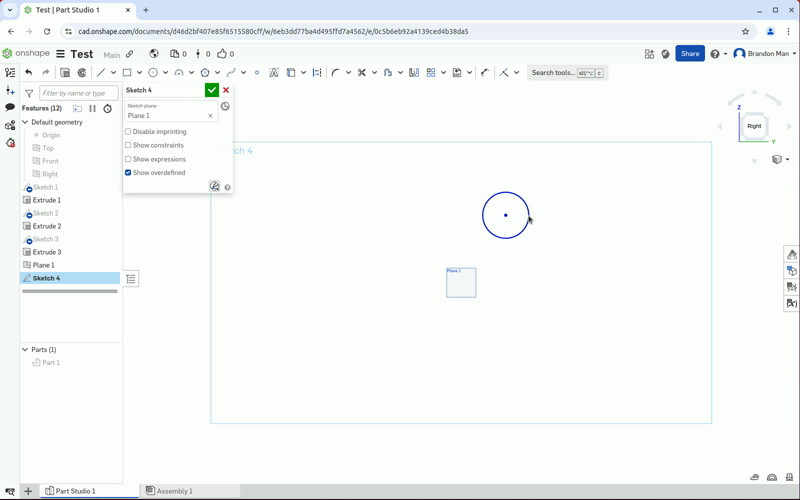
mouse_move(510, 204)
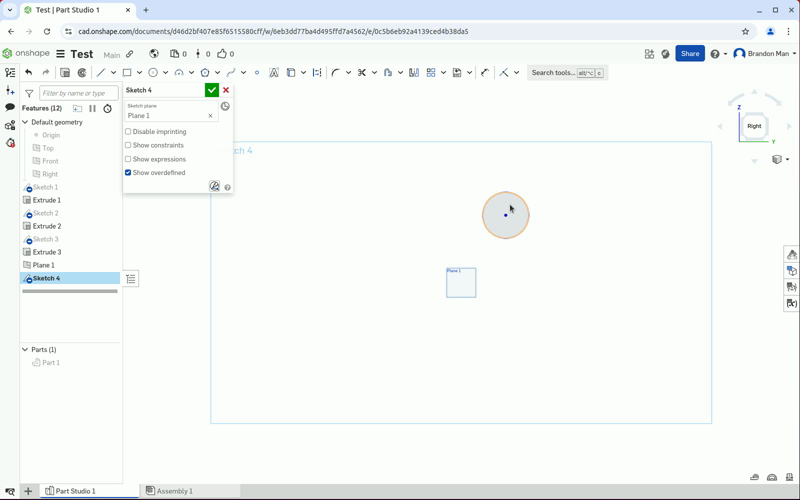
scroll(6)
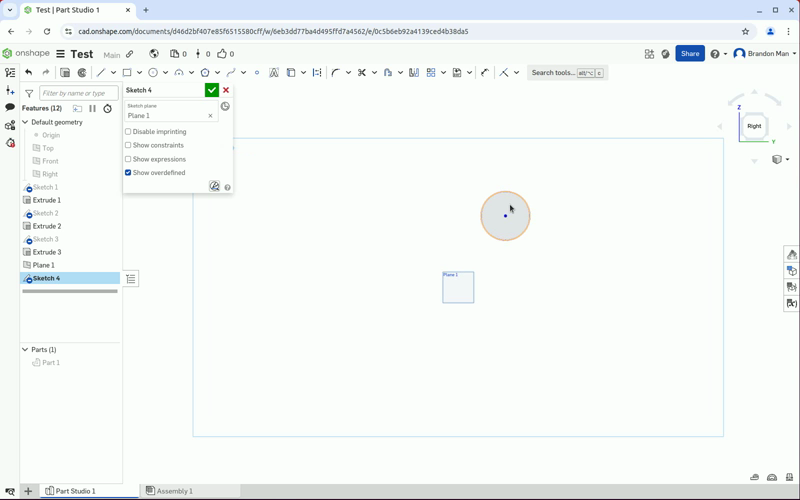
scroll(6)
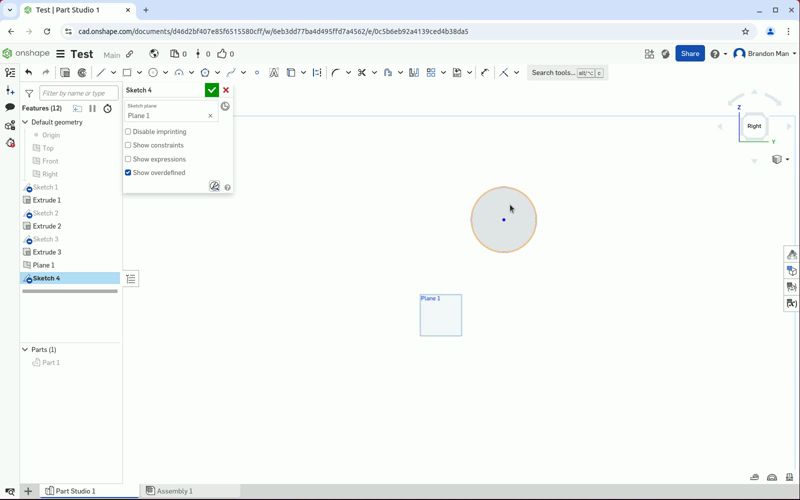
scroll(6)
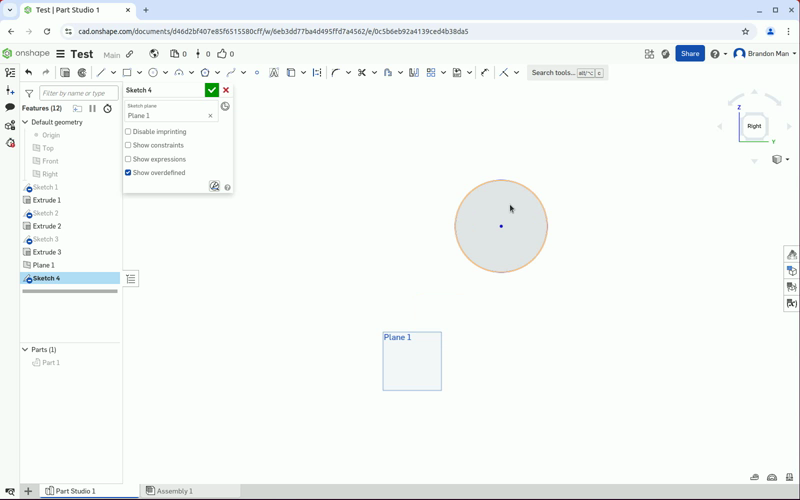
scroll(6)
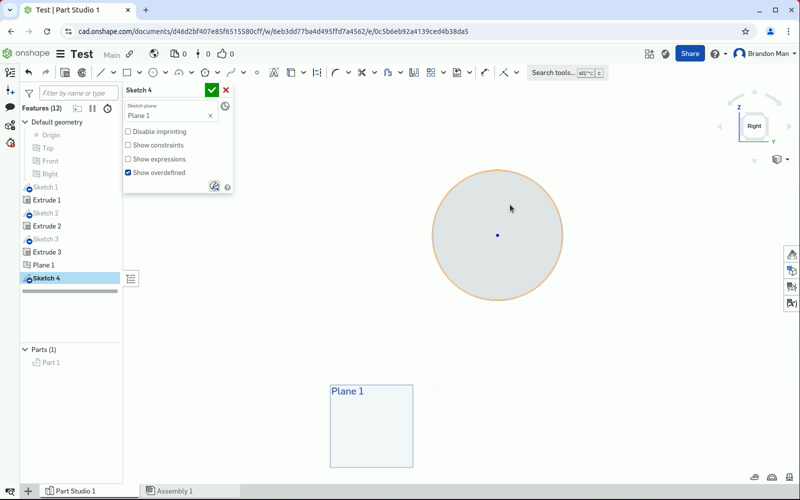
scroll(6)
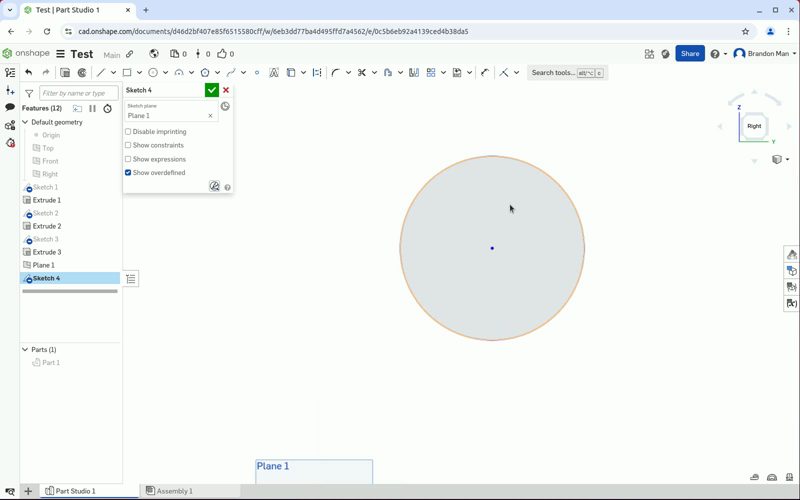
scroll(6)
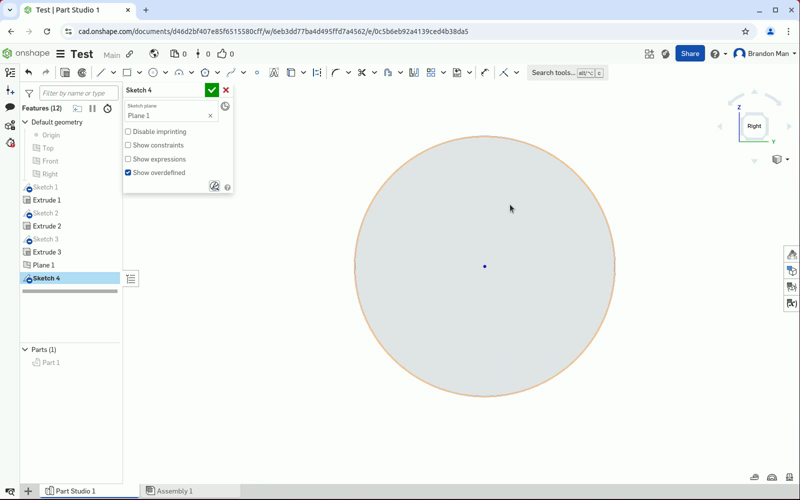
scroll(6)
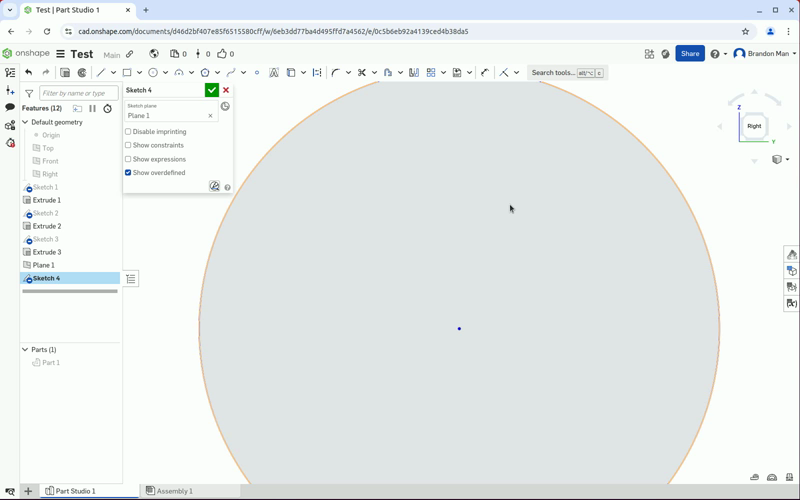
click(510, 204)
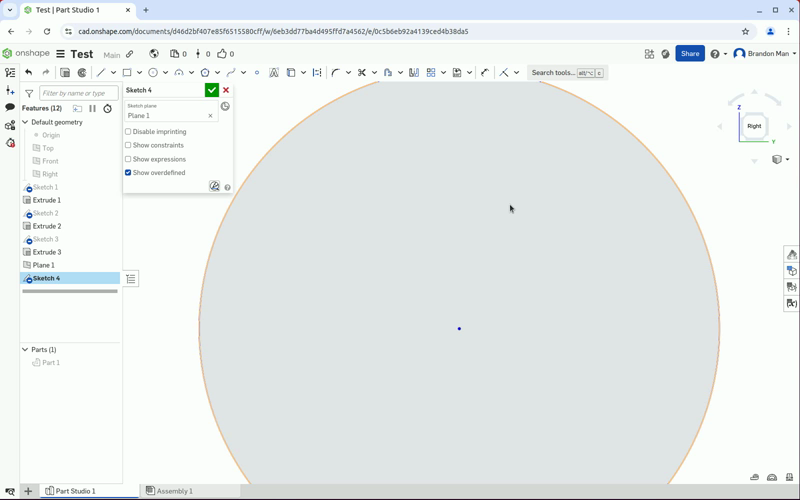
scroll(-6)
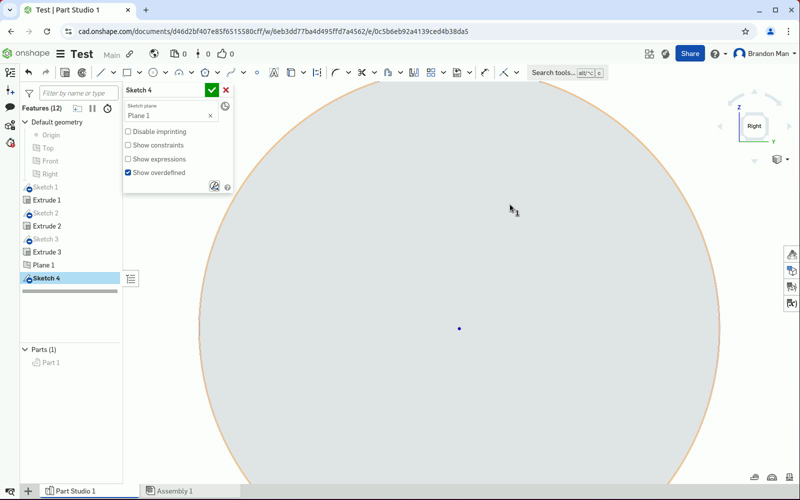
scroll(-6)
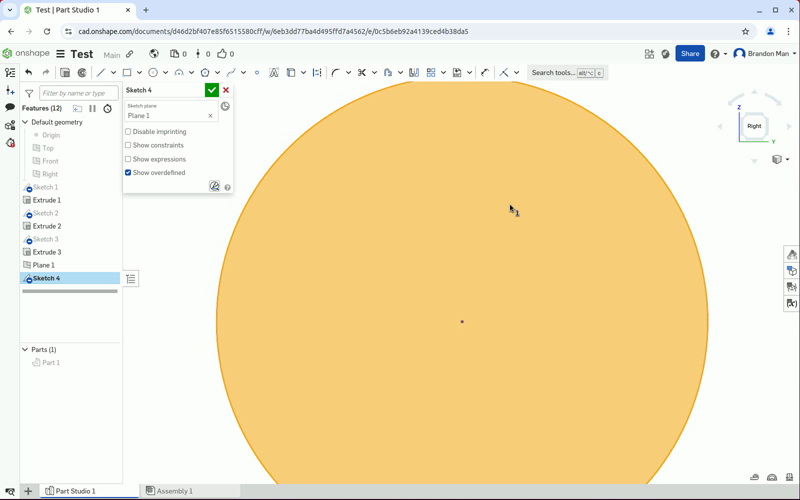
scroll(-6)
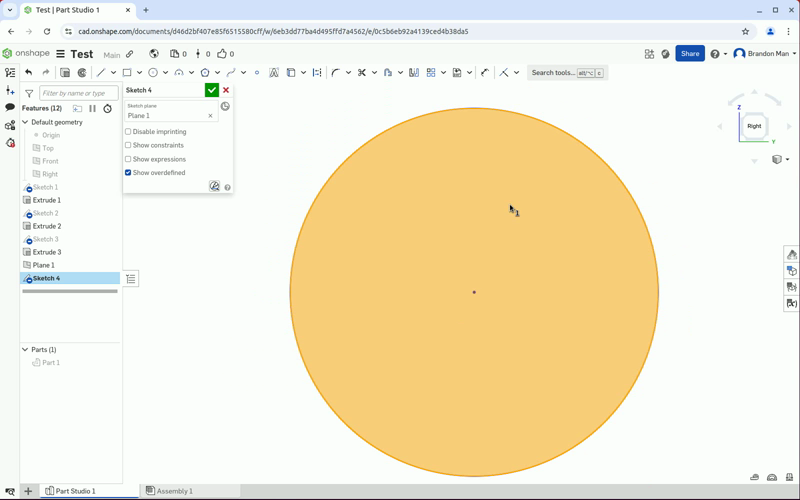
scroll(-6)
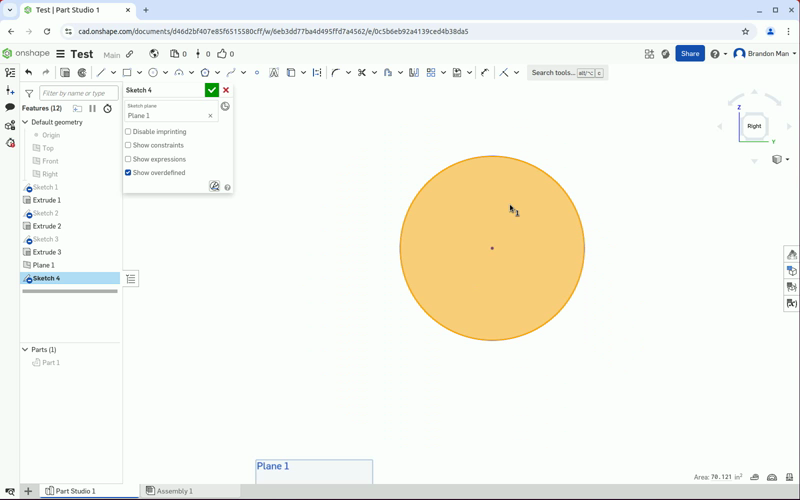
scroll(-6)
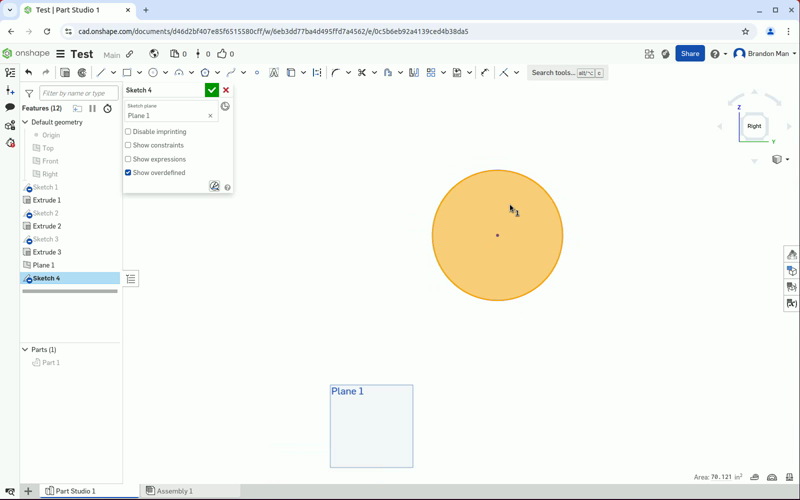
scroll(-6)
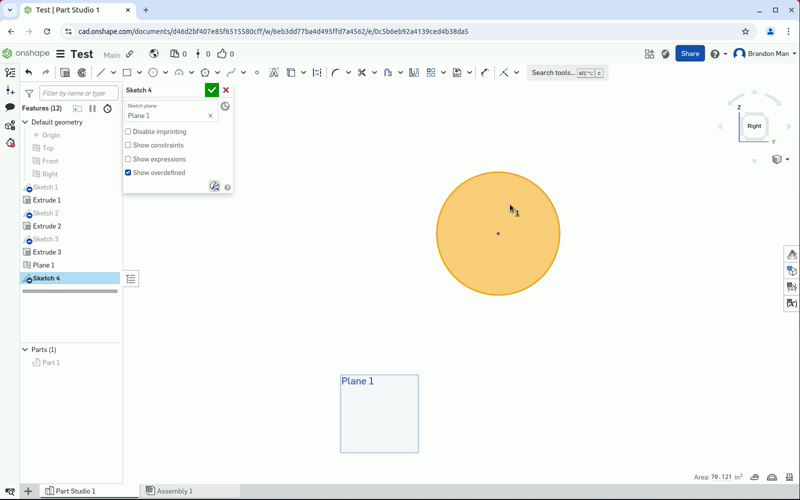
scroll(-6)
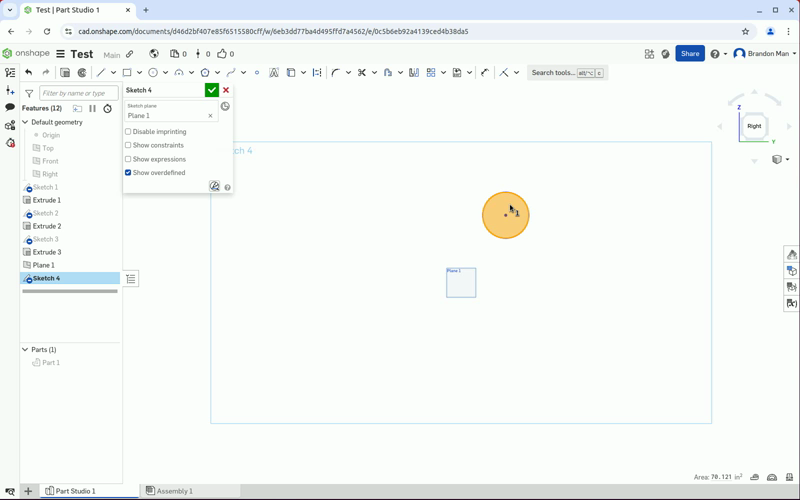
mouse_move(73, 352)
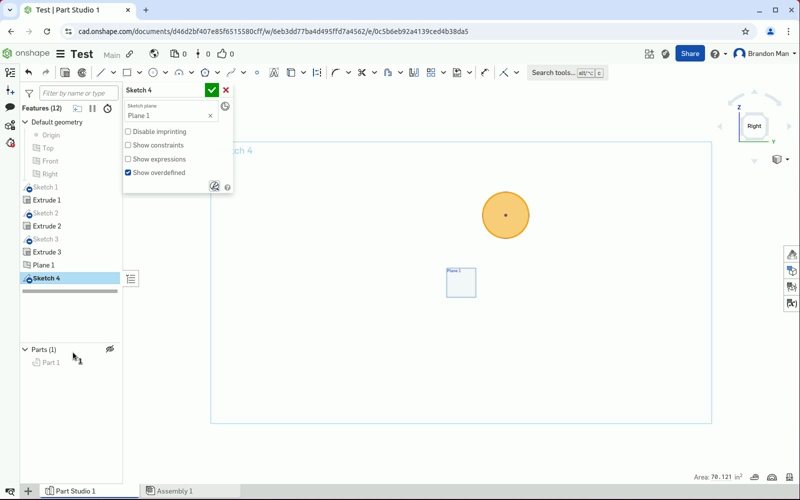
key(shift+y)
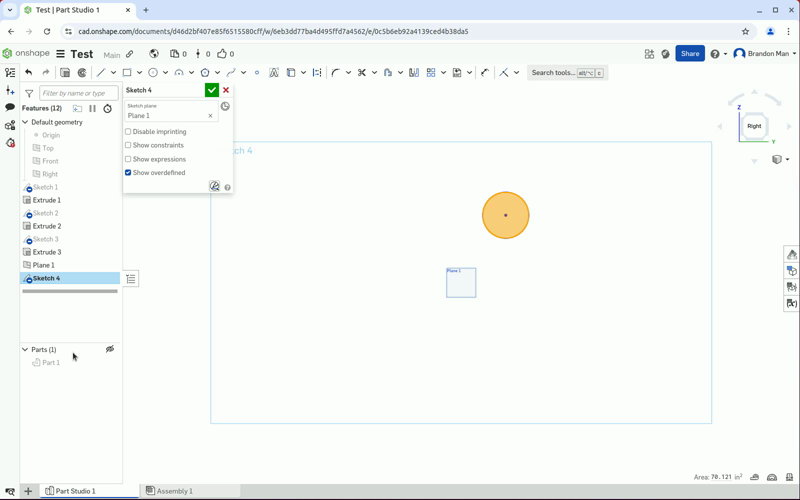
key(shift+e)
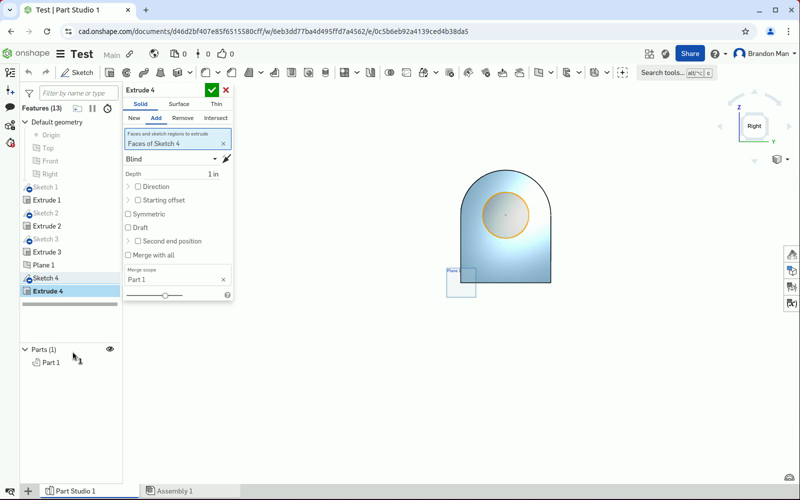
mouse_move(143, 106)
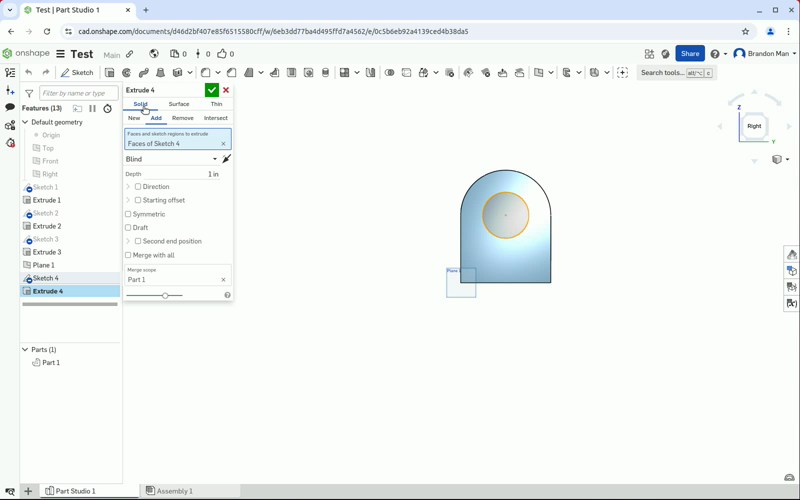
click(143, 106)
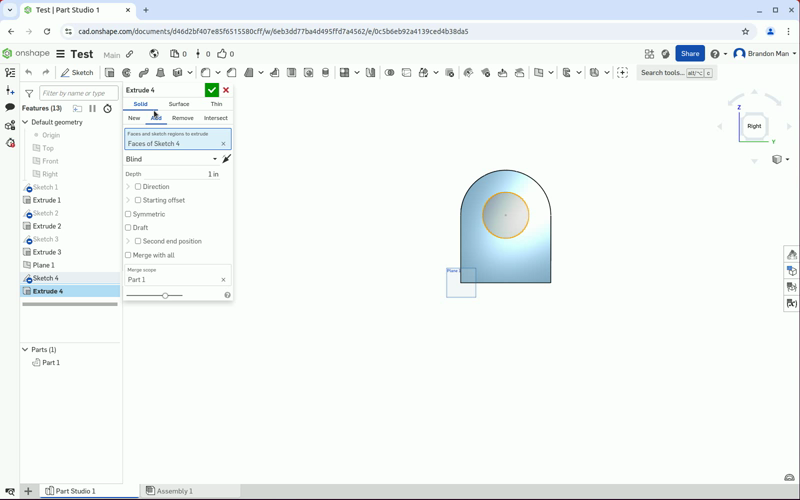
mouse_move(186, 120)
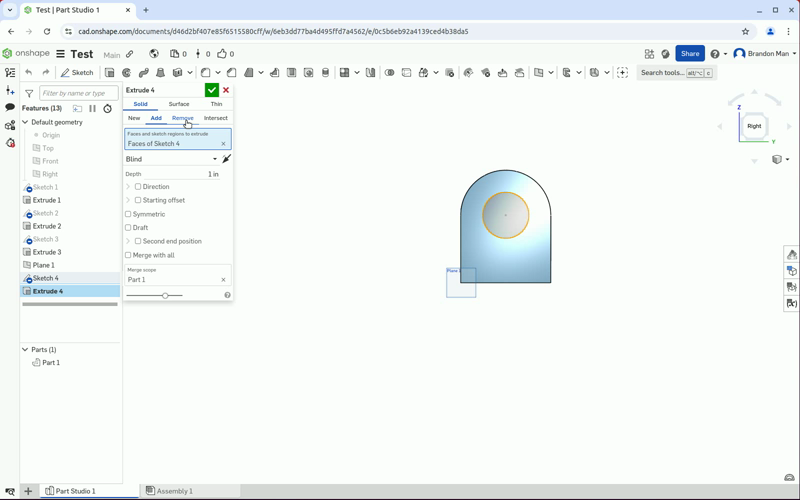
click(186, 120)
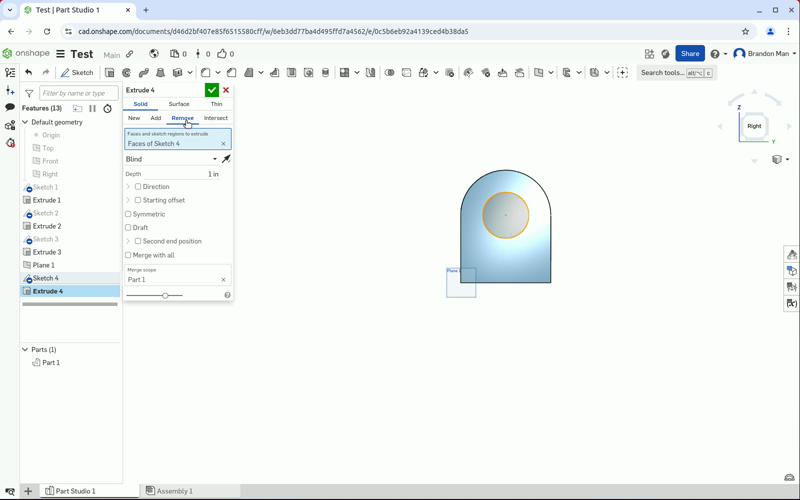
key(tab, 4)
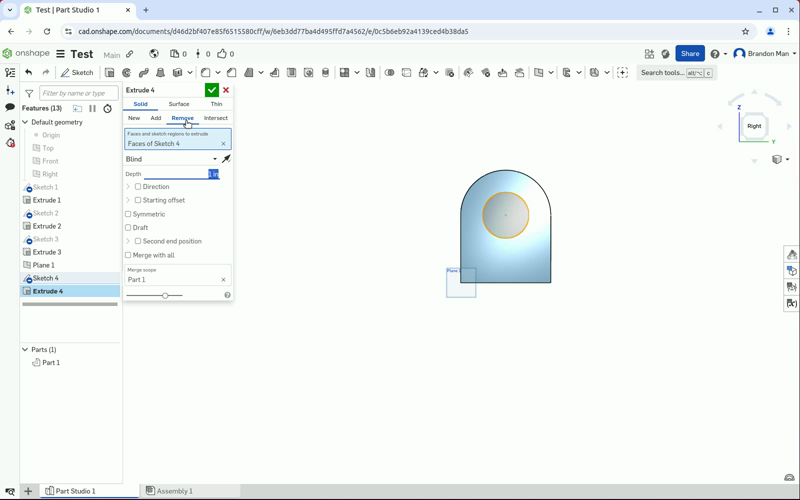
text(23.108)
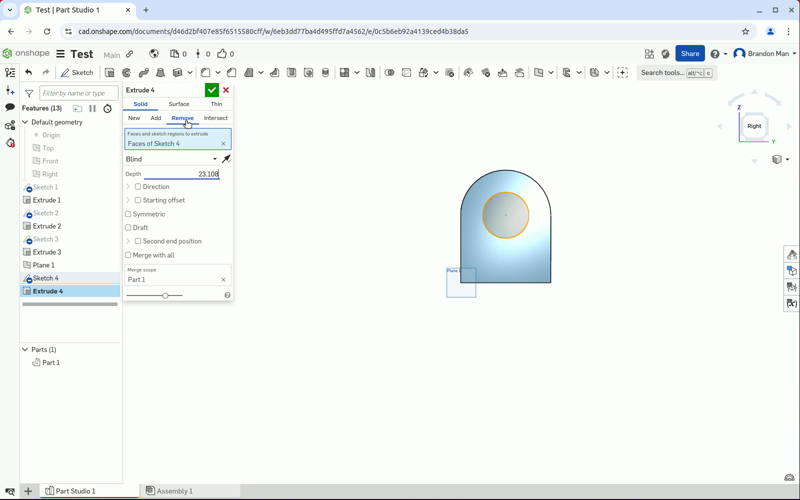
key(tab, 6)
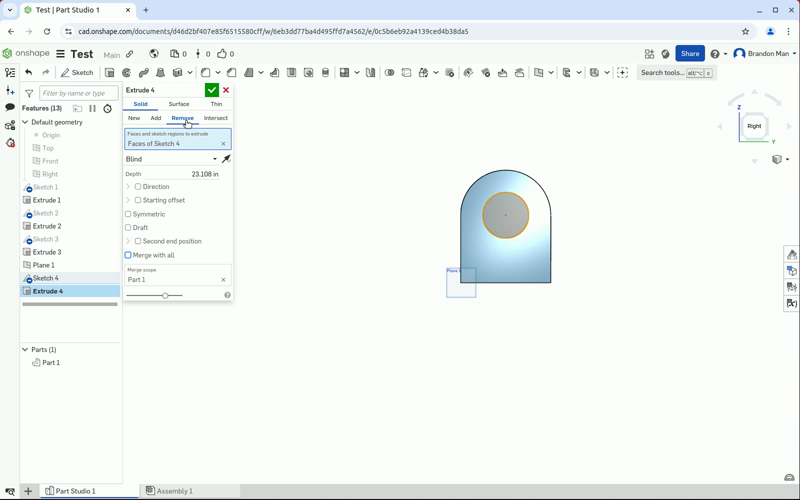
key(space)
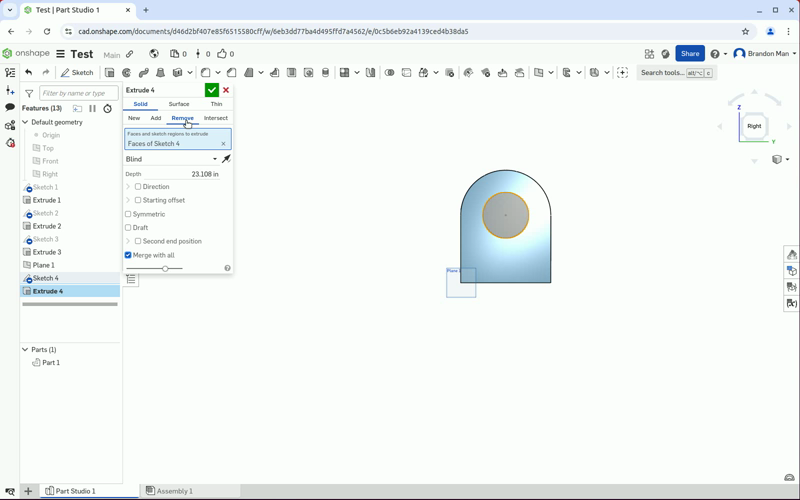
key(enter)
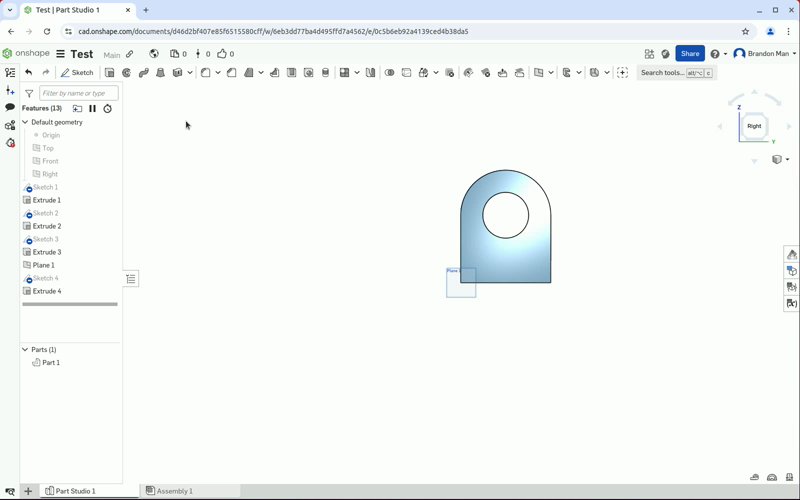
key(shift+h)
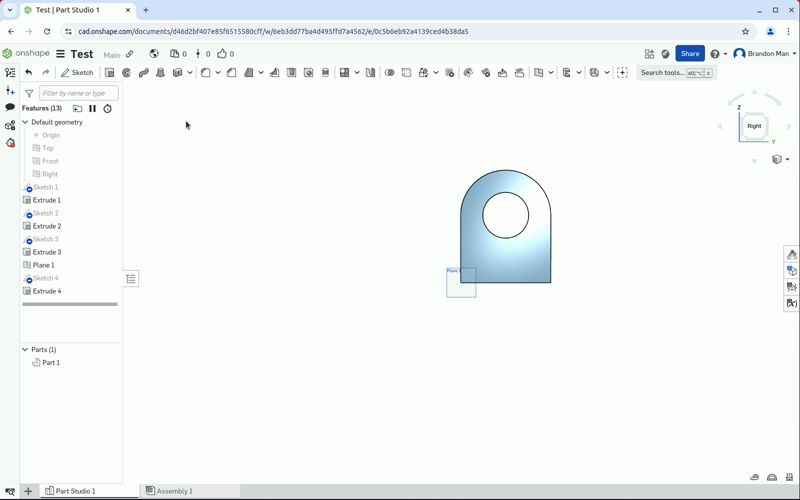
key(shift+h)
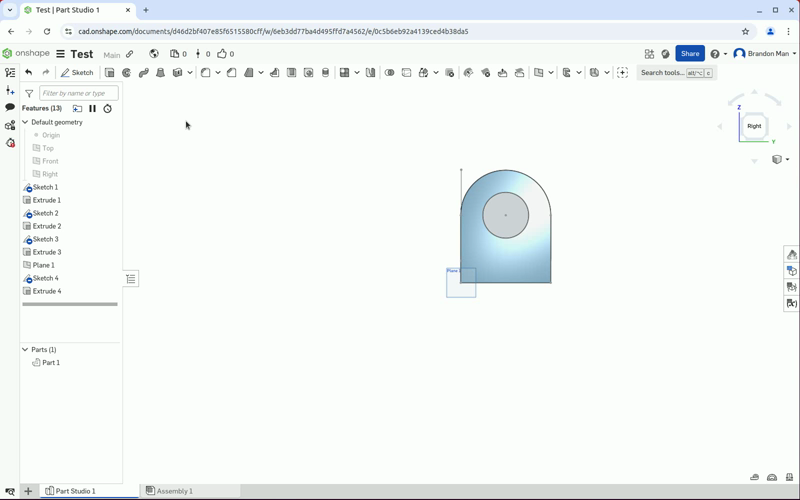
key(shift+7)
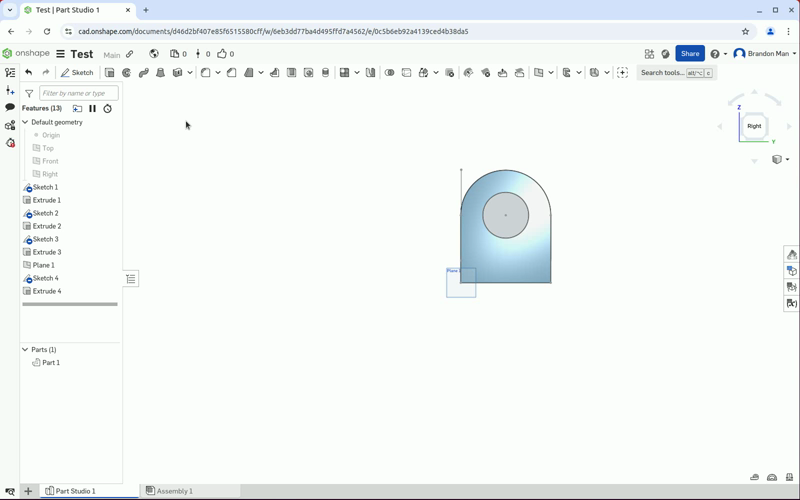
key(right, 2)
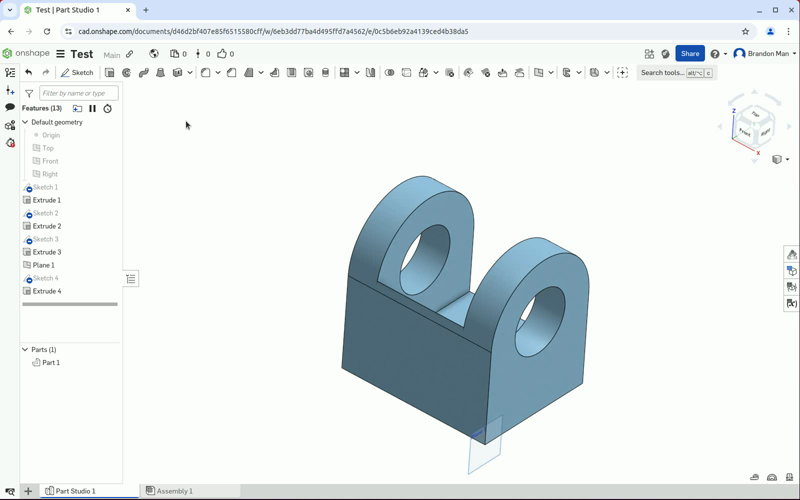
key(down, 2)
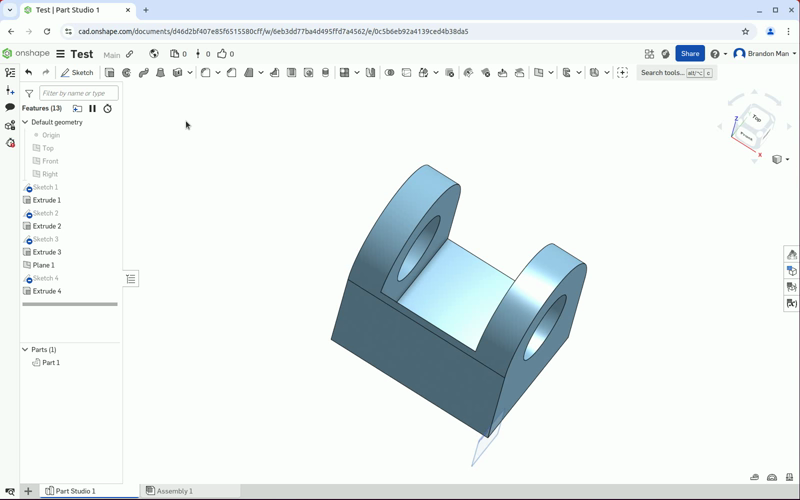
key(up, 2)
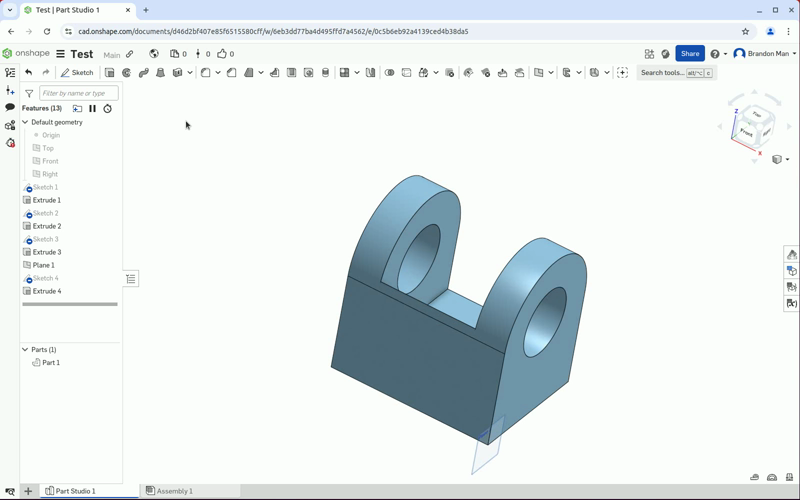
key(left, 2)
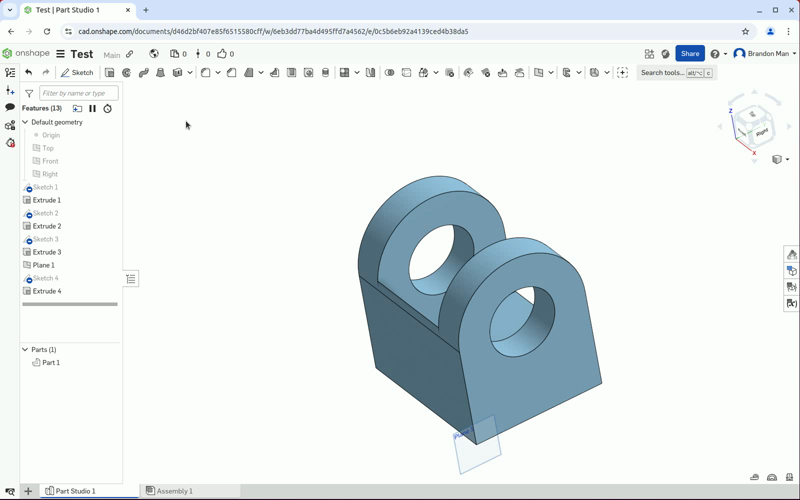
mouse_move(73, 189)
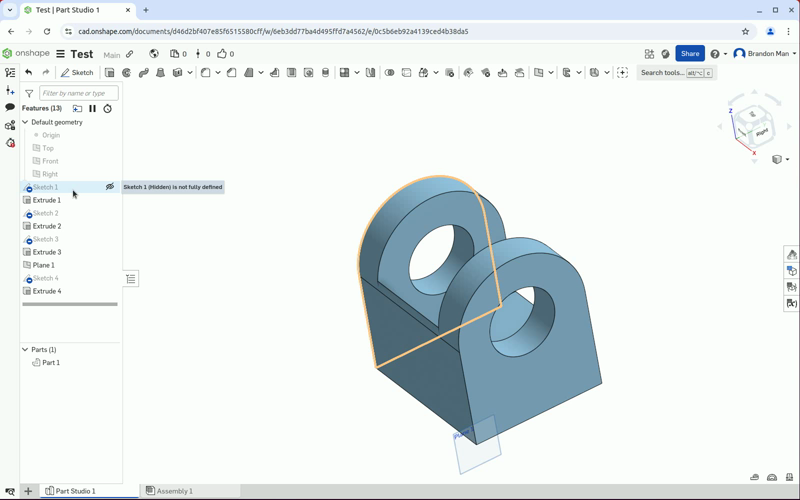
click(73, 189)